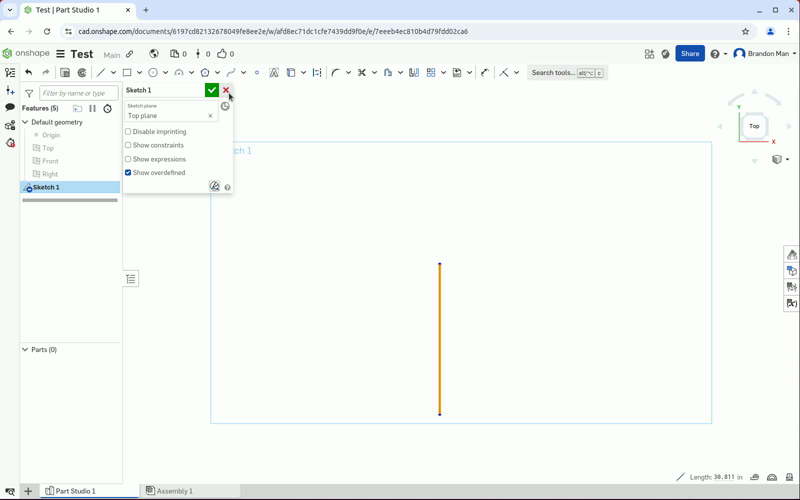
key(shift+h)
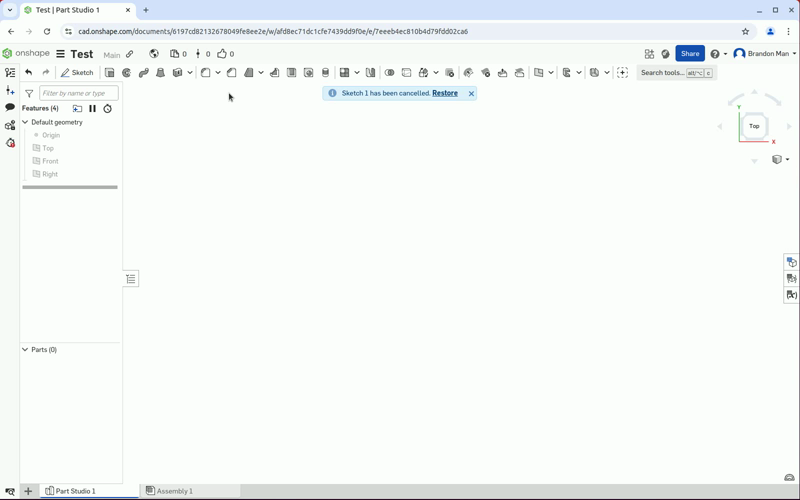
mouse_move(73, 352)
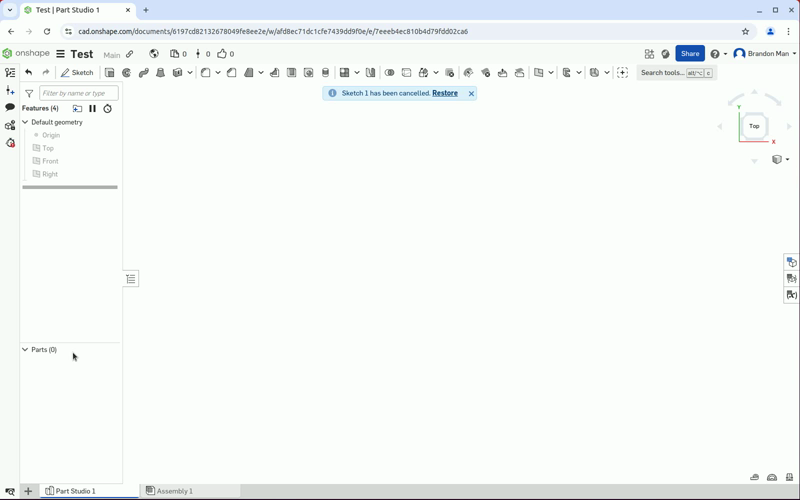
key(y)
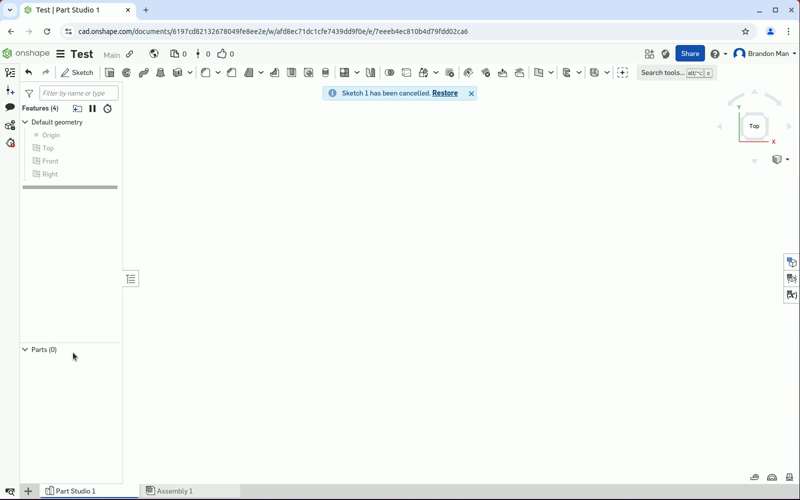
key(shift+p)
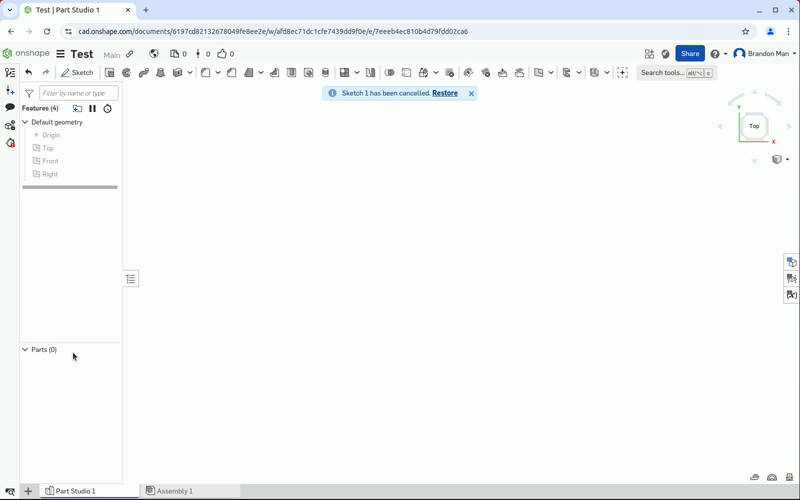
key(space)
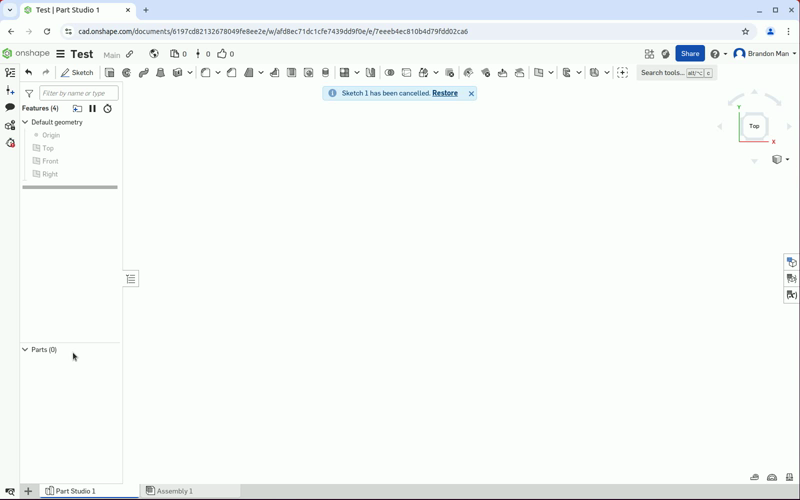
key_down(shift)
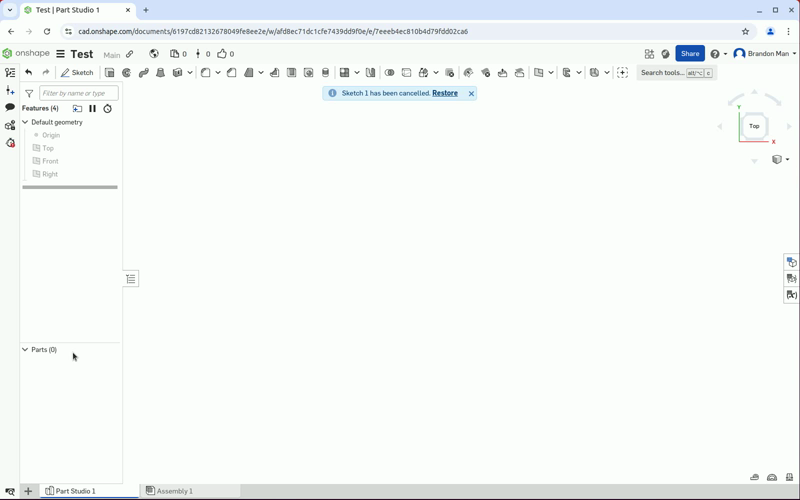
key(up)
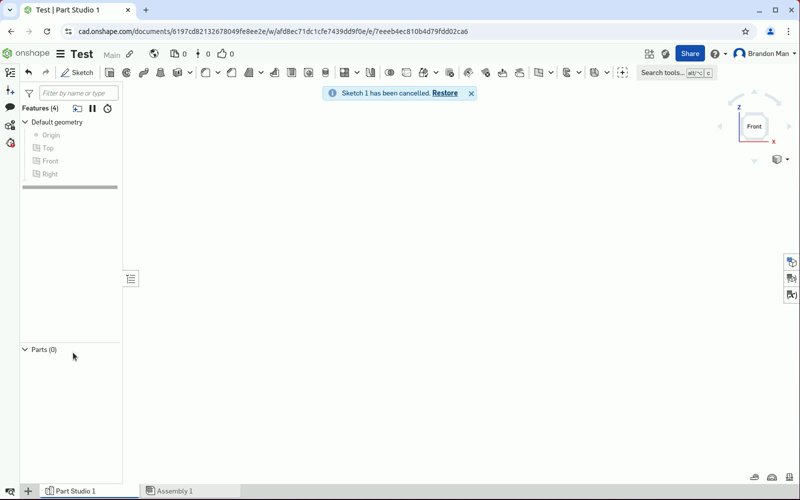
key_up(shift)
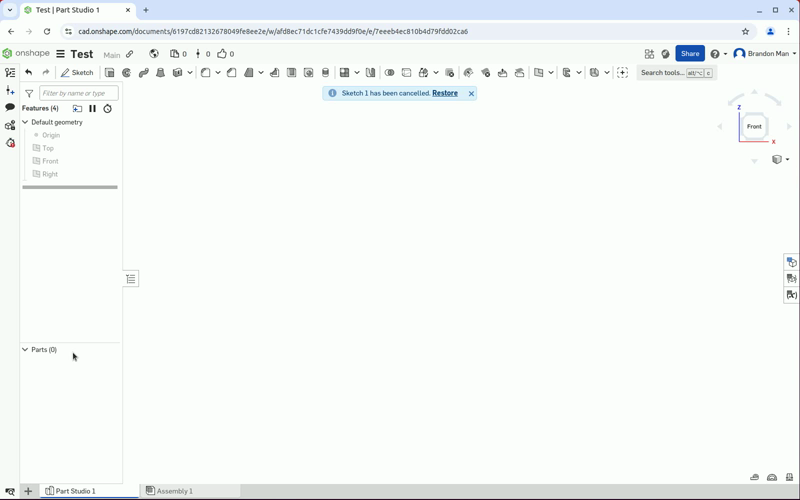
key(space)
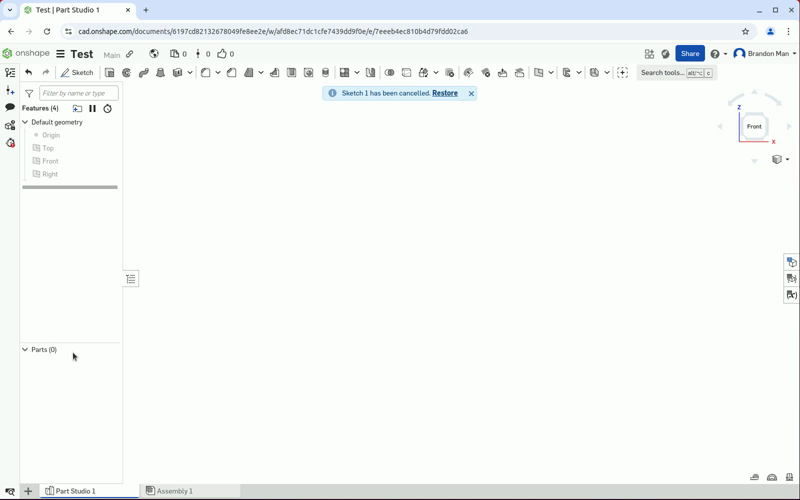
key_down(shift)
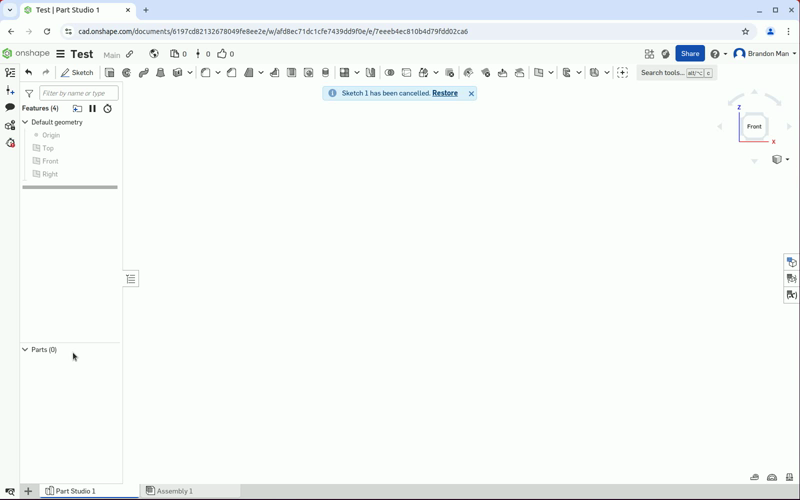
key(left)
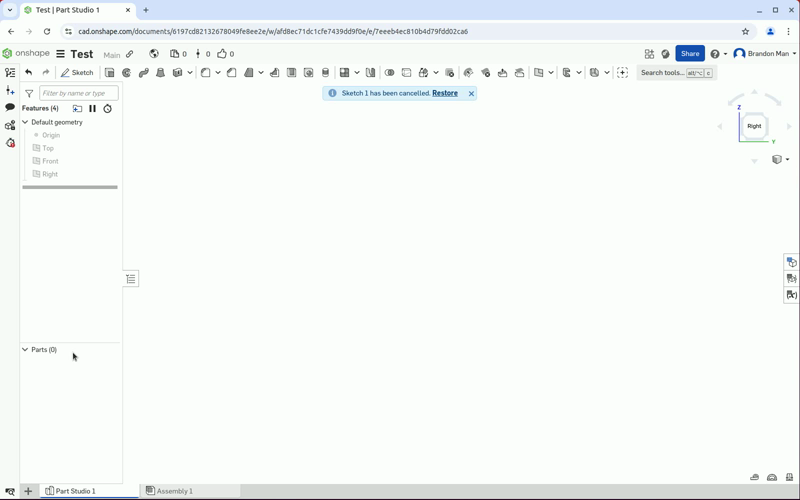
key_up(shift)
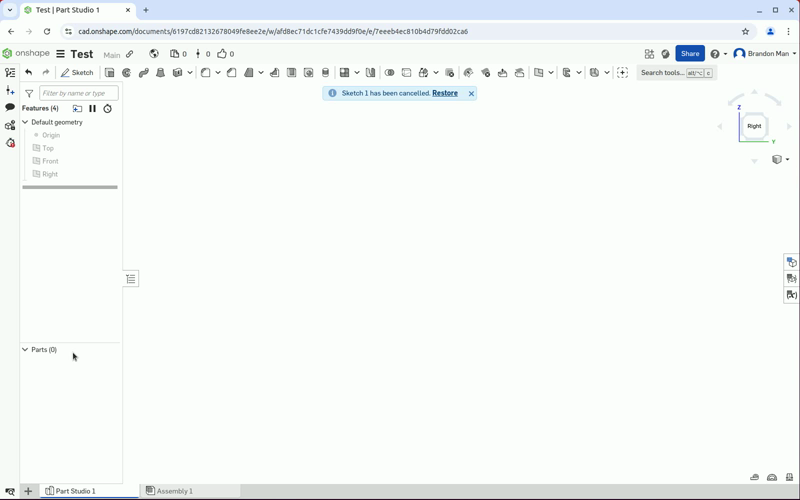
mouse_move(73, 352)
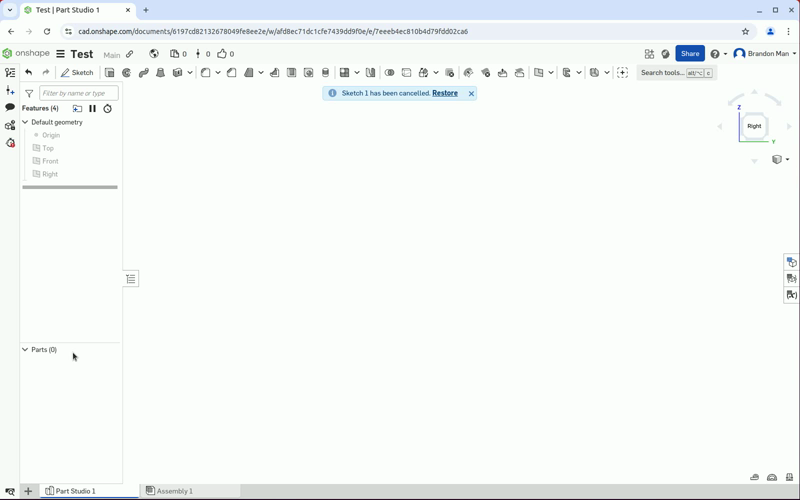
key(shift+y)
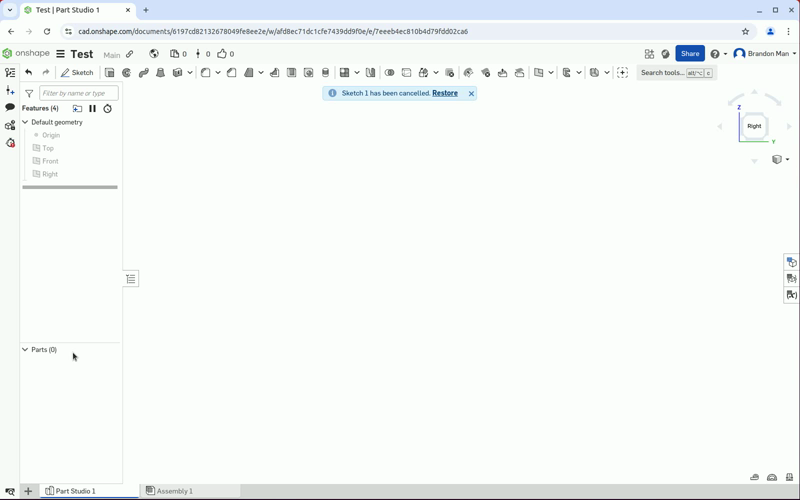
key(shift+s)
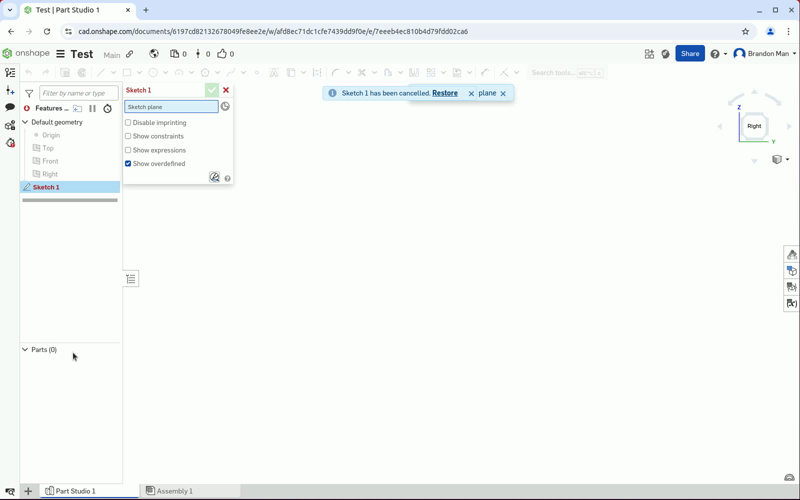
mouse_move(73, 176)
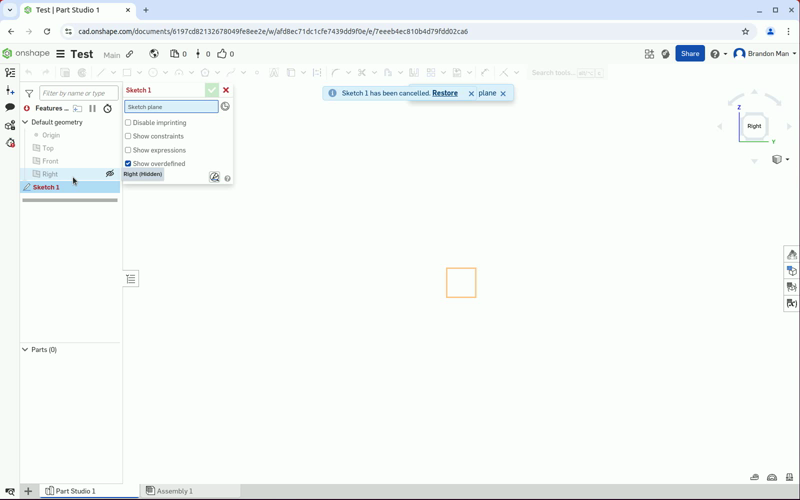
click(73, 176)
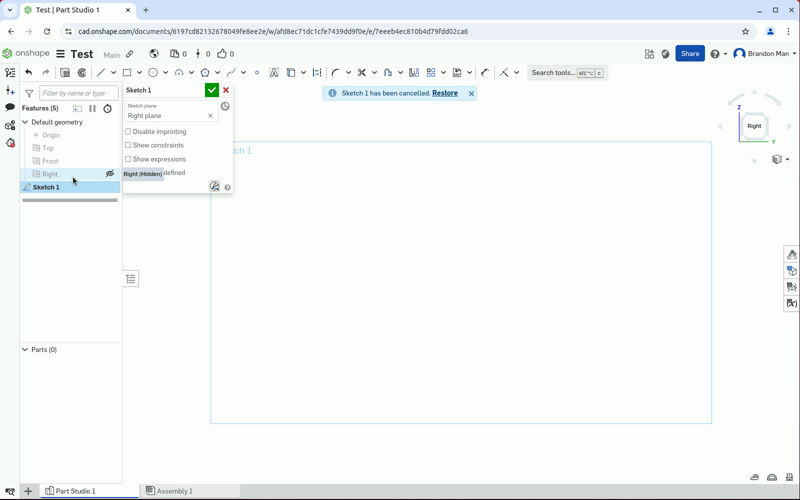
mouse_move(73, 352)
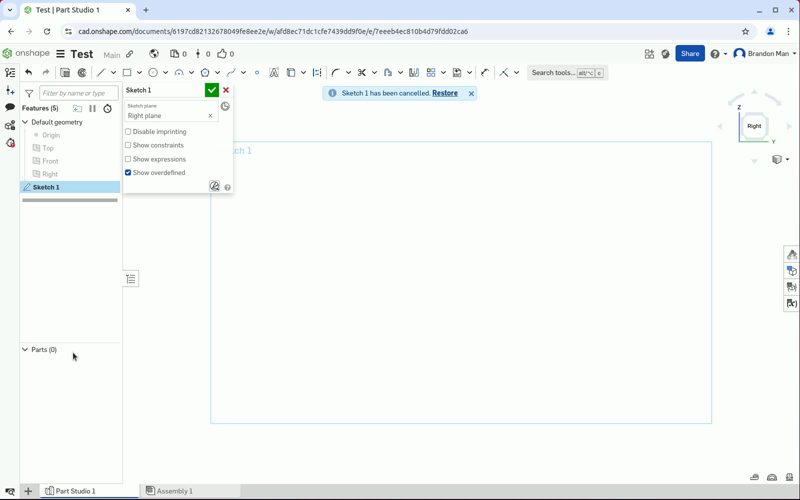
key(y)
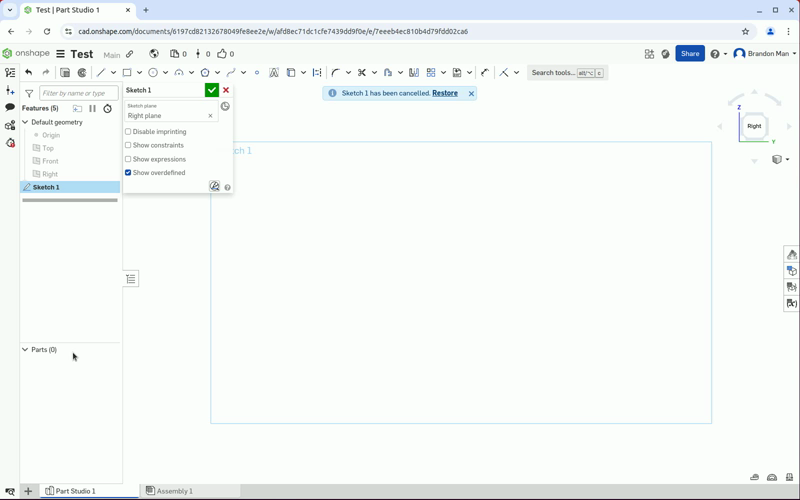
key(l)
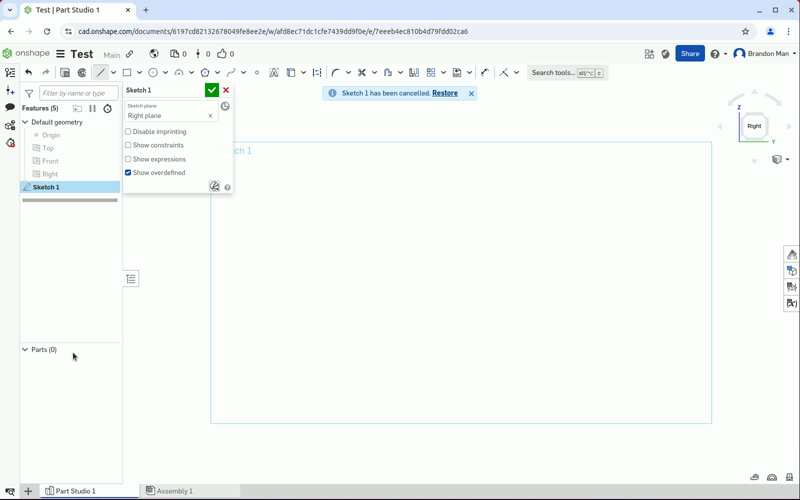
key_down(shift)
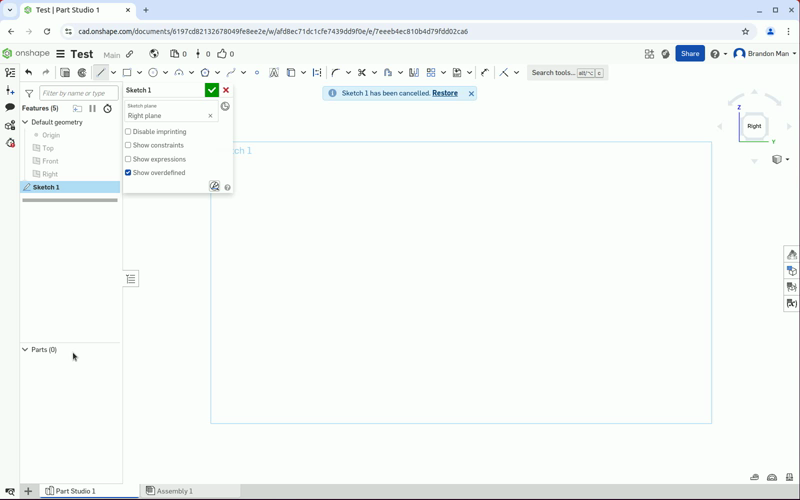
mouse_move(429, 325)
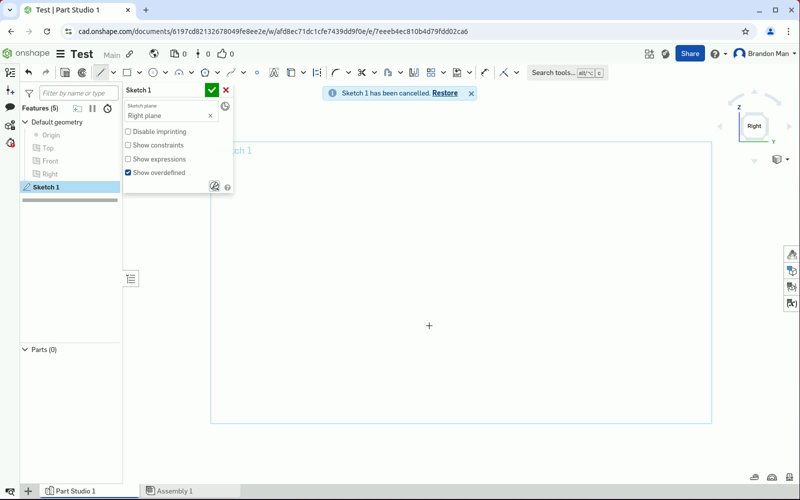
click(429, 325)
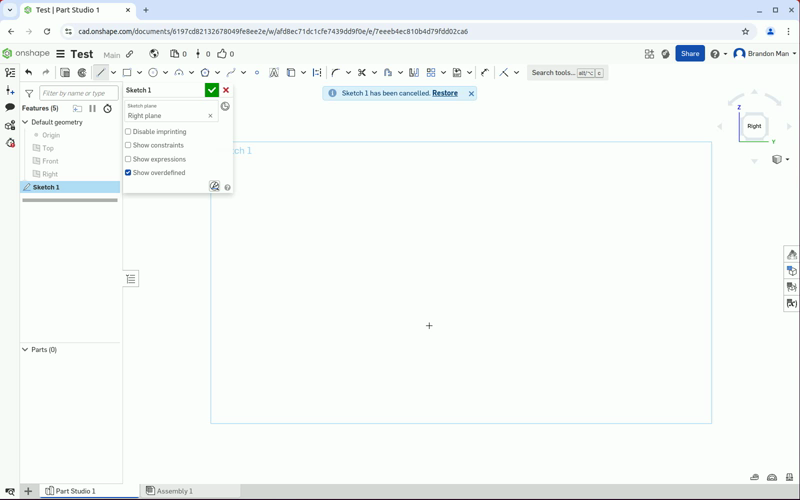
key_up(shift)
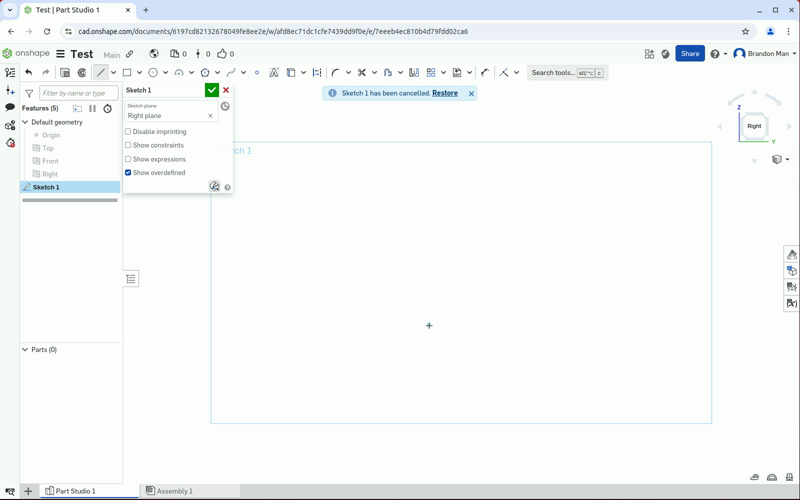
key_down(shift)
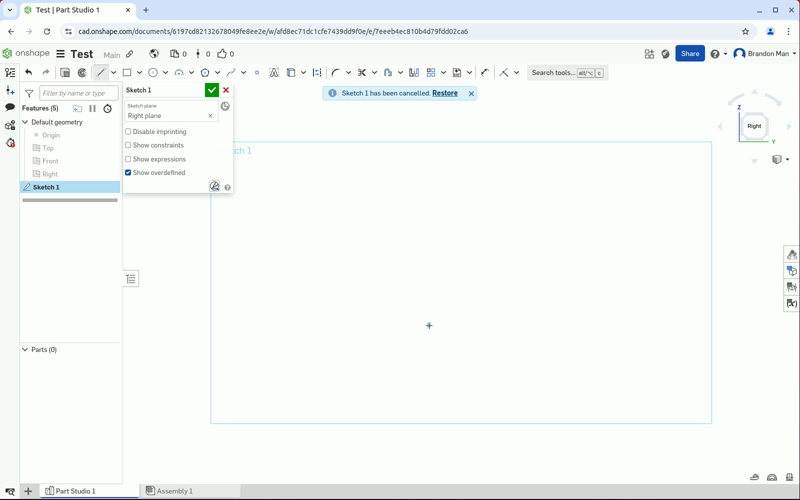
mouse_move(493, 325)
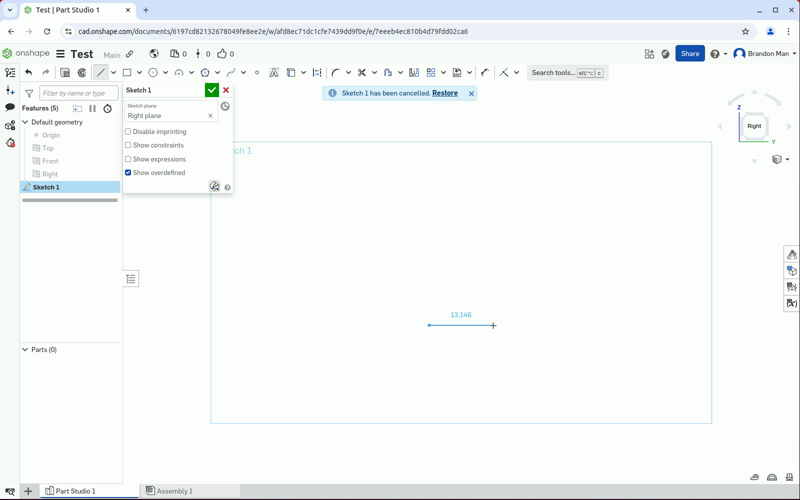
click(493, 325)
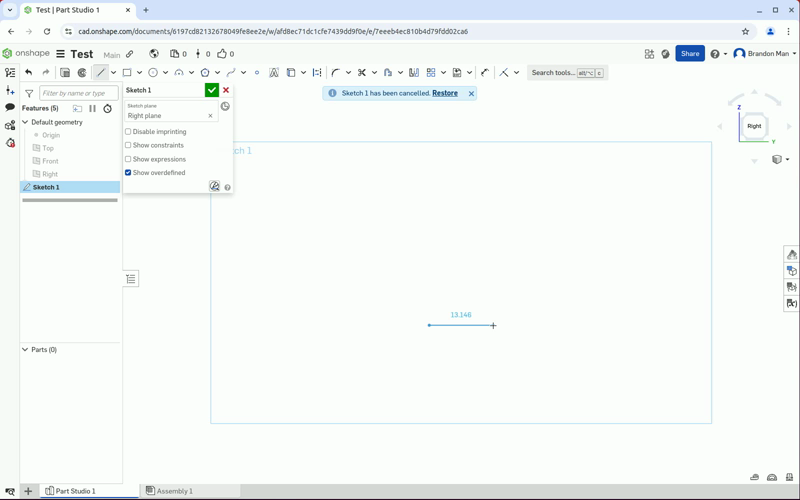
key_up(shift)
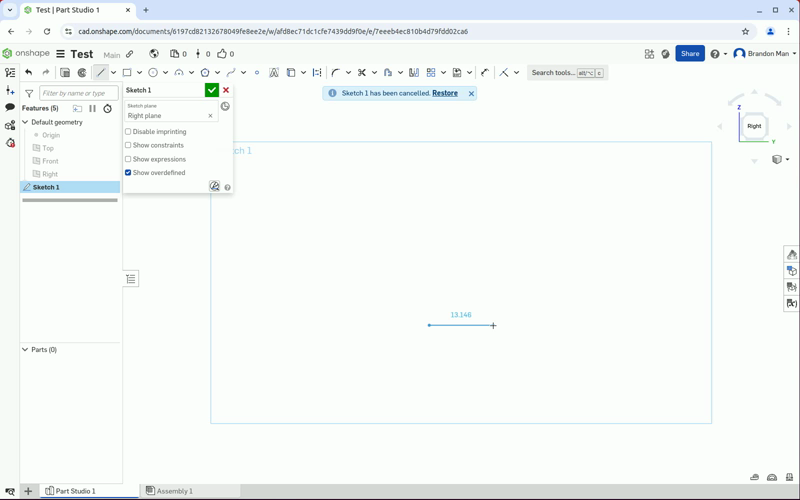
key_down(shift)
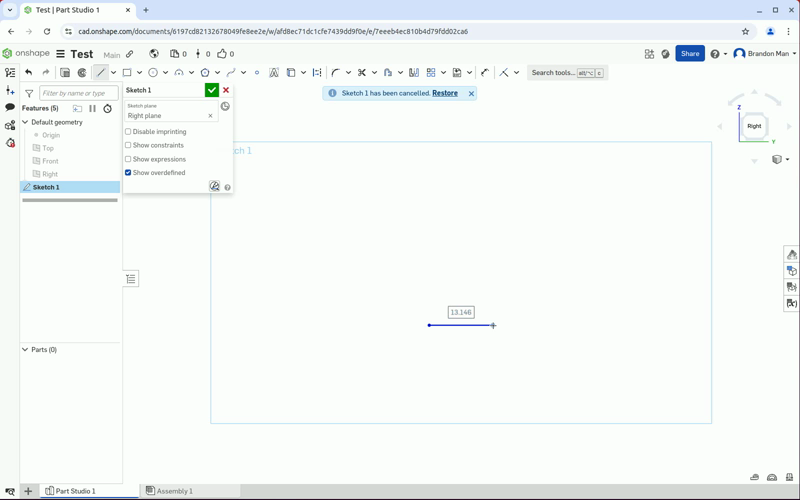
mouse_move(493, 240)
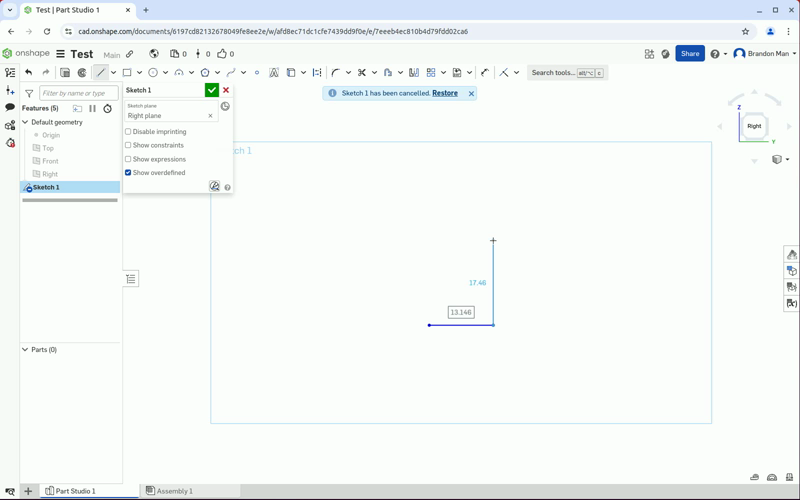
click(493, 240)
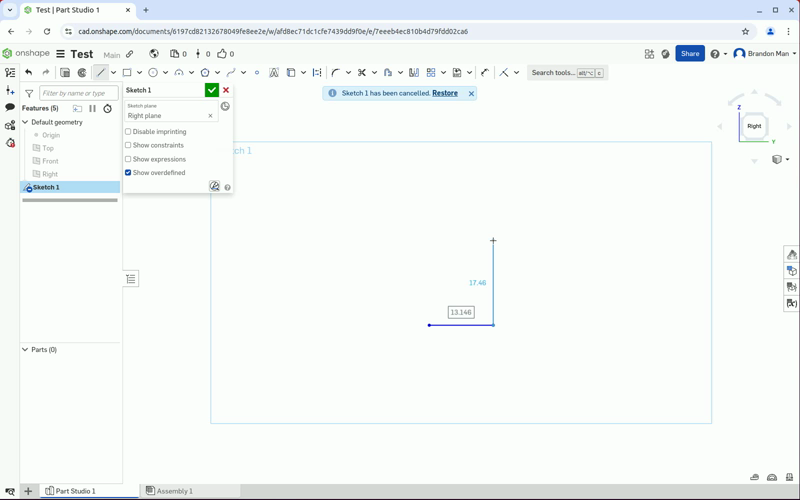
key_up(shift)
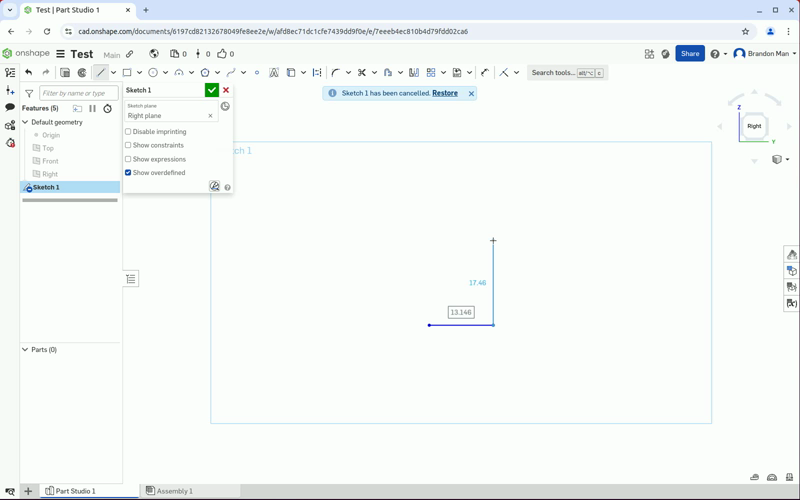
key_down(shift)
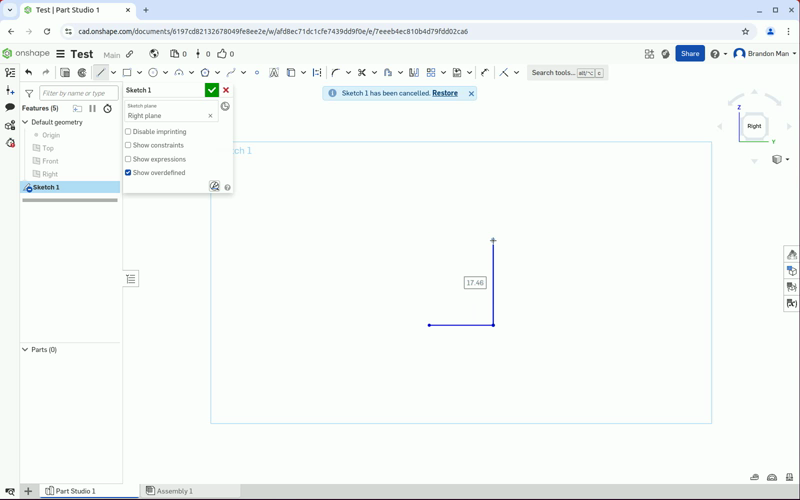
mouse_move(429, 240)
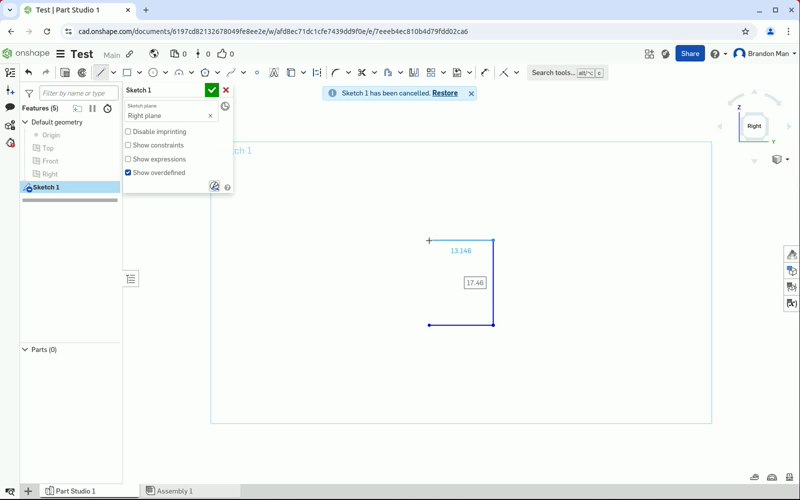
click(429, 240)
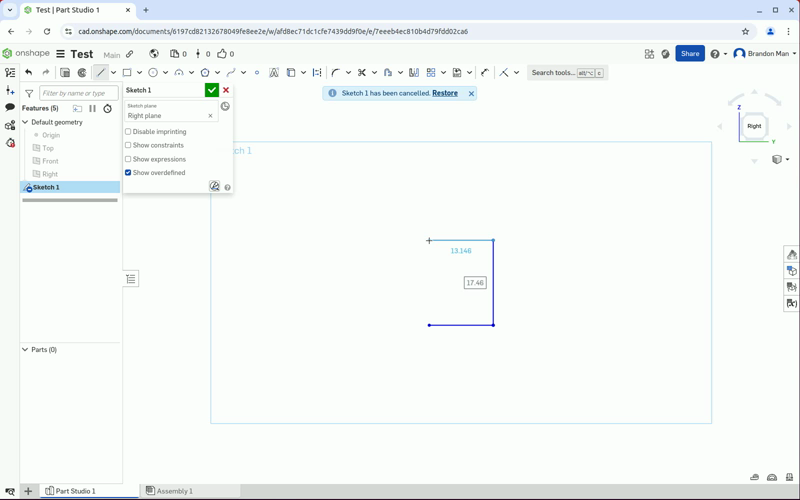
key_up(shift)
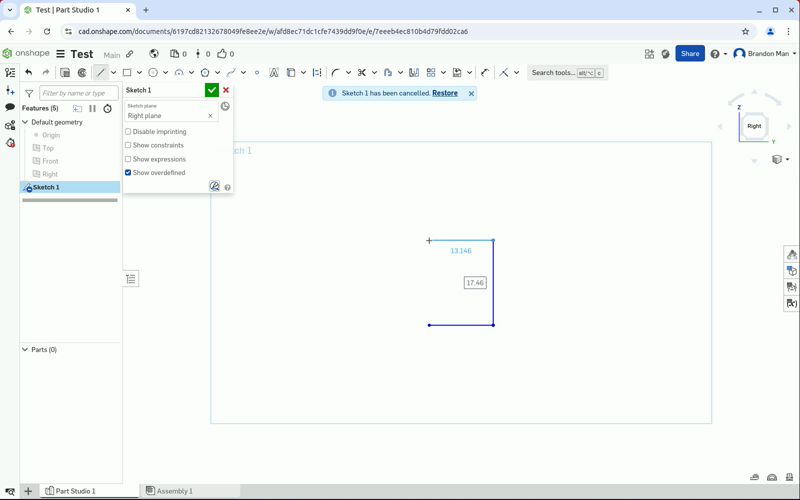
key_down(shift)
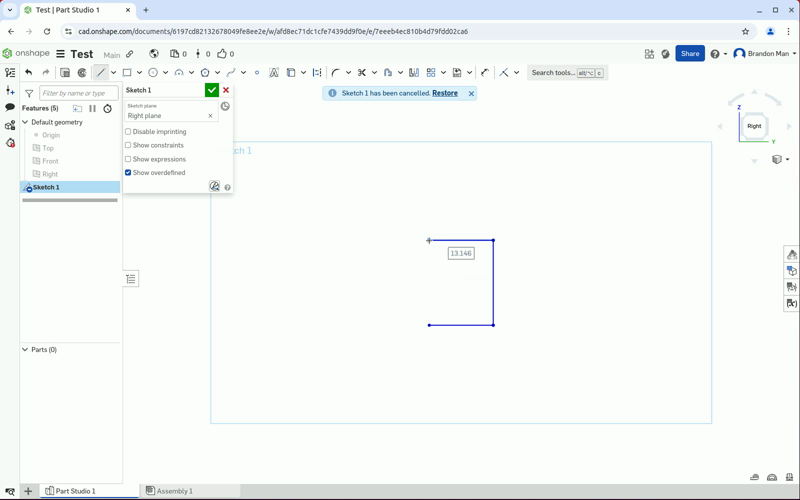
mouse_move(429, 325)
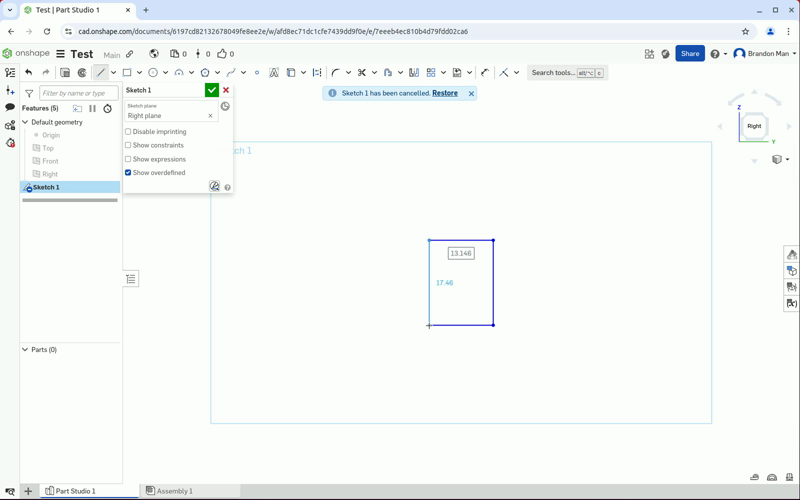
key_up(shift)
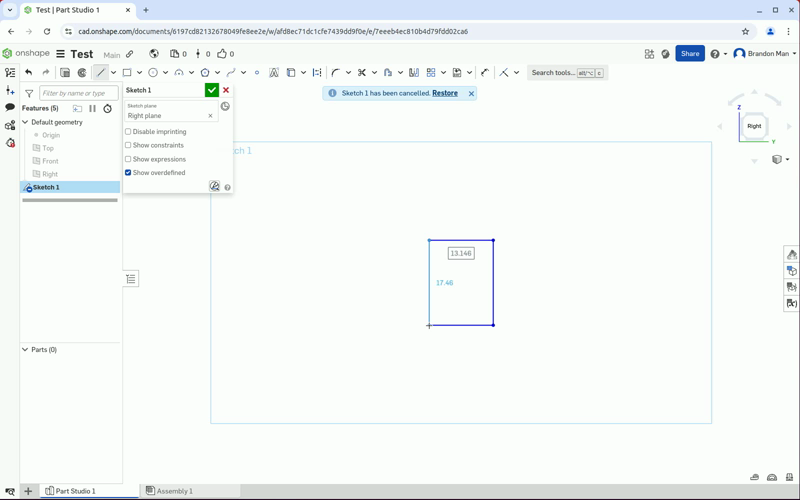
click(429, 325)
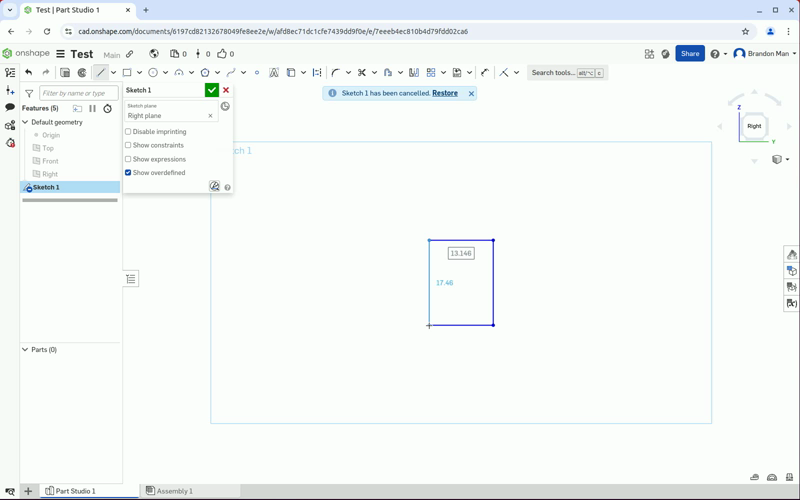
key(esc)
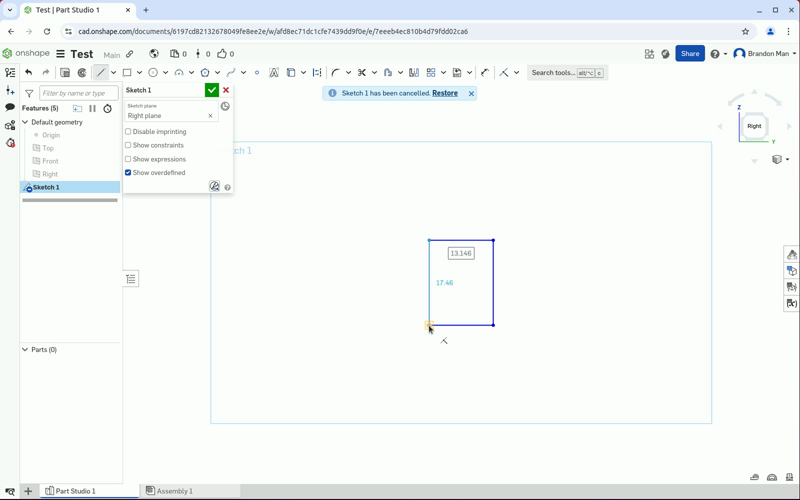
mouse_move(453, 314)
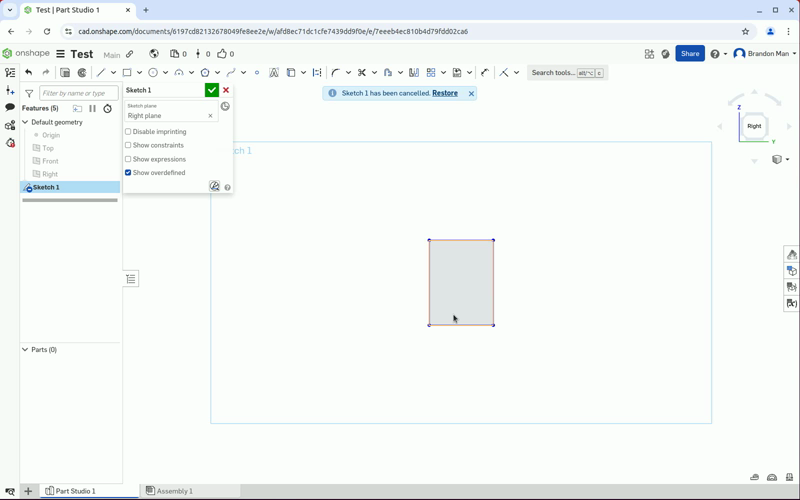
click(453, 314)
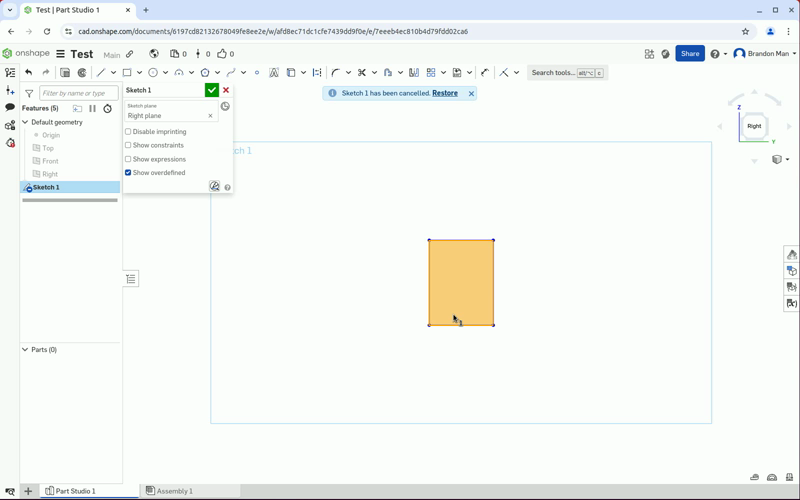
mouse_move(73, 352)
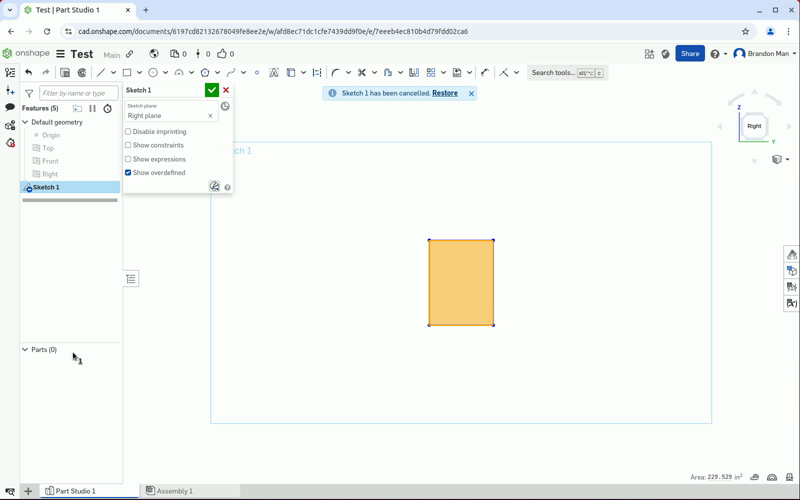
key(shift+y)
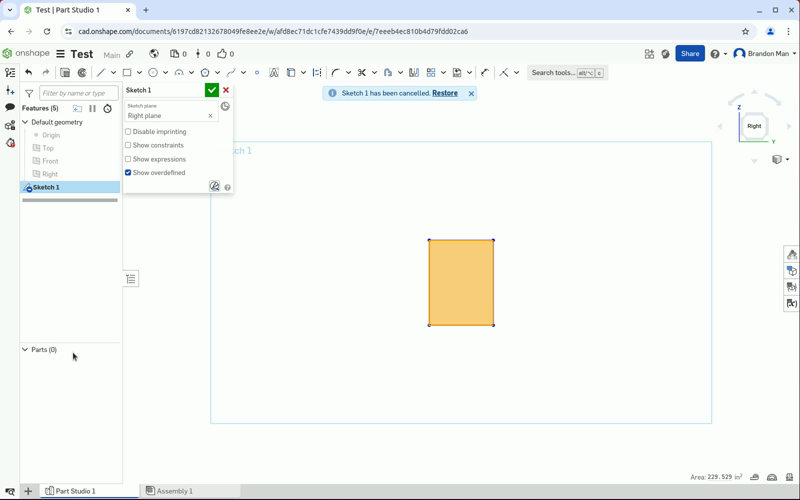
key(shift+e)
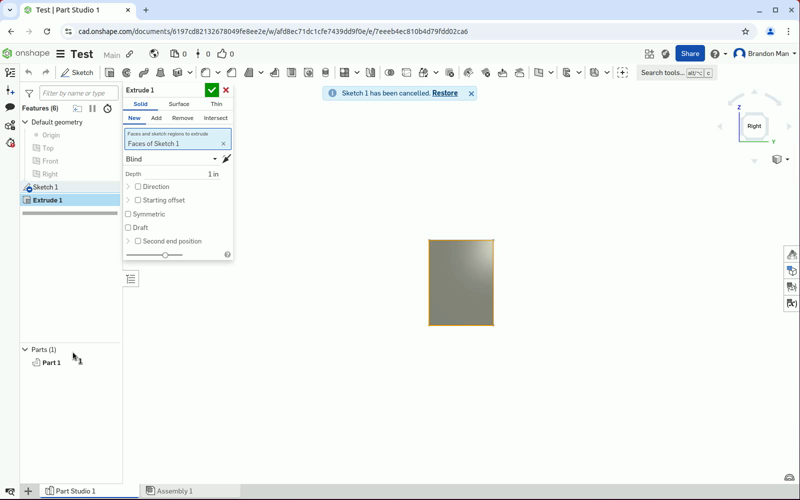
mouse_move(143, 106)
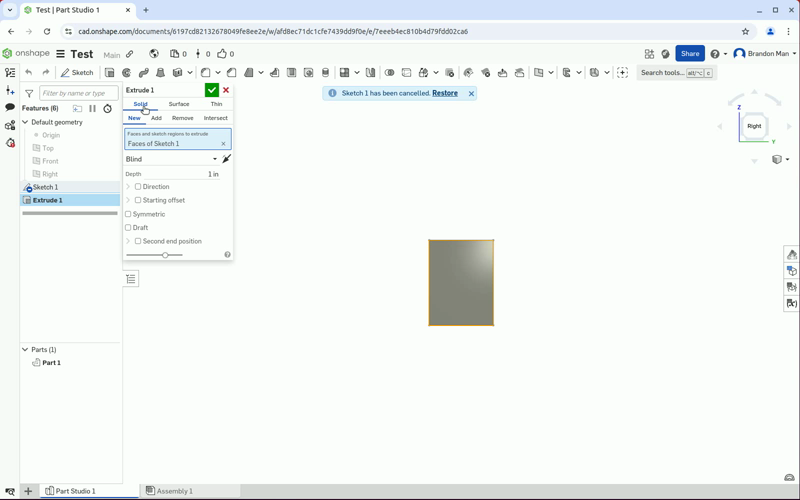
click(143, 106)
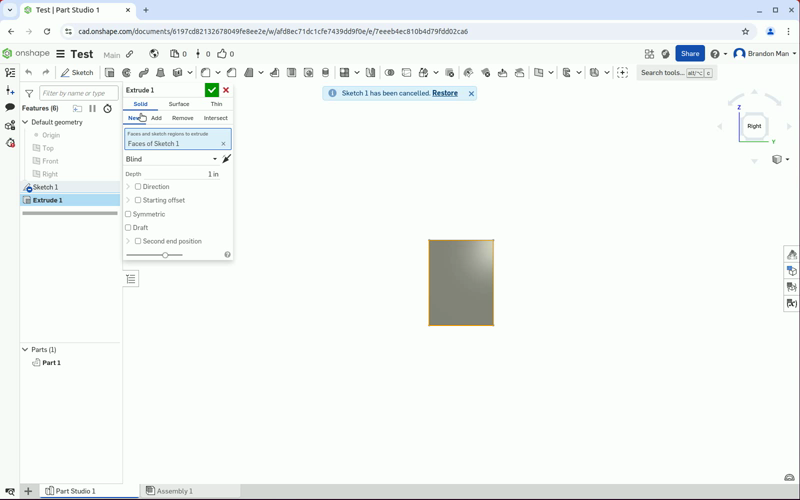
mouse_move(137, 120)
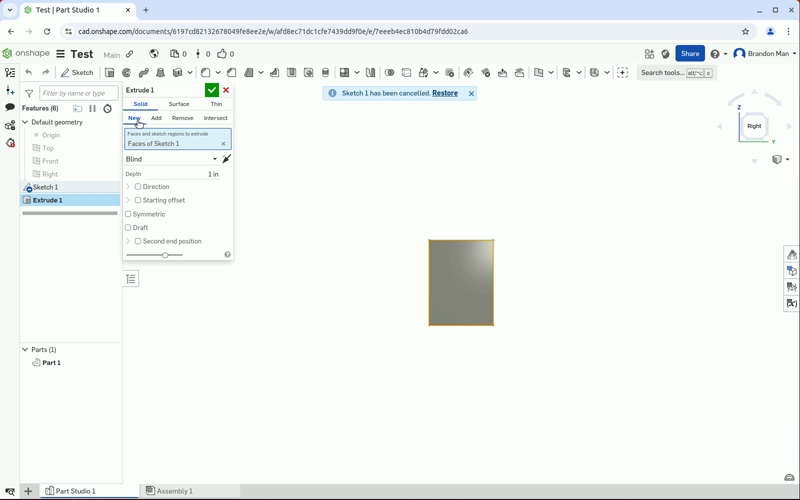
click(137, 120)
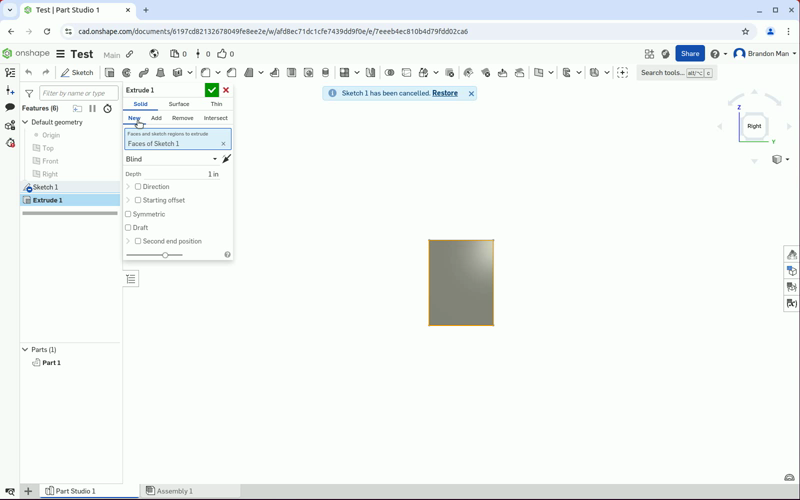
key(tab, 4)
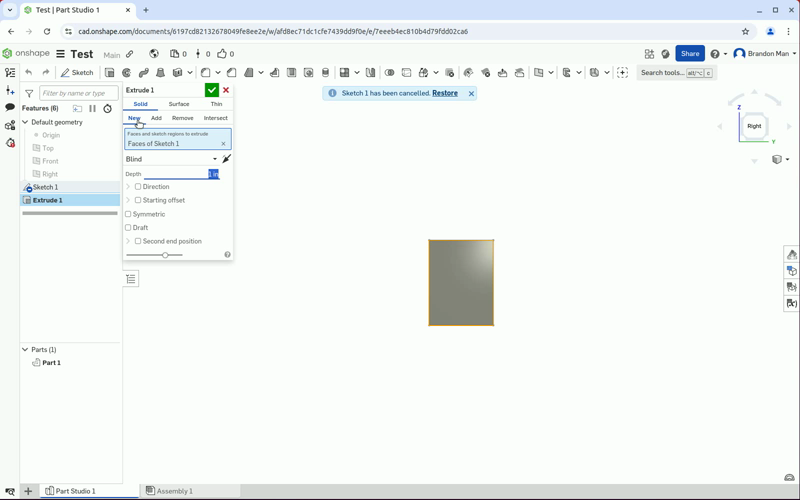
text(4.333)
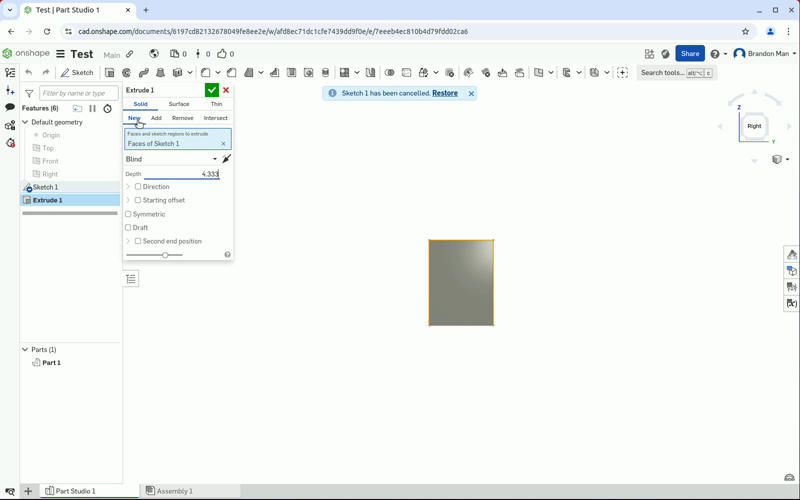
key(enter)
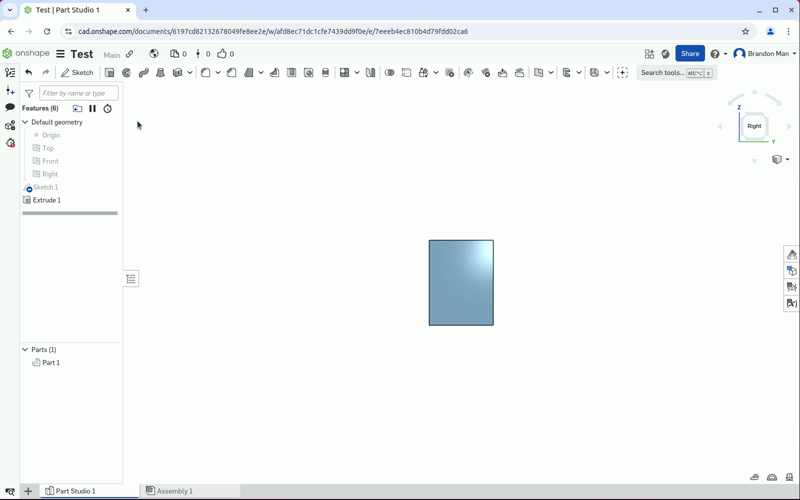
key(shift+h)
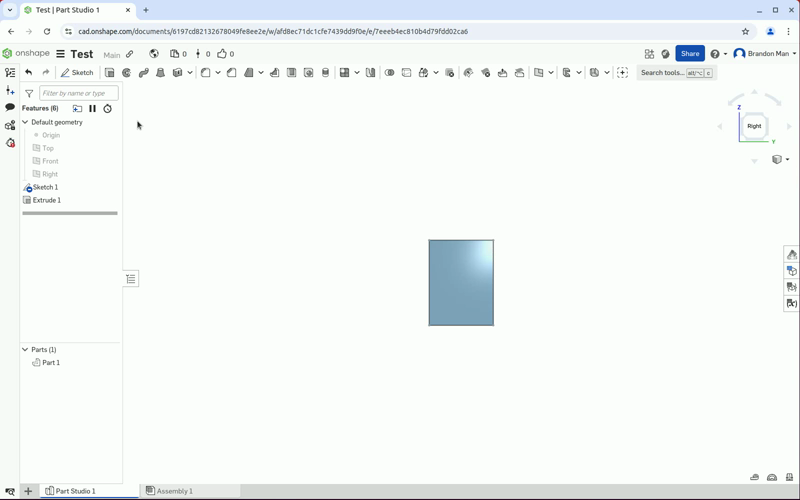
key(shift+h)
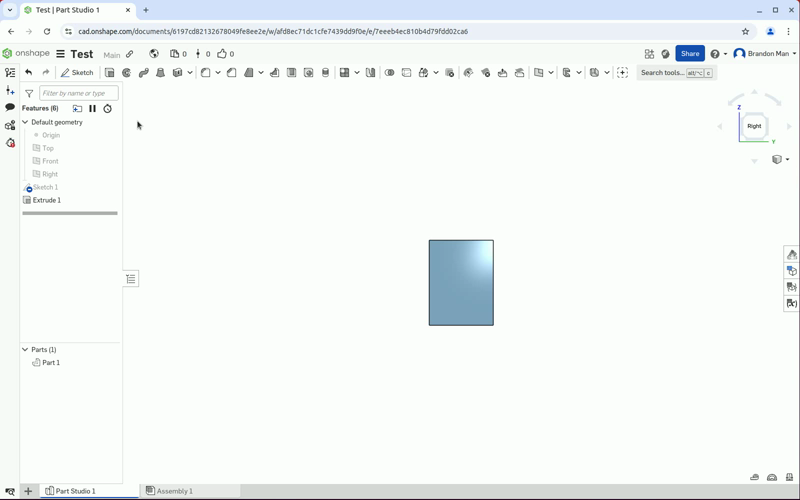
mouse_move(73, 189)
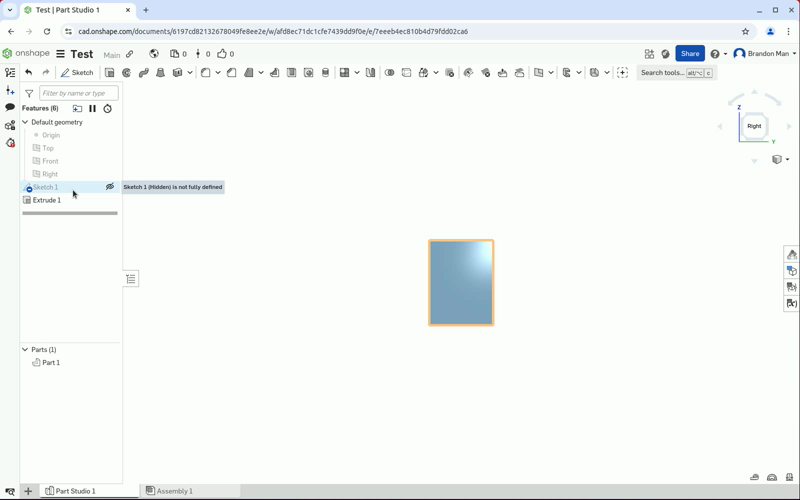
click(73, 189)
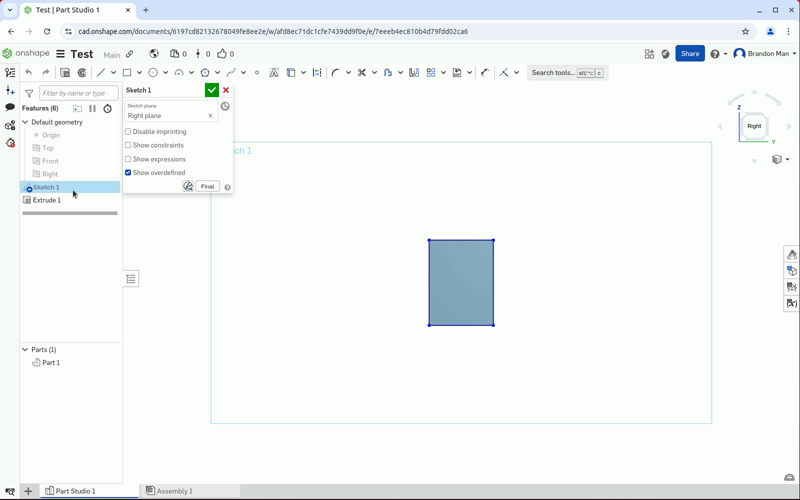
mouse_move(229, 92)
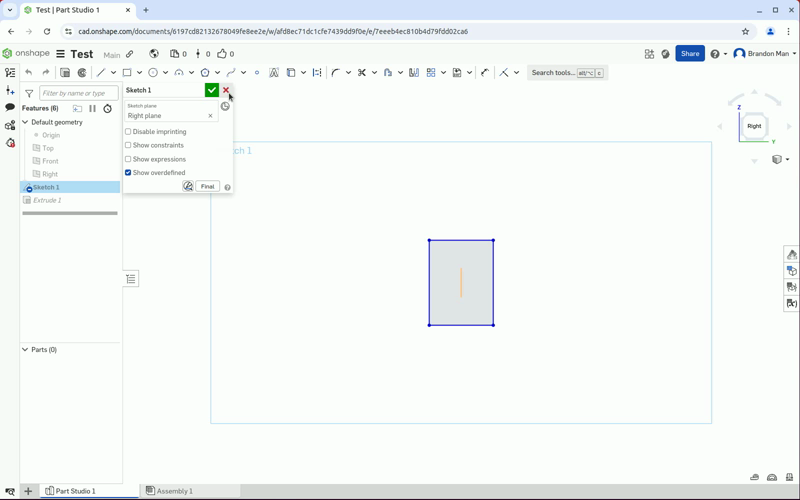
click(229, 92)
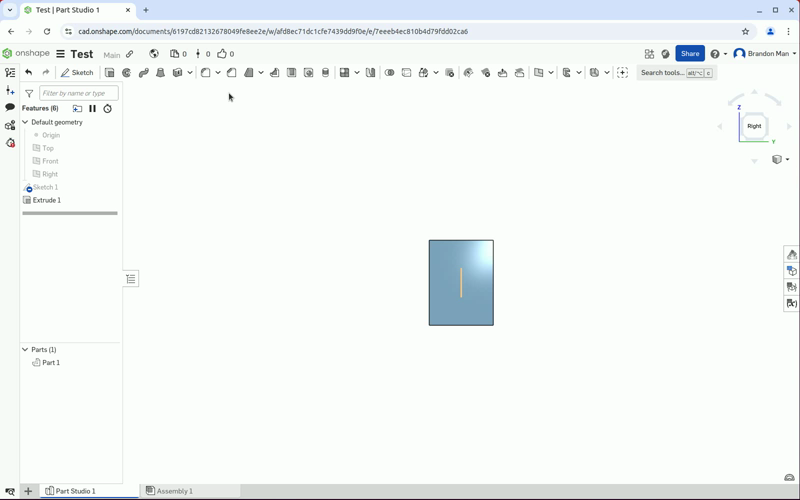
mouse_move(541, 75)
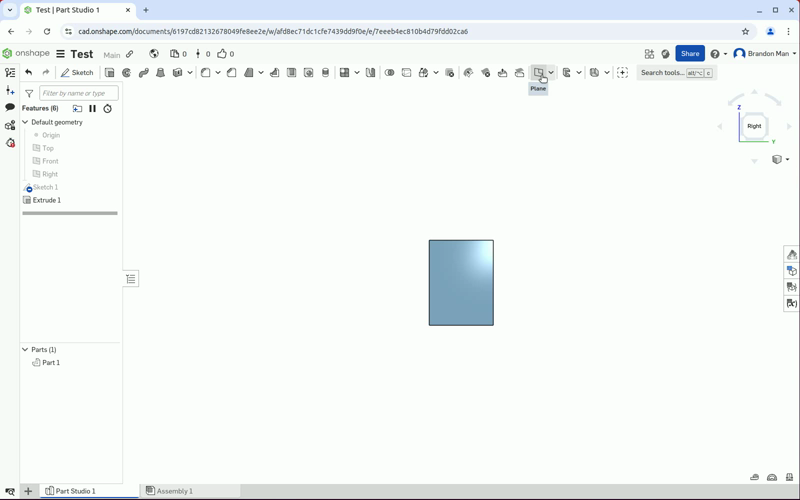
click(541, 75)
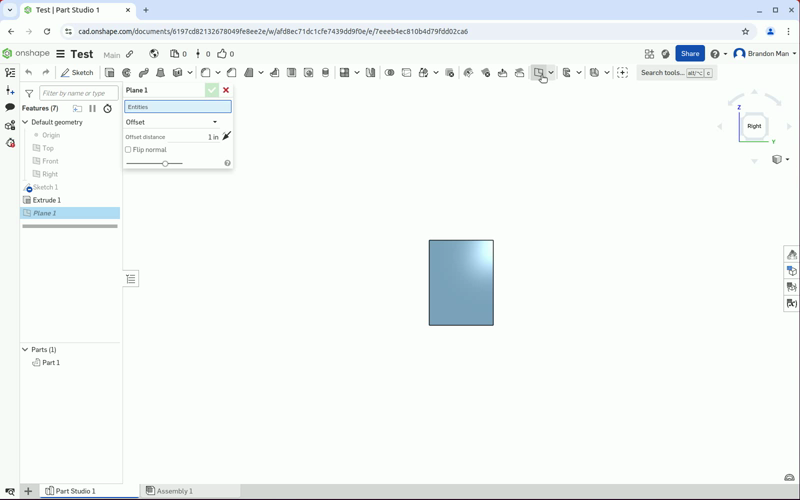
mouse_move(73, 176)
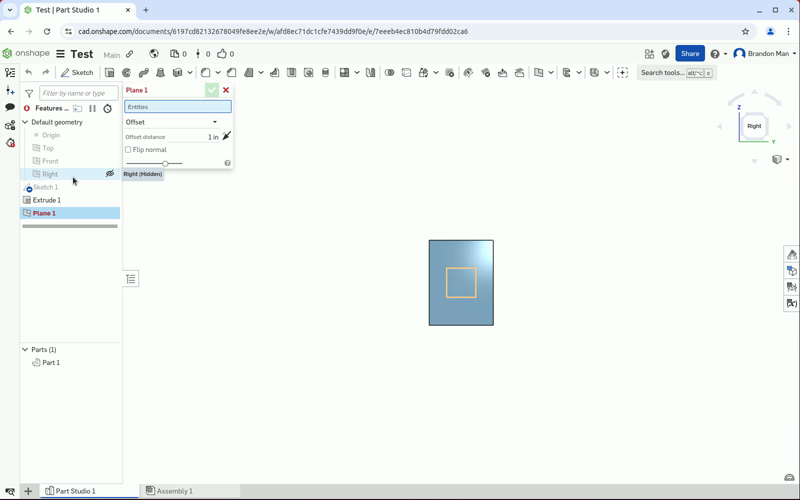
click(73, 176)
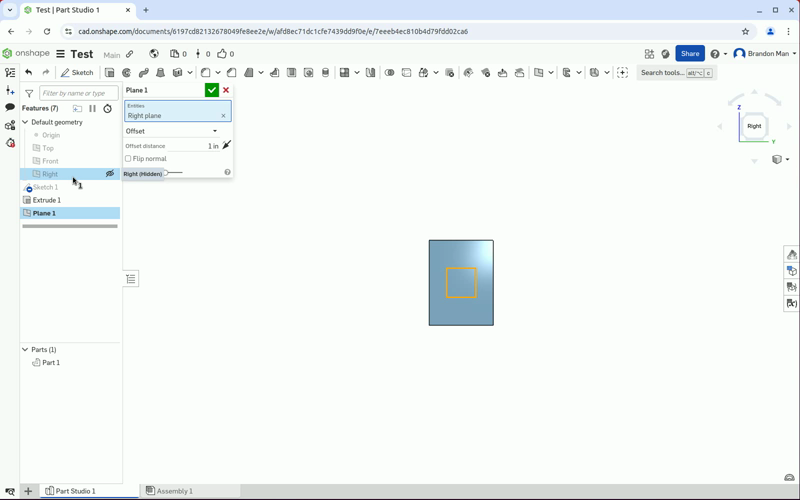
key(tab, 2)
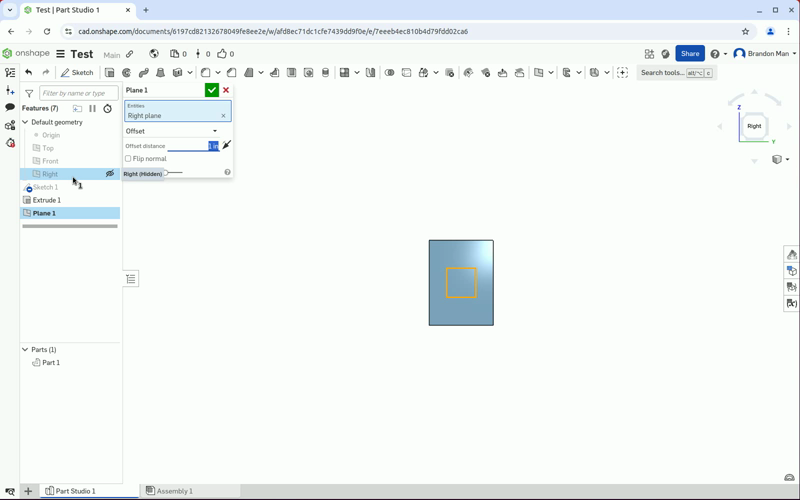
text(4.344)
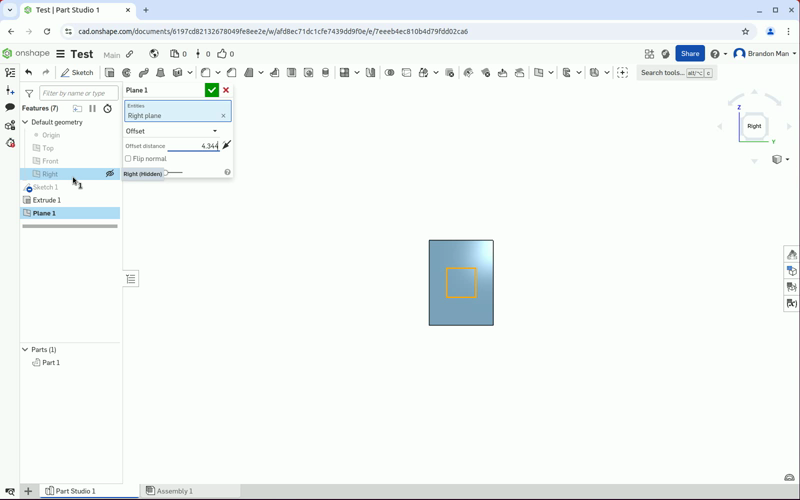
key(enter, 2)
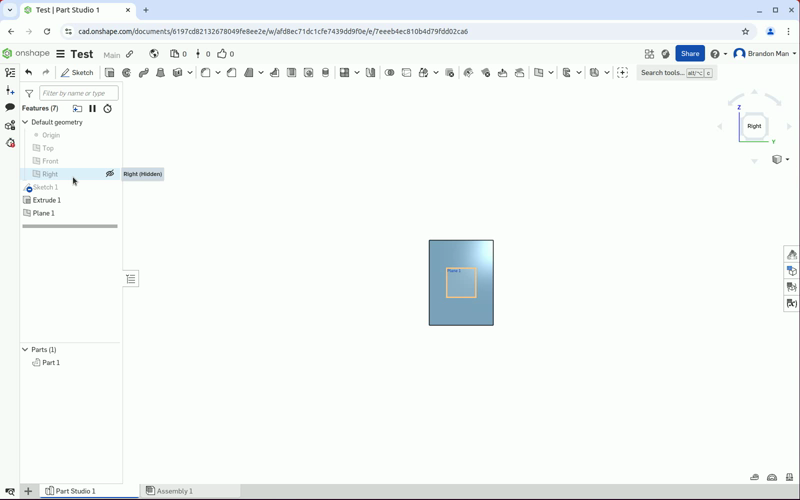
key(shift+s)
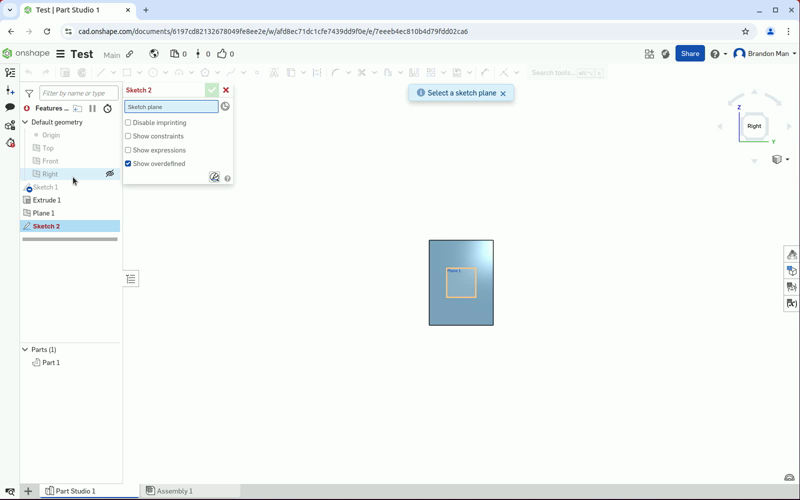
mouse_move(73, 215)
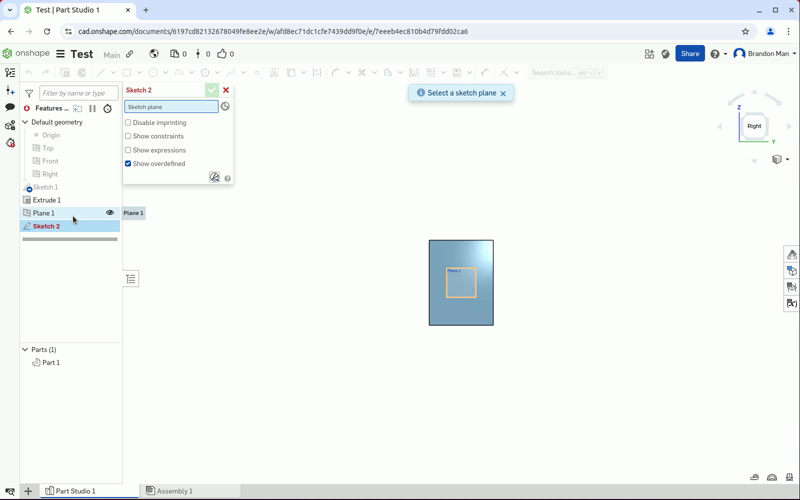
click(73, 215)
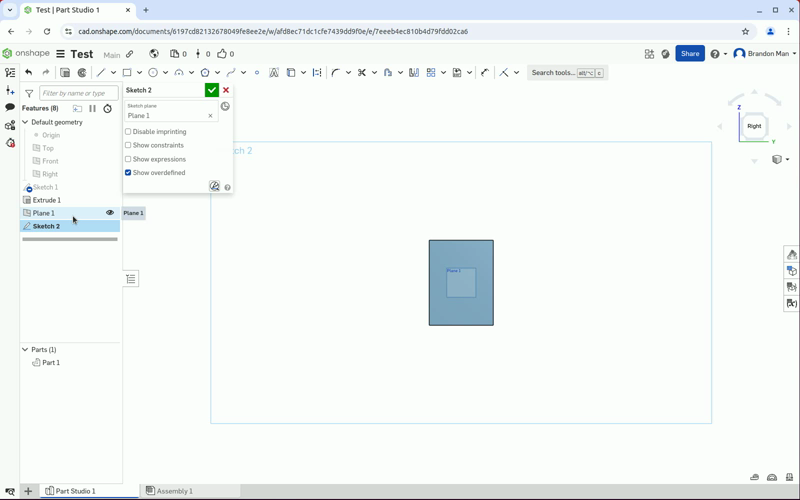
mouse_move(73, 352)
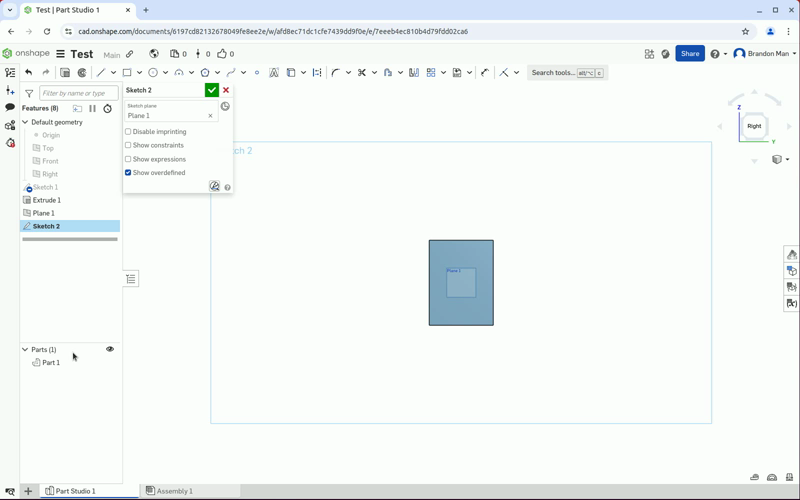
key(y)
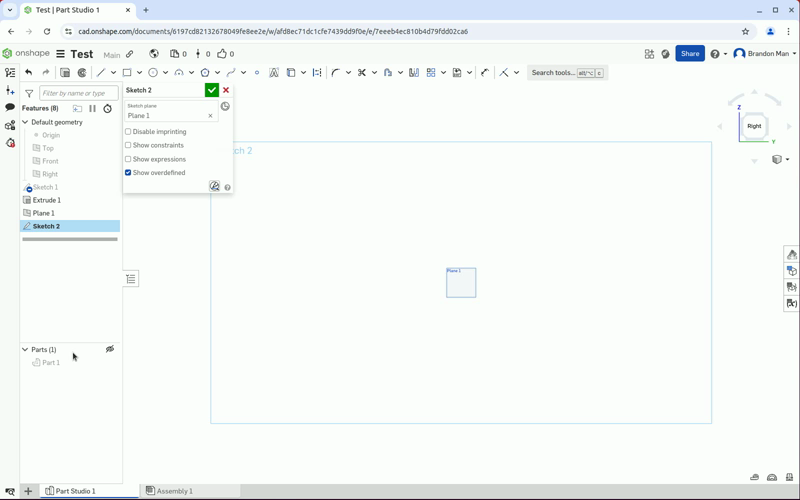
key(l)
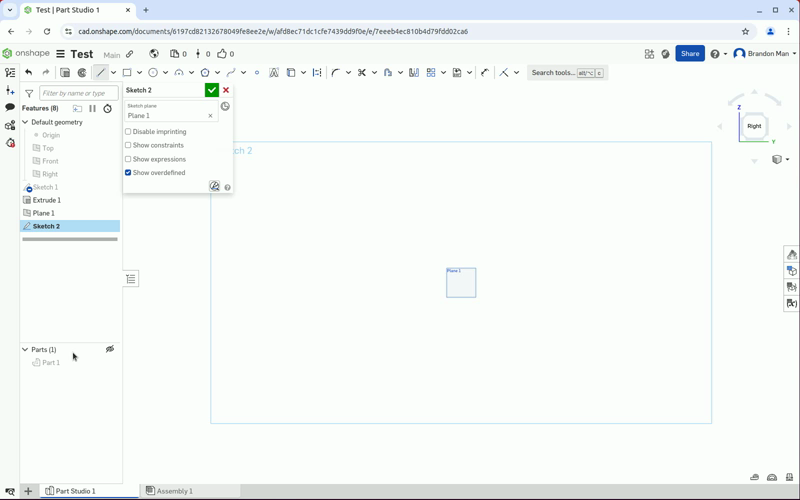
key_down(shift)
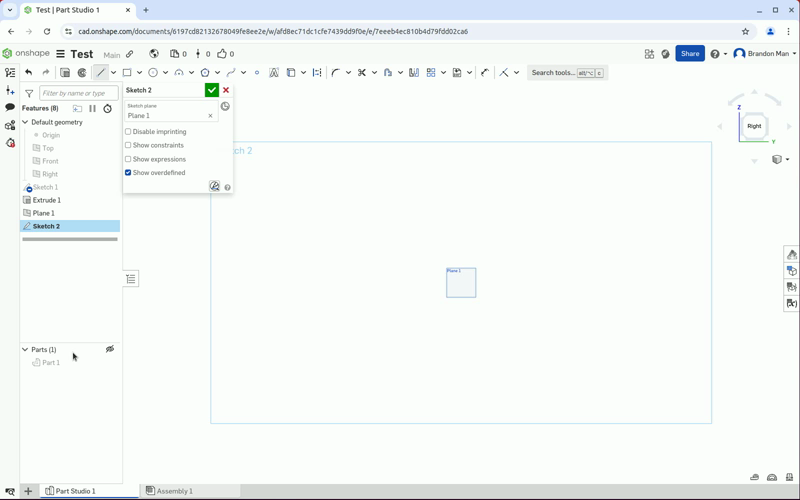
mouse_move(439, 367)
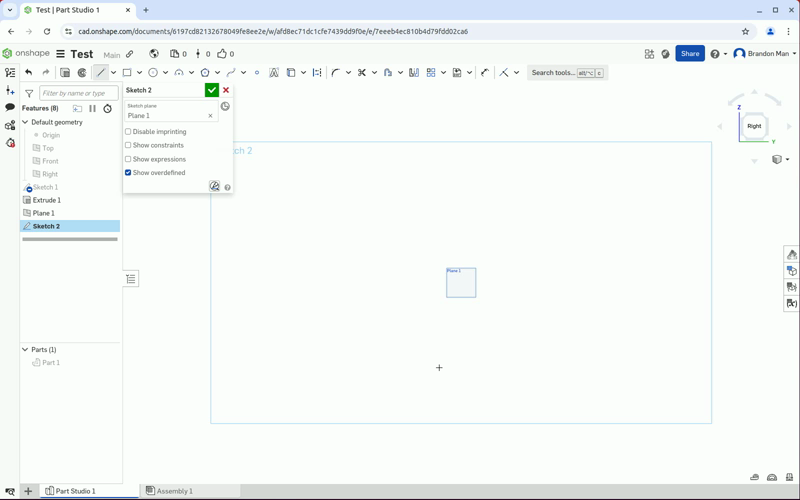
click(439, 367)
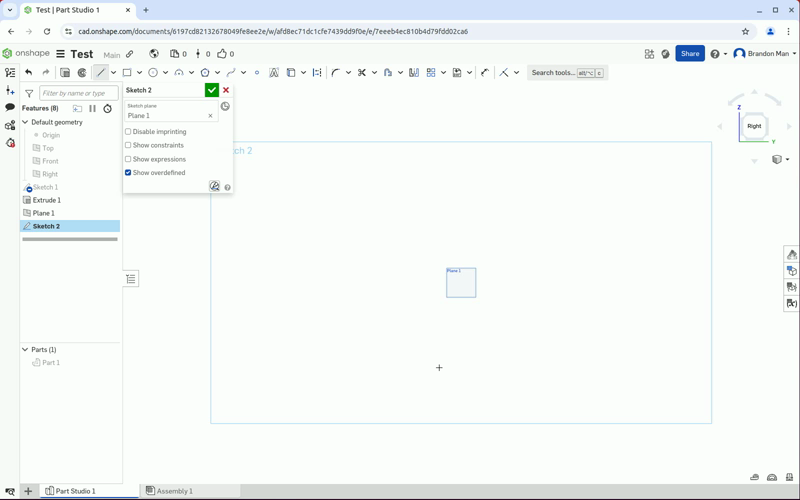
key_up(shift)
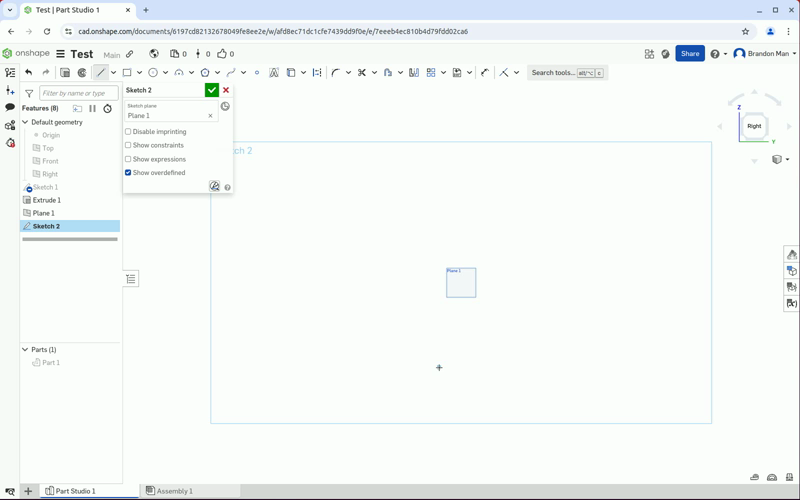
key_down(shift)
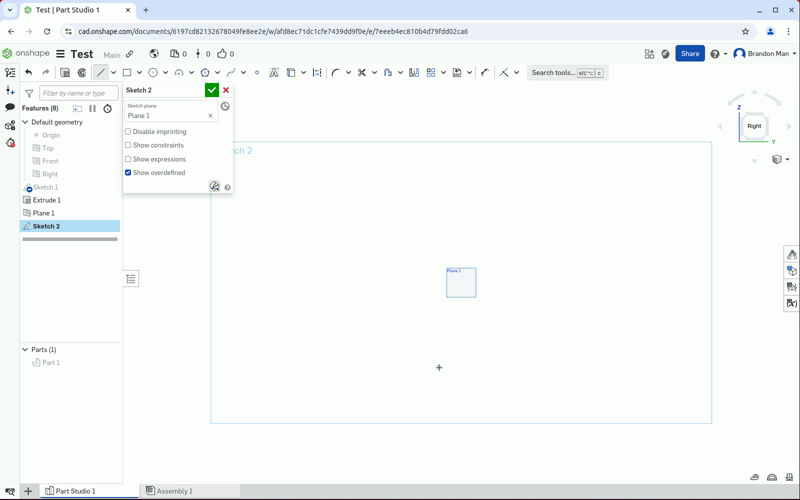
mouse_move(469, 367)
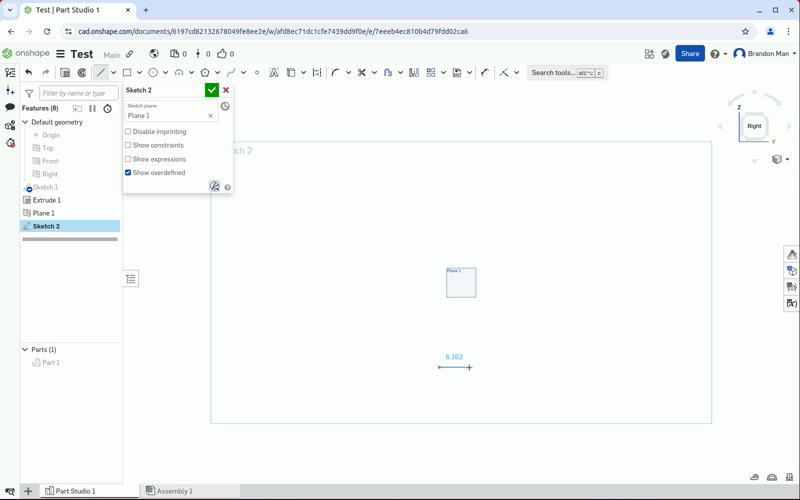
mouse_move(482, 367)
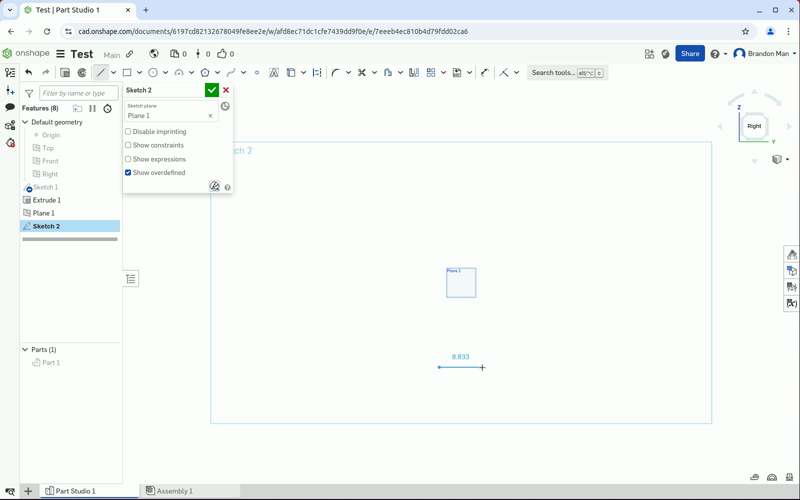
click(482, 367)
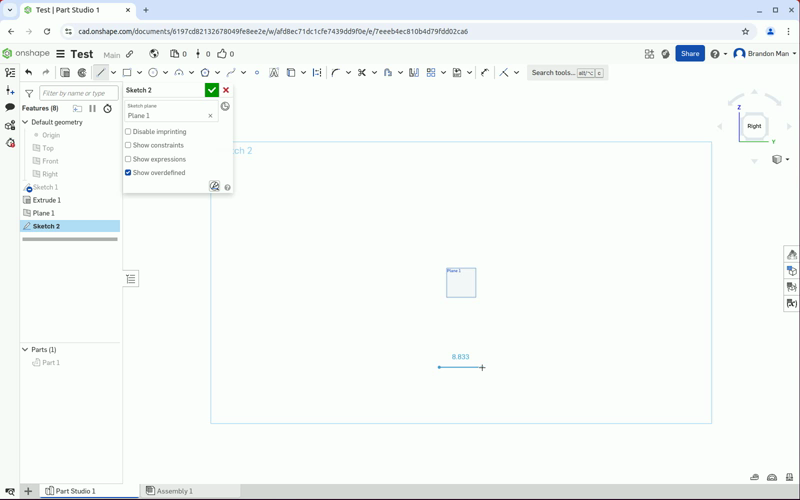
key_up(shift)
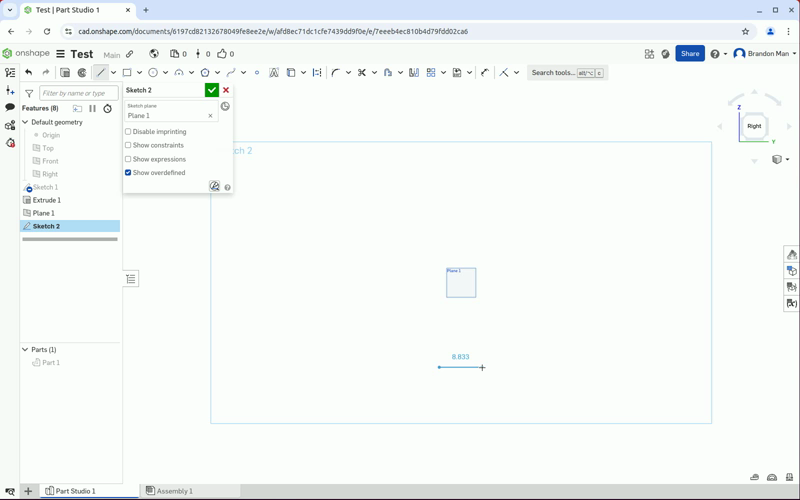
key_down(shift)
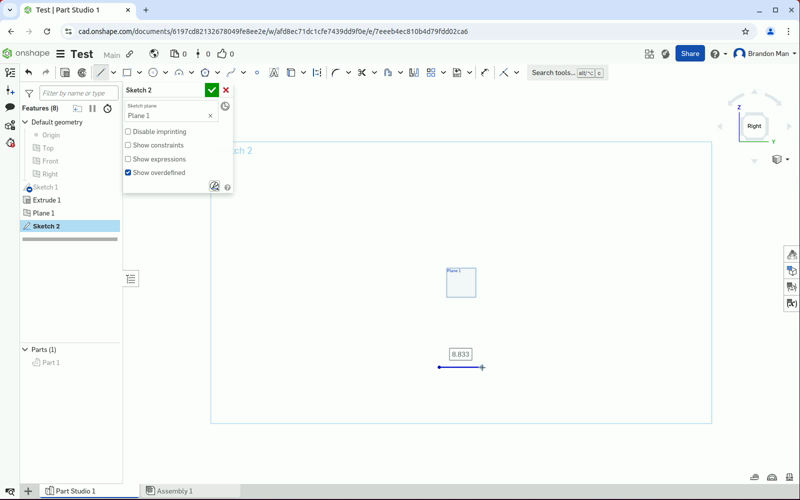
mouse_move(512, 367)
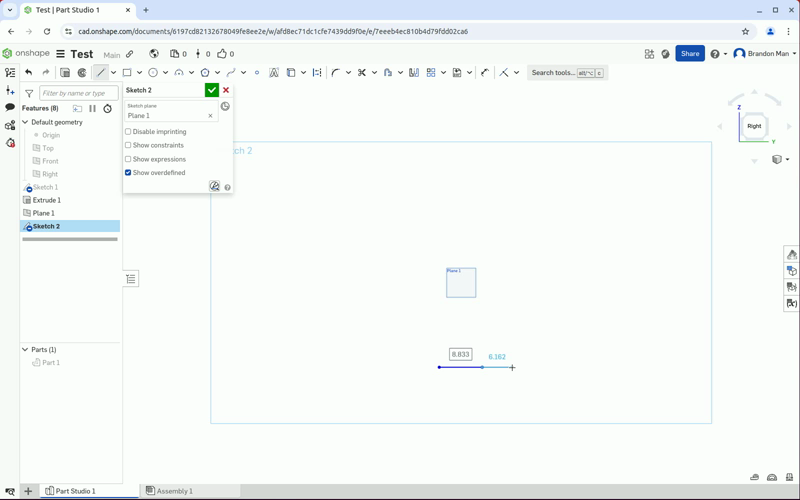
mouse_move(482, 324)
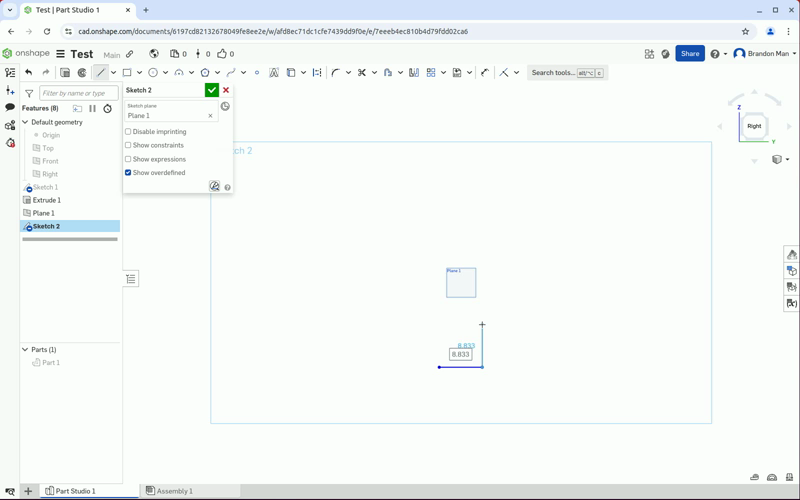
click(482, 324)
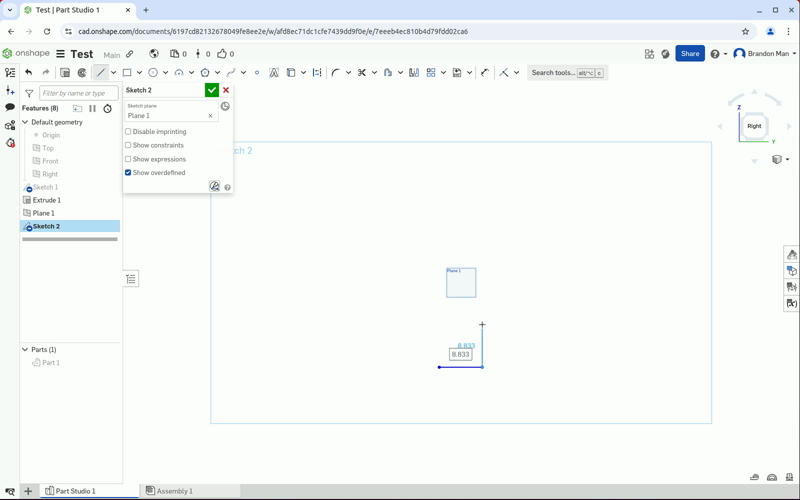
key_up(shift)
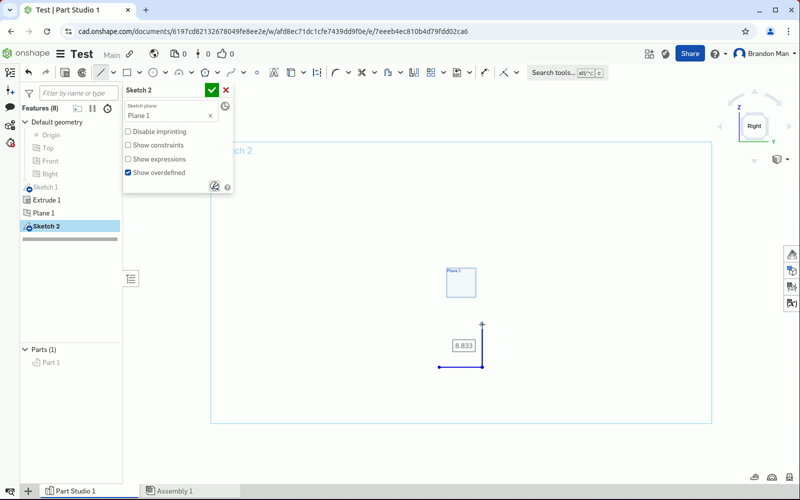
key_down(shift)
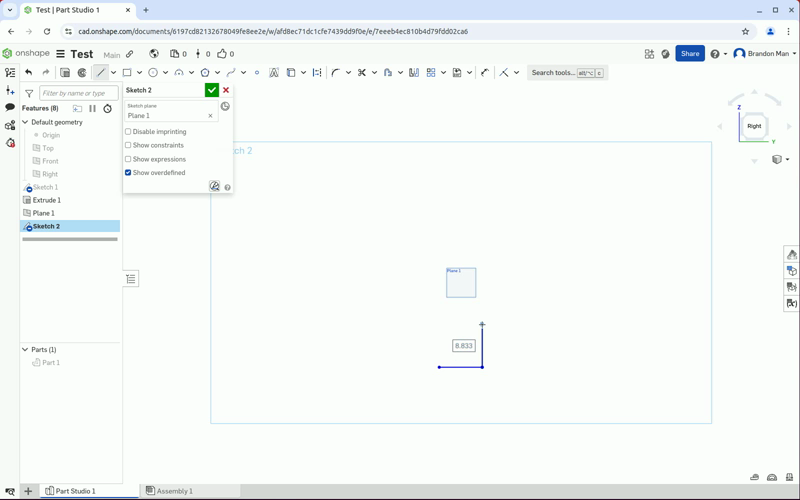
mouse_move(512, 324)
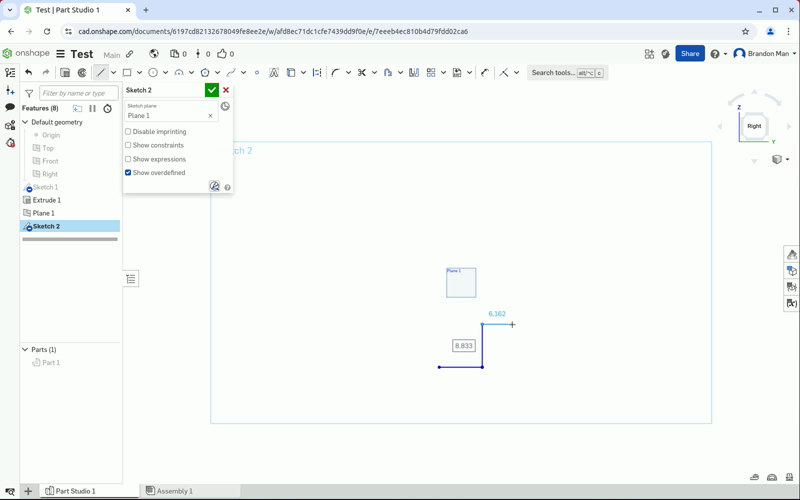
mouse_move(439, 324)
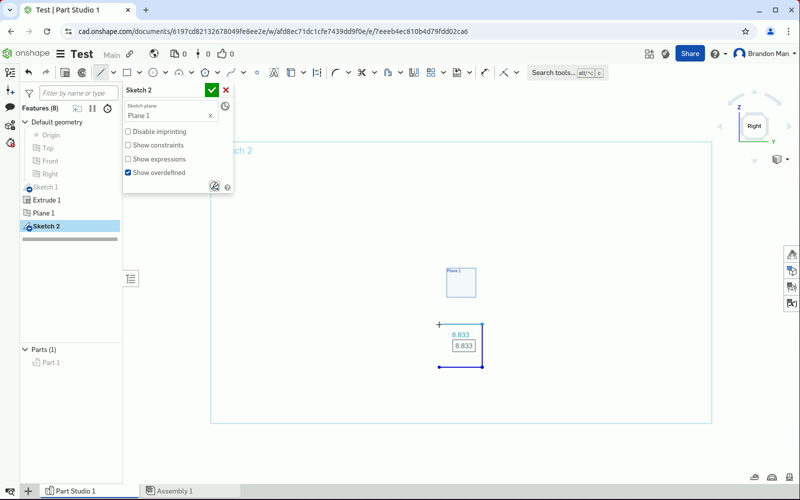
click(439, 324)
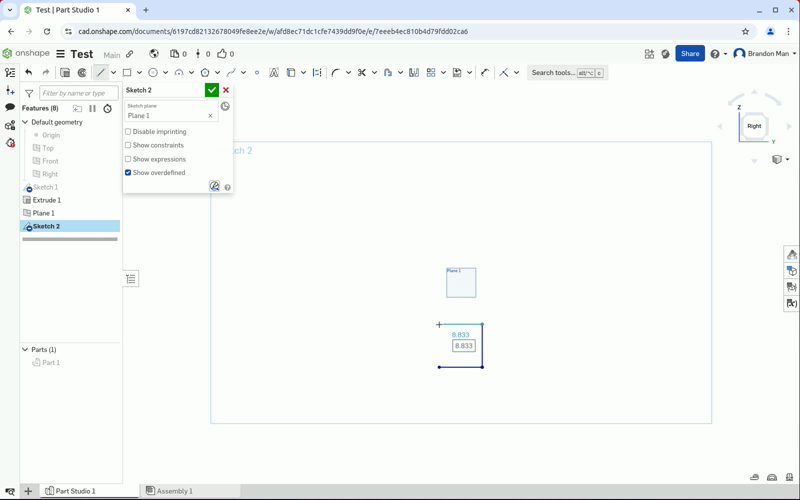
key_up(shift)
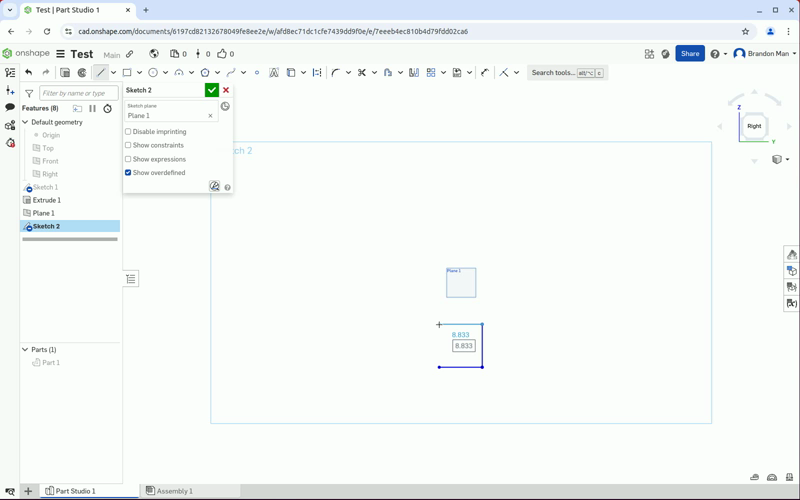
mouse_move(469, 324)
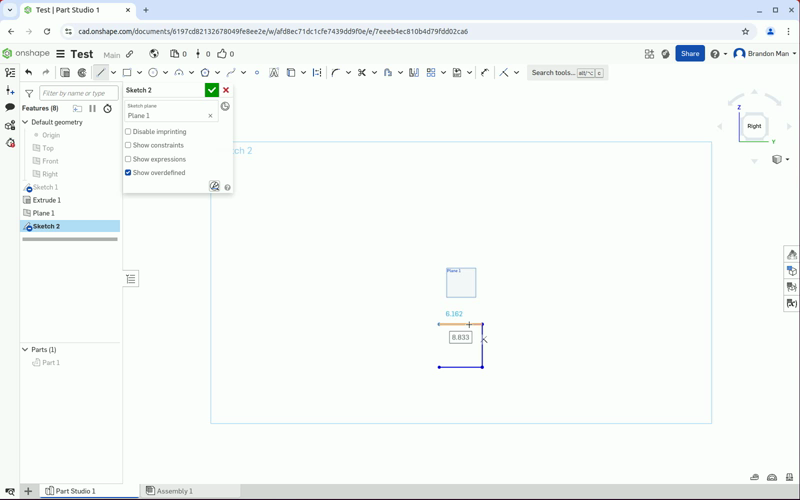
key_down(shift)
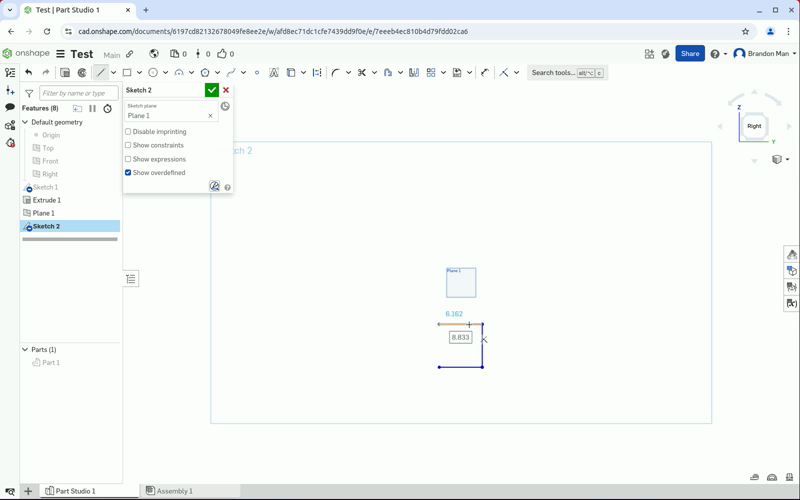
mouse_move(439, 367)
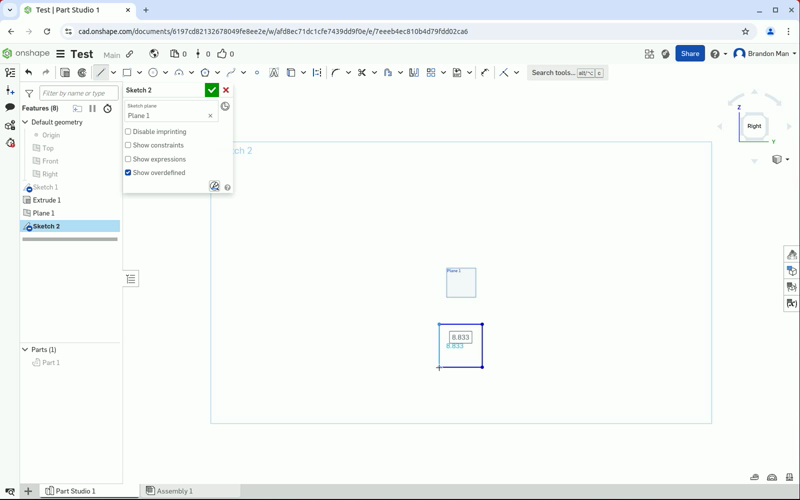
key_up(shift)
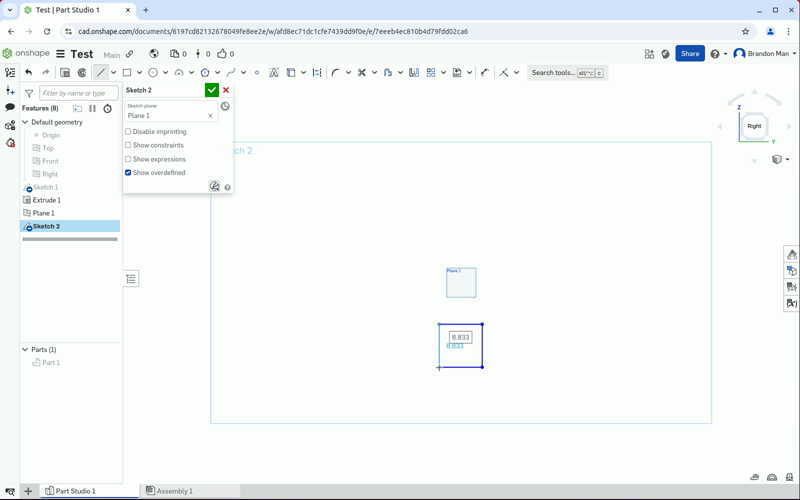
click(439, 367)
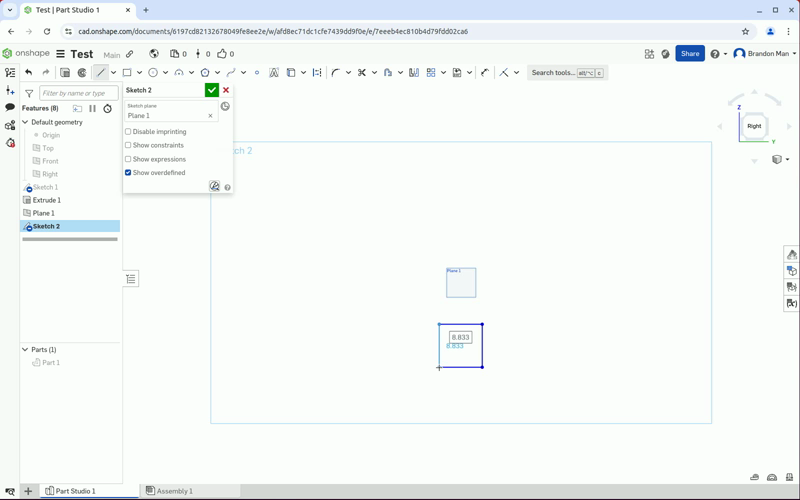
key(esc)
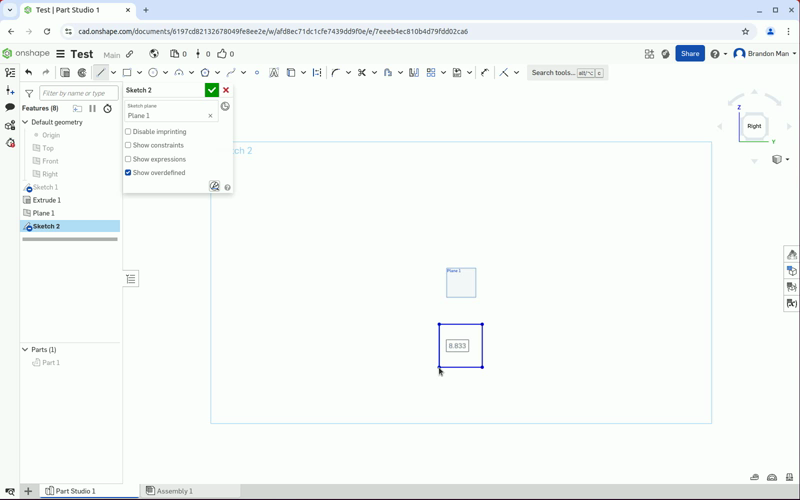
mouse_move(467, 339)
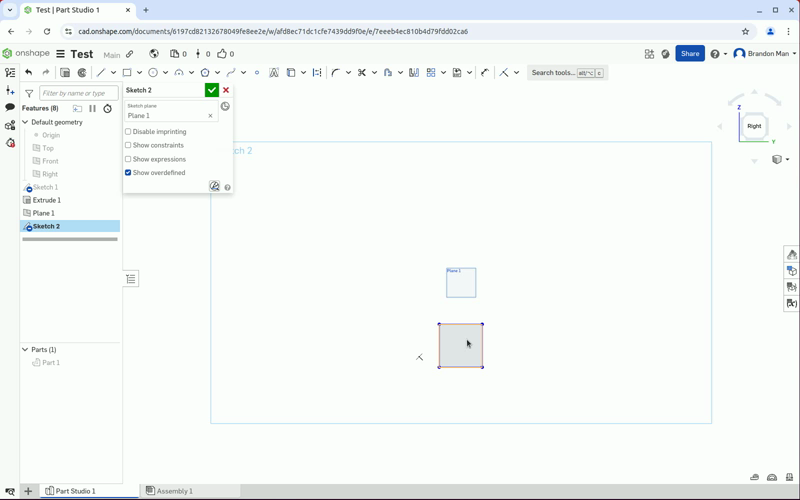
click(467, 339)
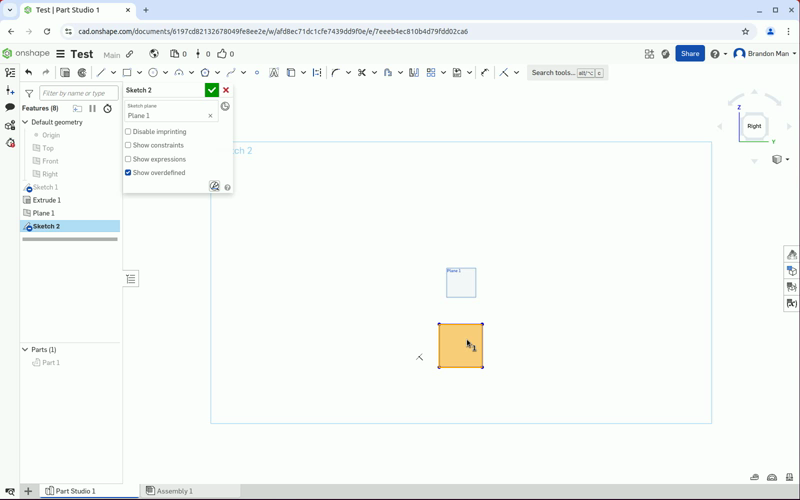
mouse_move(73, 352)
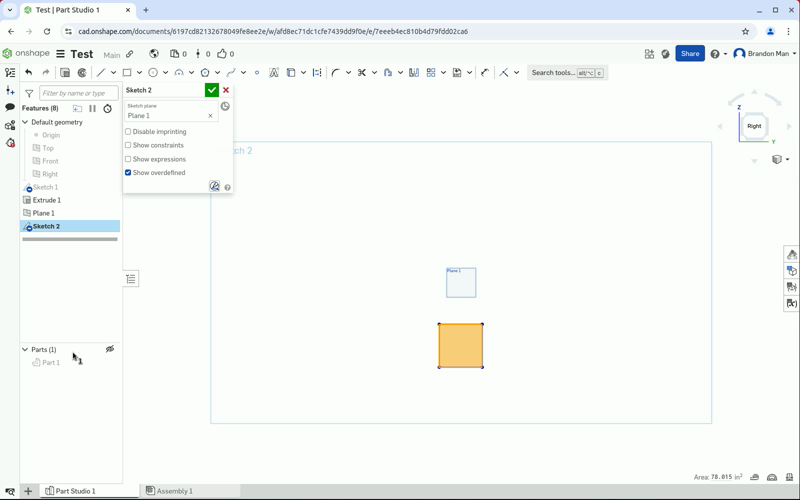
key(shift+y)
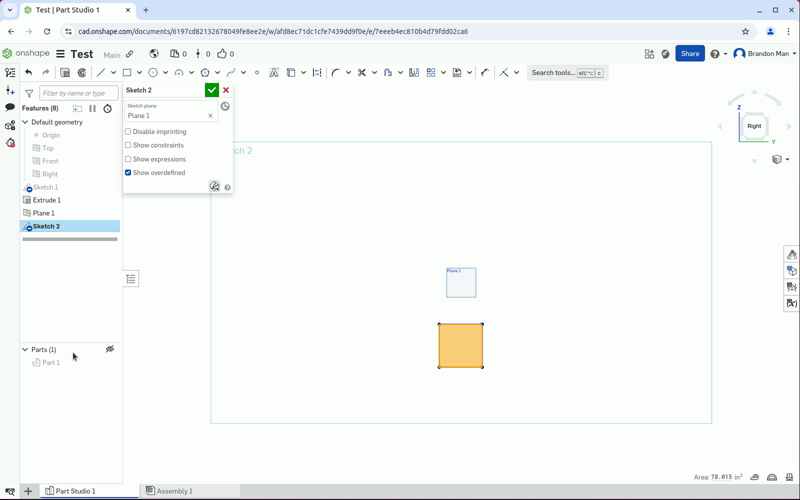
key(shift+e)
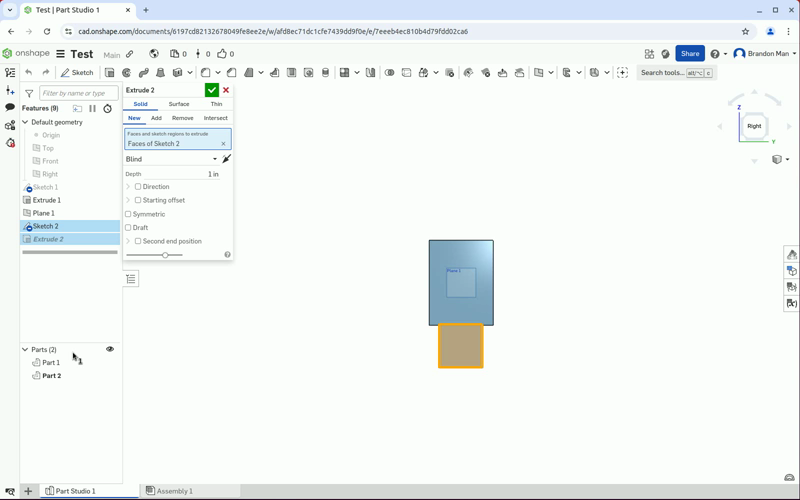
mouse_move(143, 106)
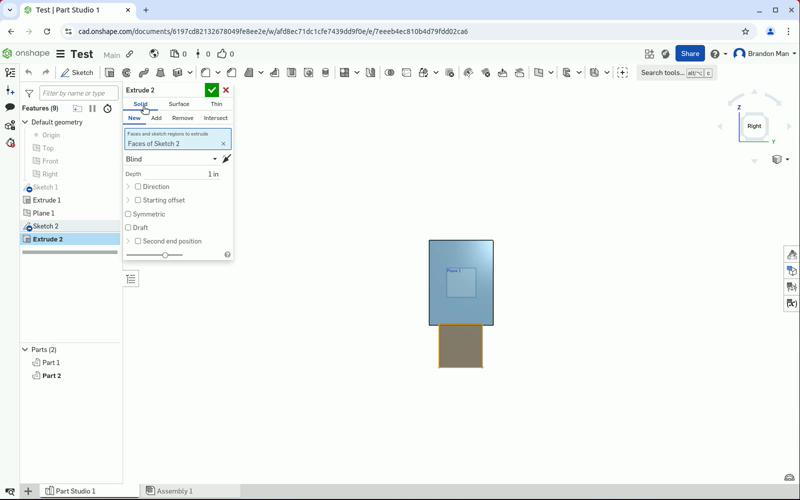
click(143, 106)
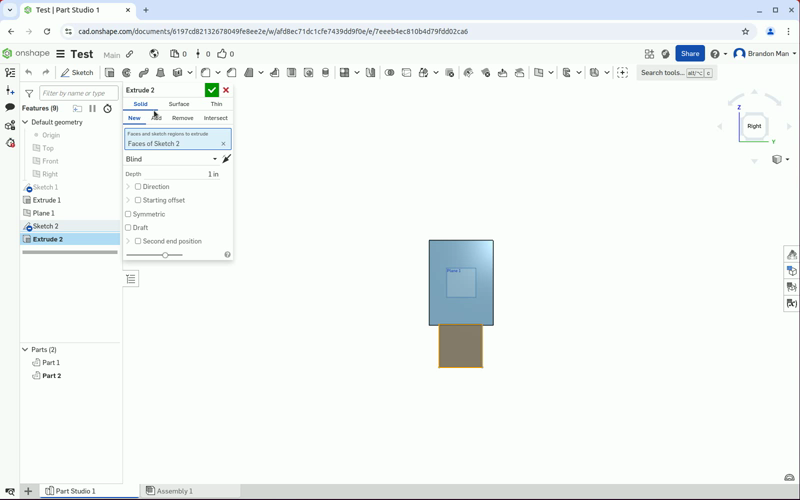
mouse_move(186, 120)
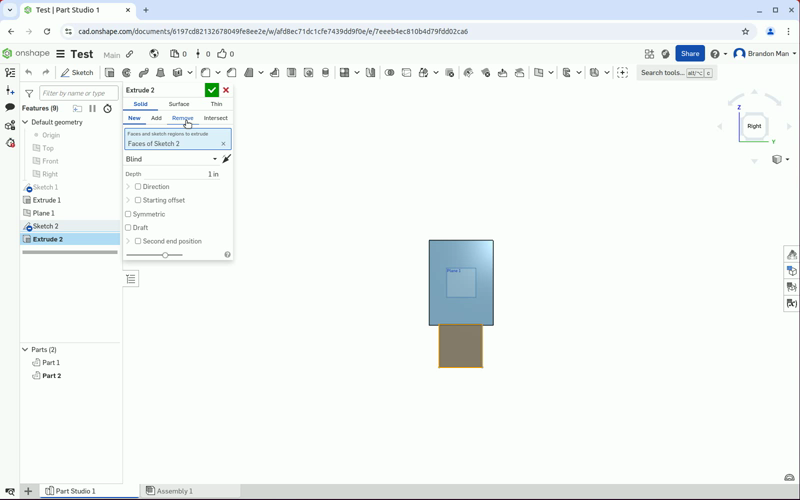
click(186, 120)
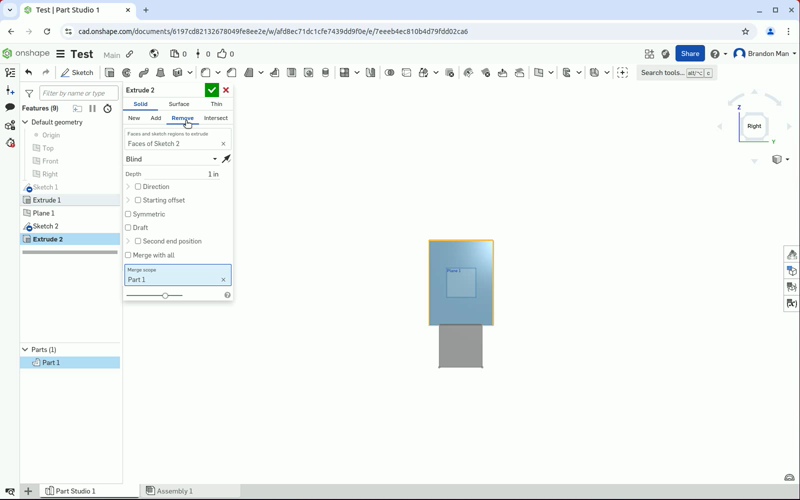
key(tab, 4)
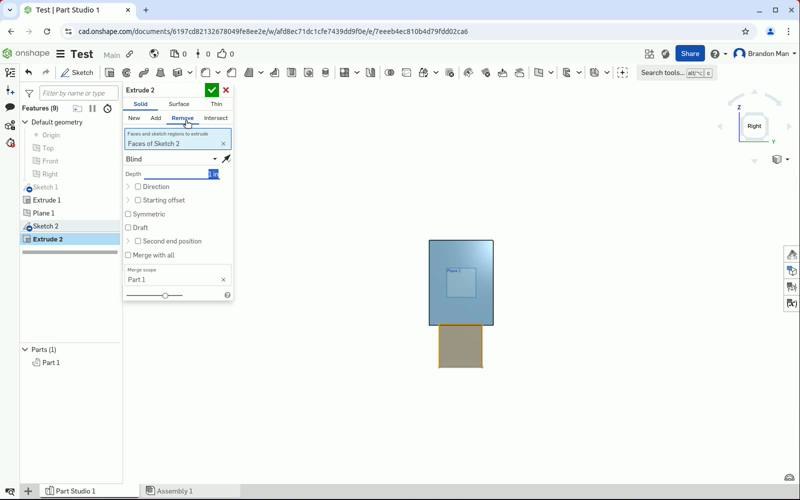
text(4.333)
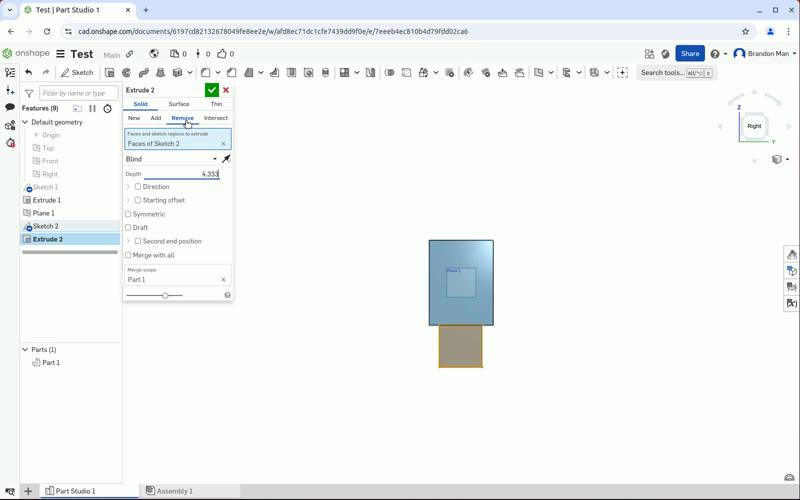
key(tab, 6)
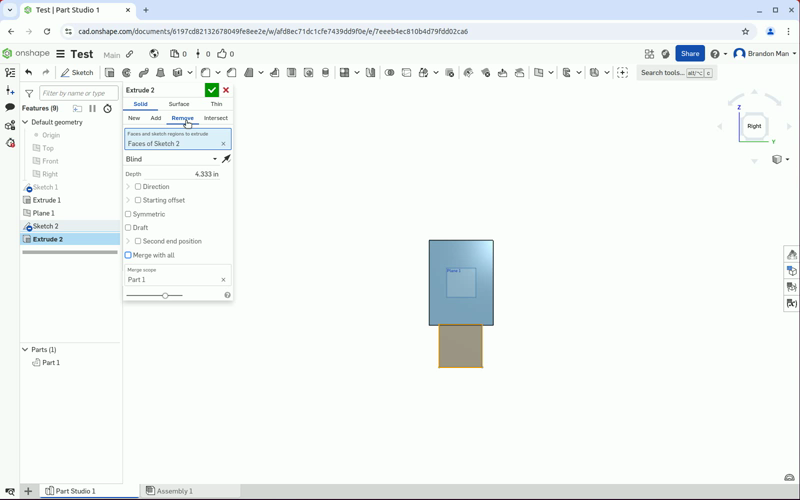
key(space)
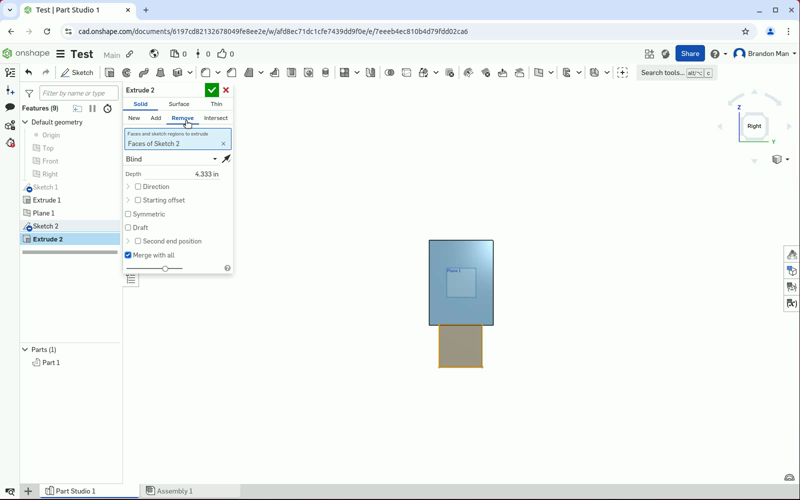
key(enter)
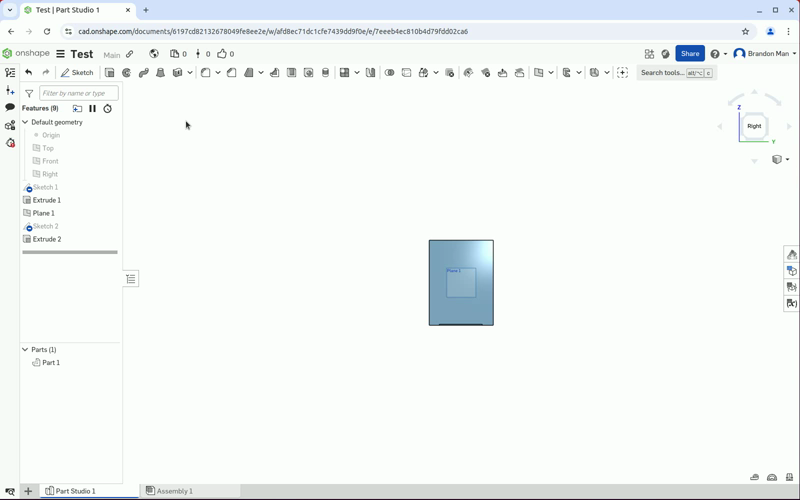
key(shift+h)
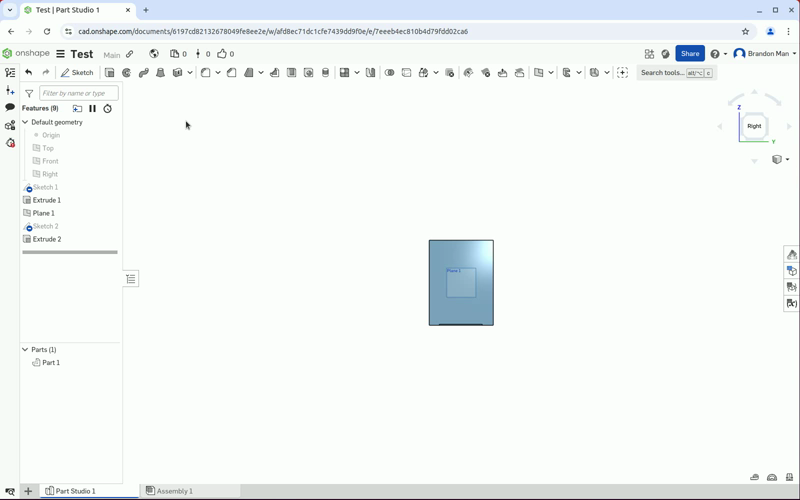
key(shift+h)
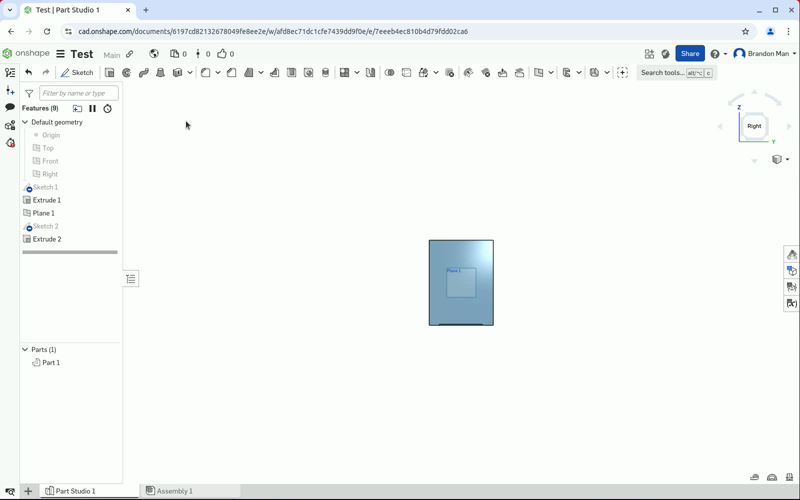
mouse_move(73, 189)
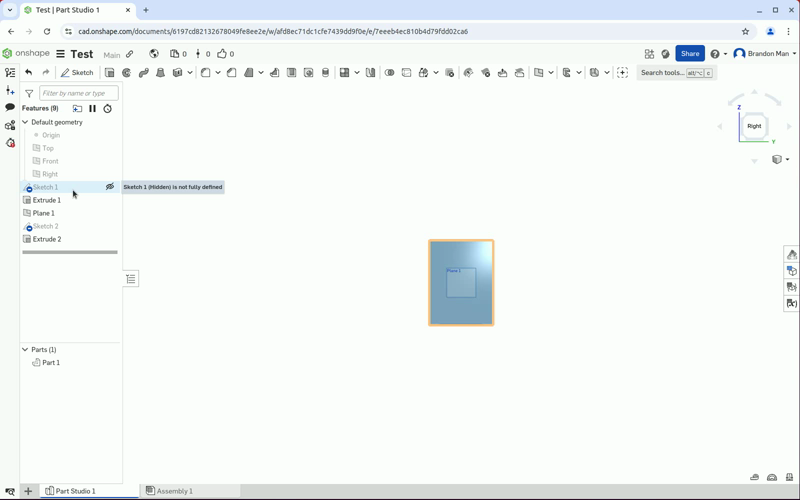
click(73, 189)
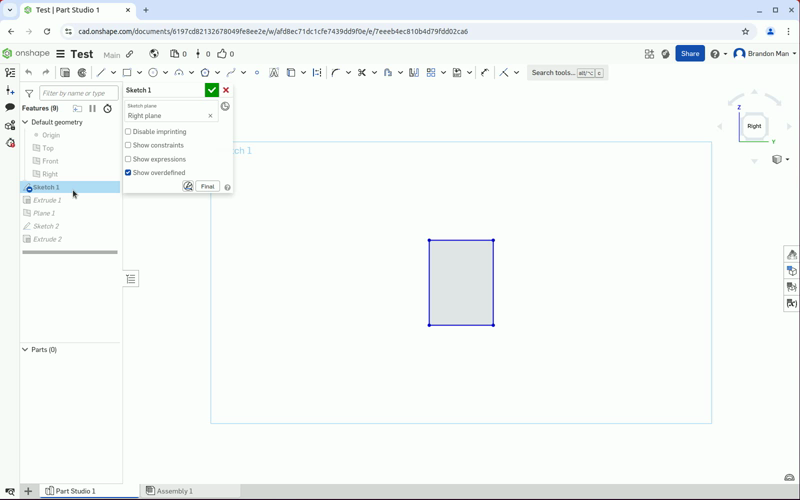
mouse_move(229, 92)
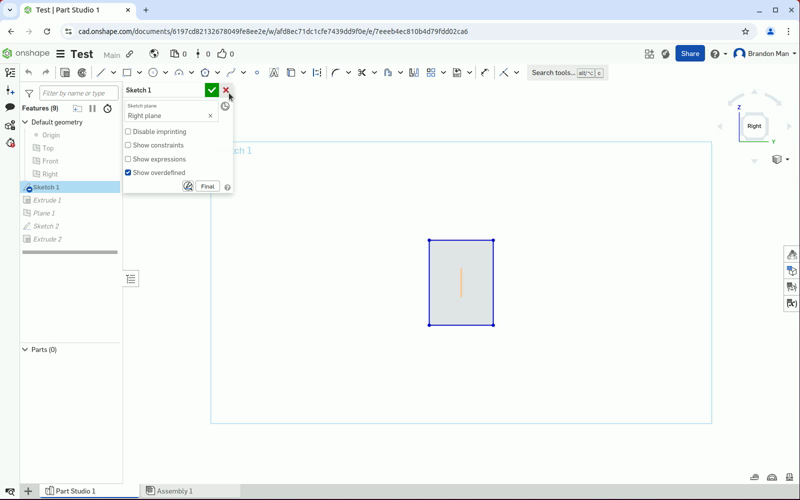
click(229, 92)
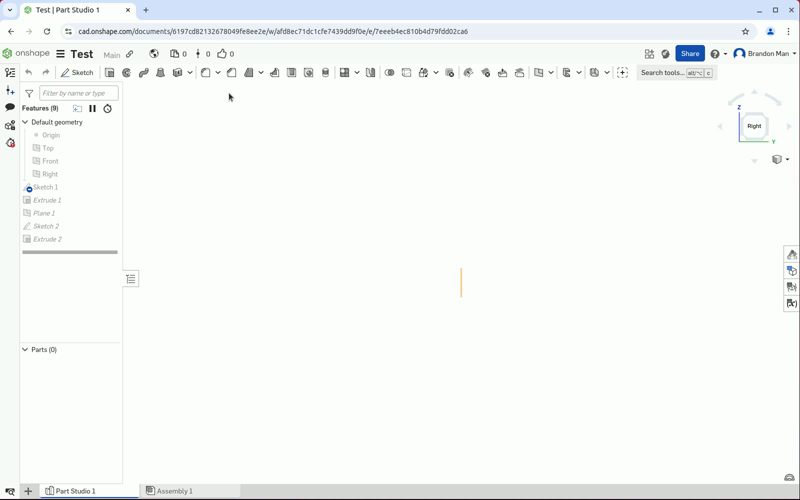
key(shift+s)
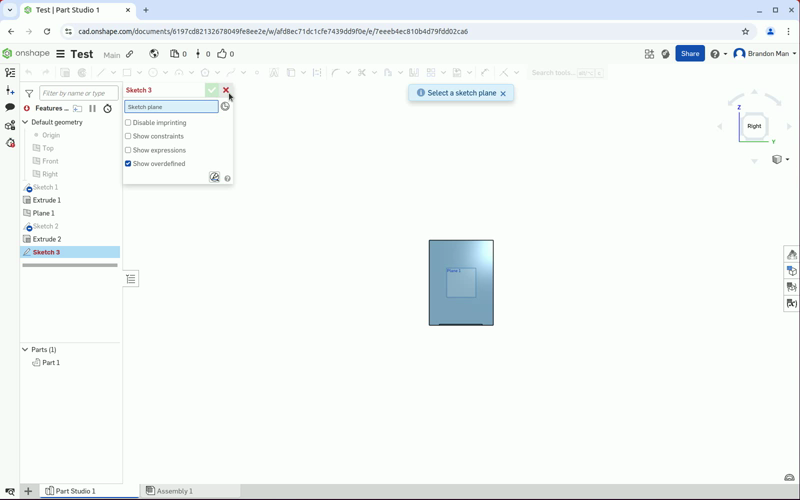
mouse_move(73, 215)
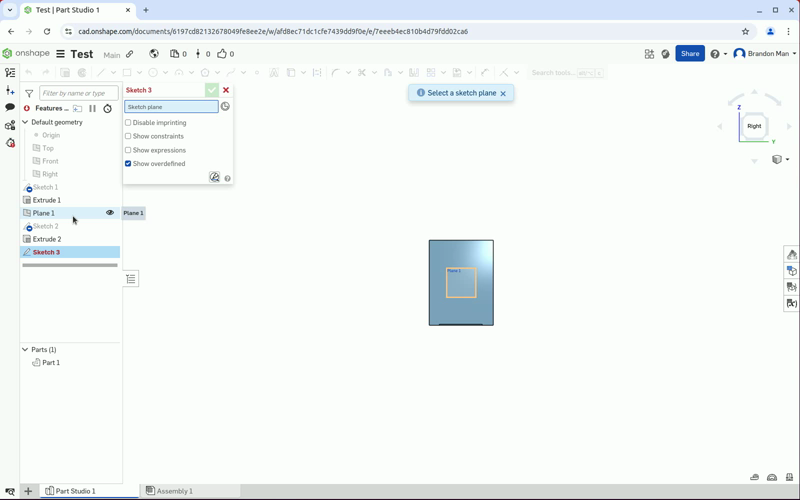
click(73, 215)
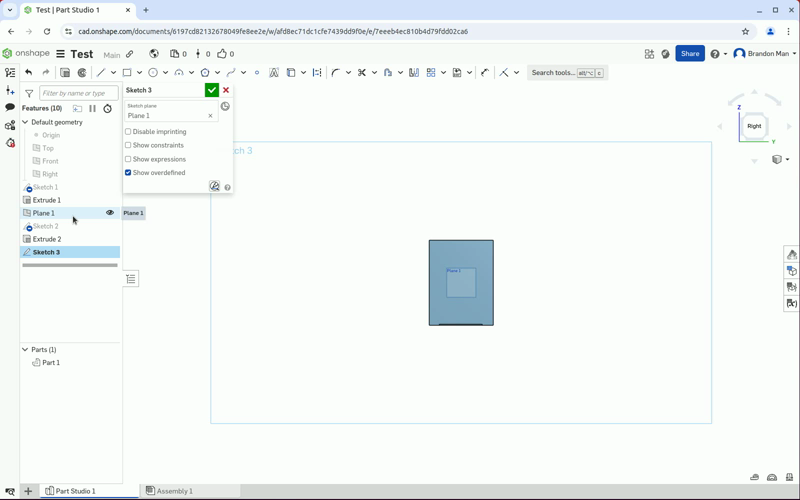
mouse_move(73, 352)
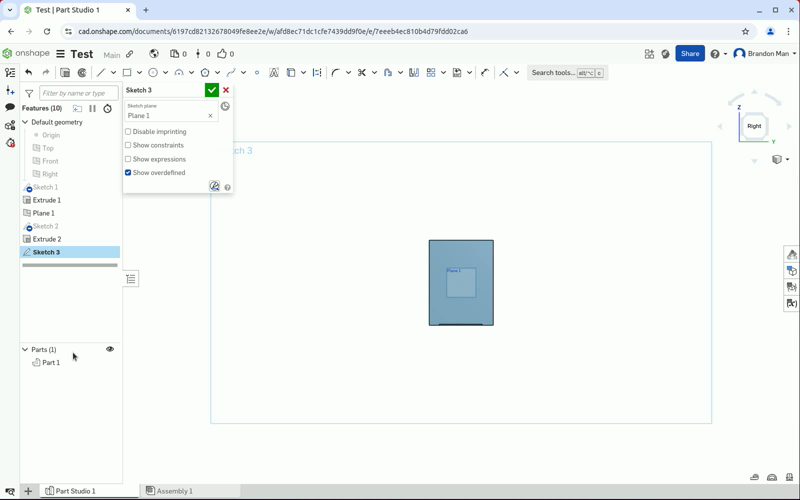
key(y)
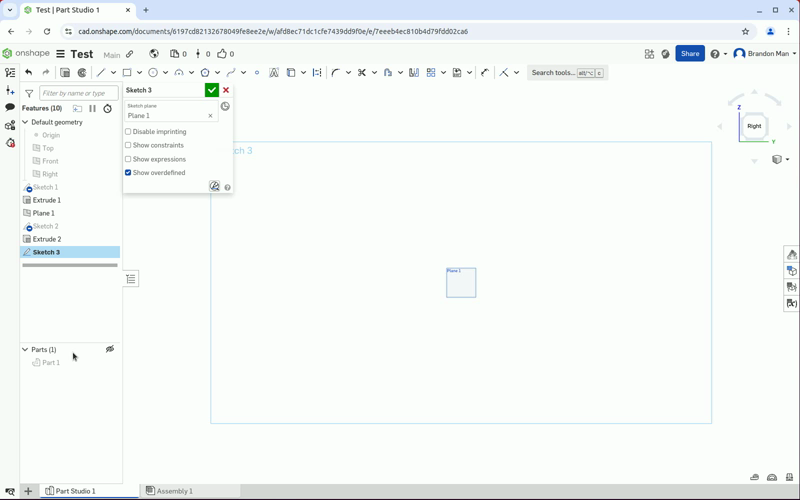
key(l)
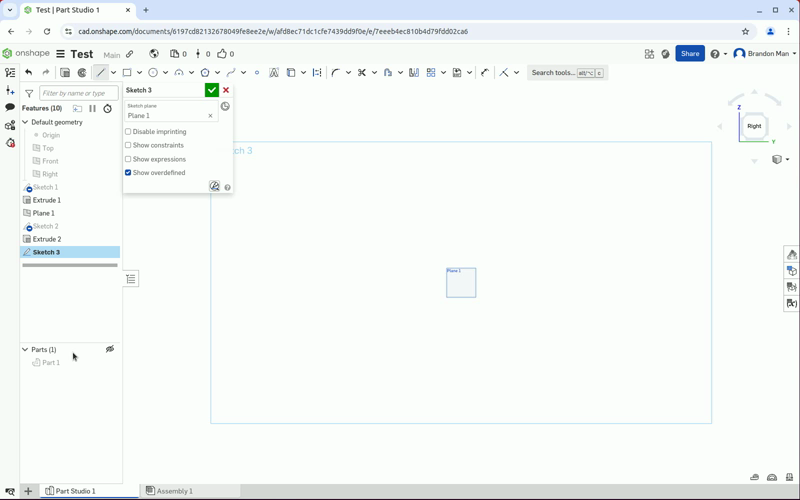
key_down(shift)
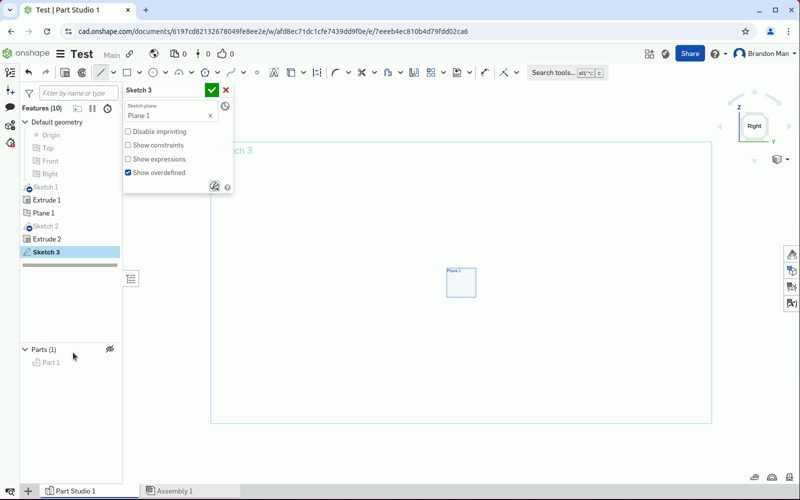
mouse_move(439, 325)
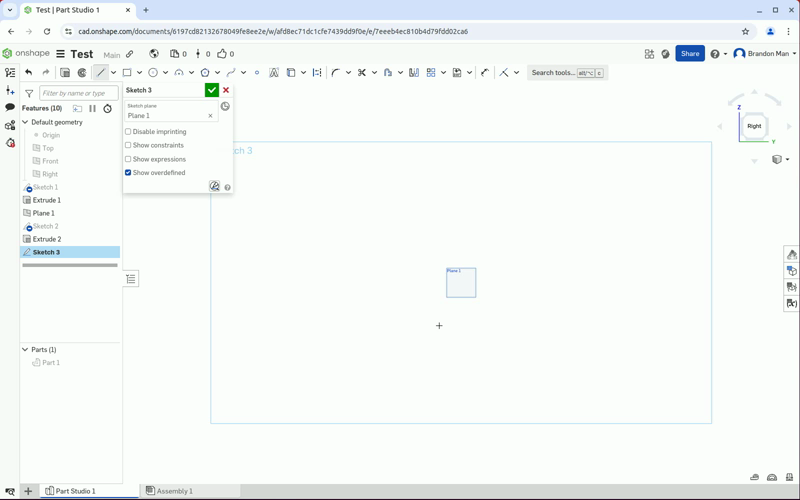
click(439, 325)
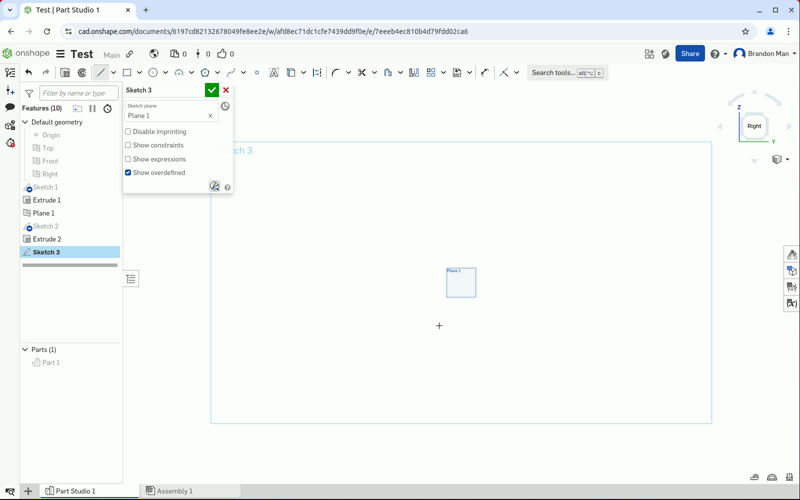
key_up(shift)
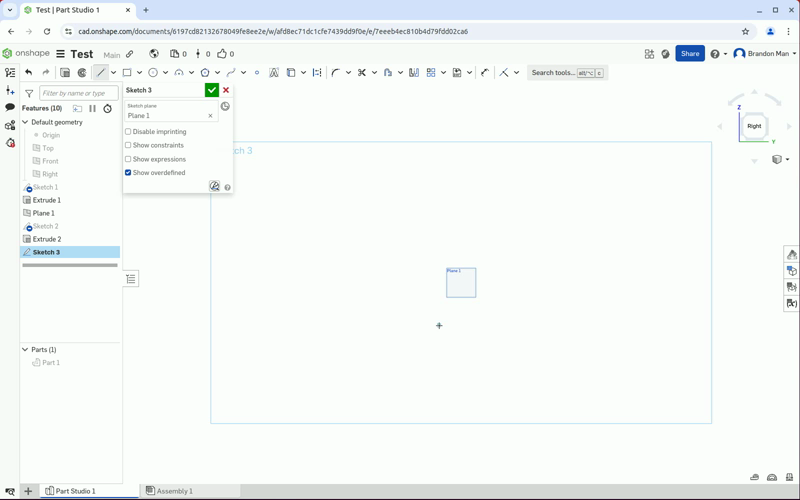
key_down(shift)
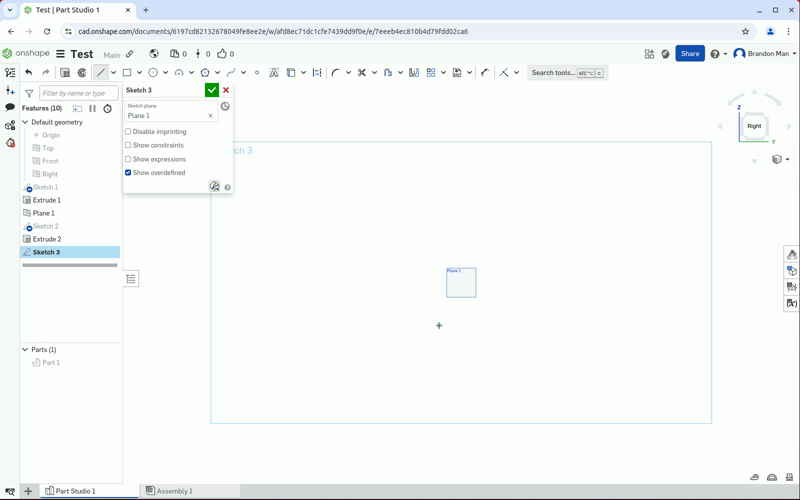
mouse_move(469, 325)
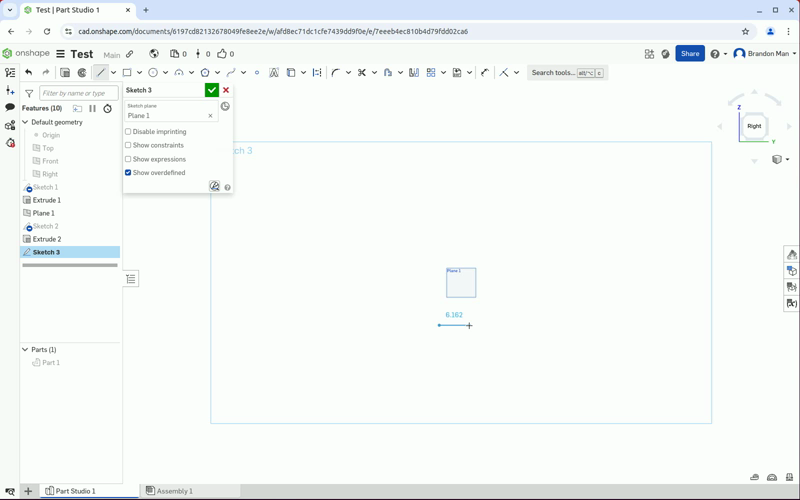
mouse_move(482, 325)
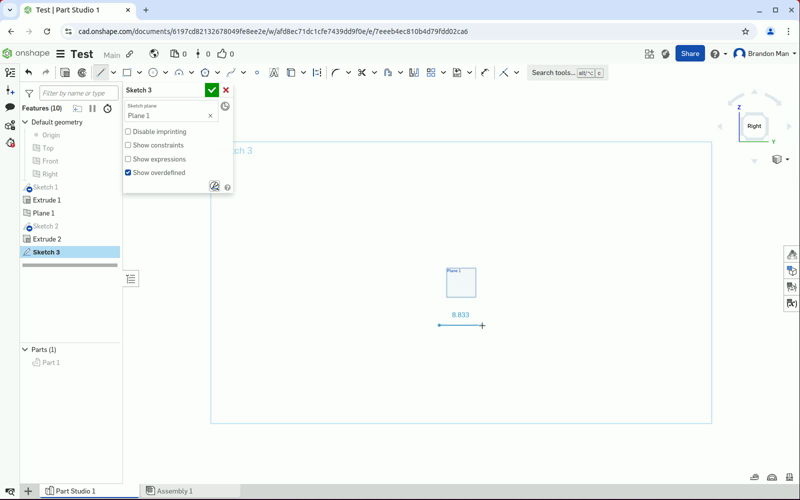
click(482, 325)
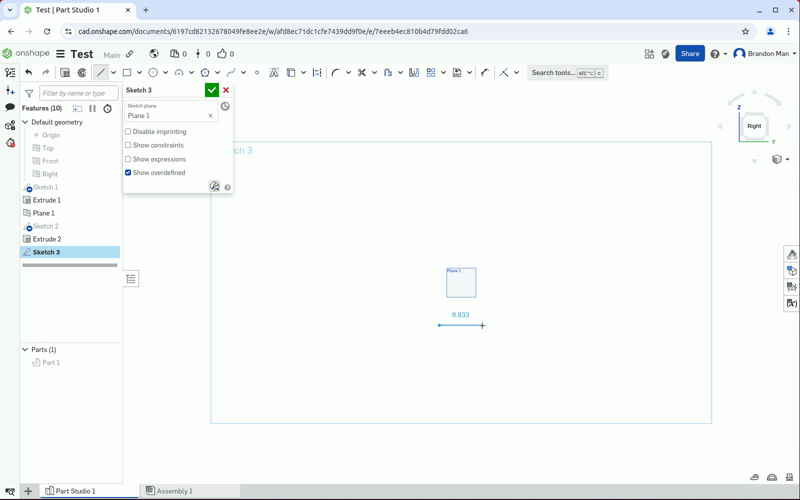
key_up(shift)
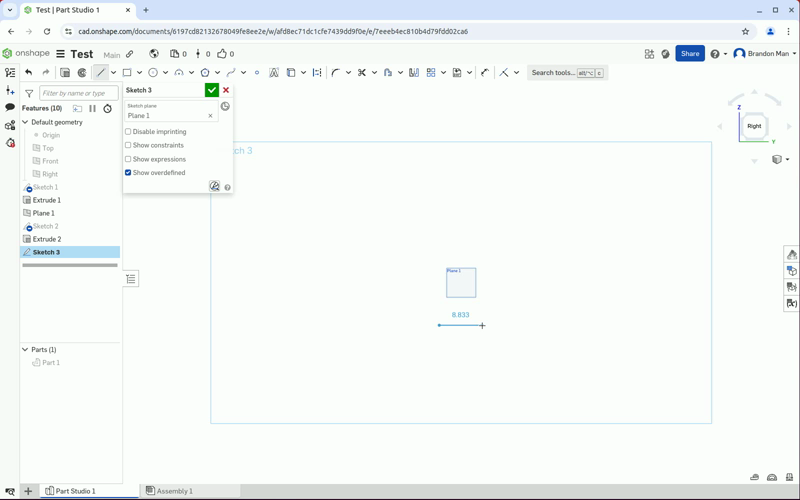
key_down(shift)
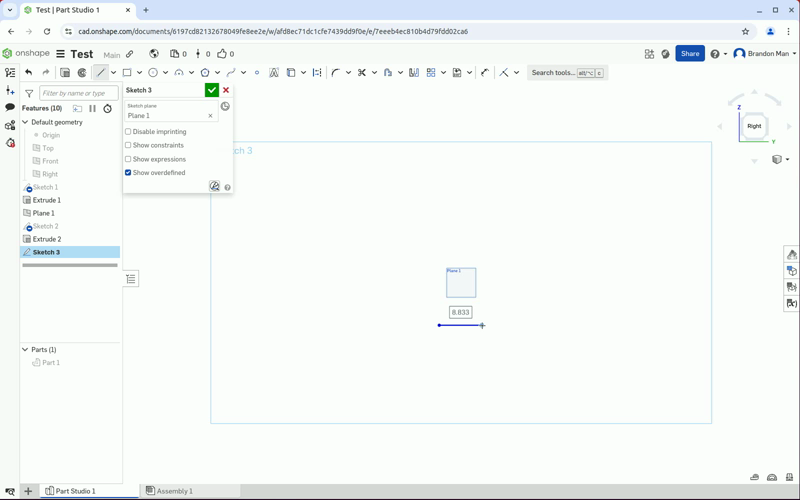
mouse_move(512, 325)
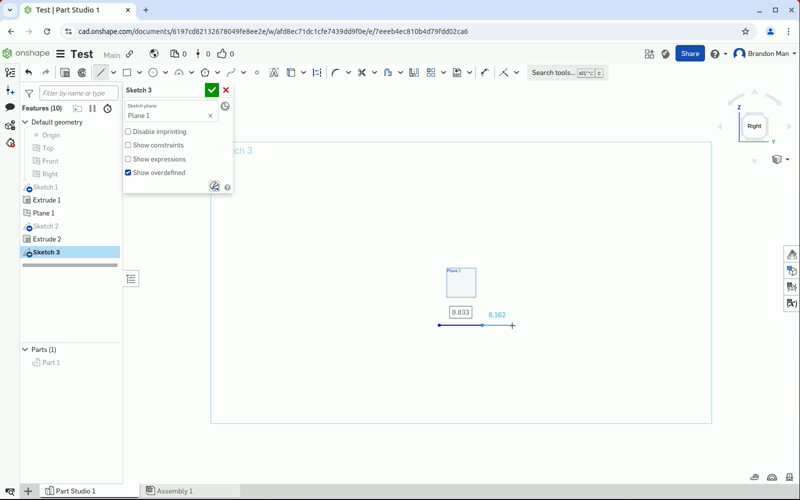
mouse_move(482, 282)
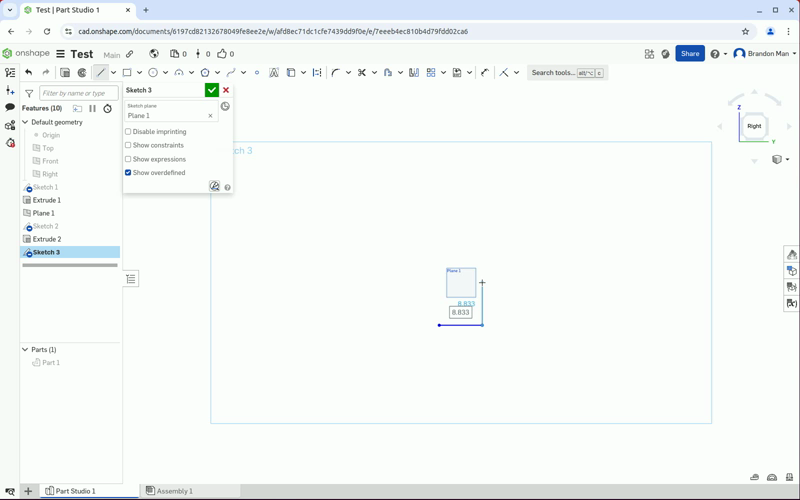
click(482, 282)
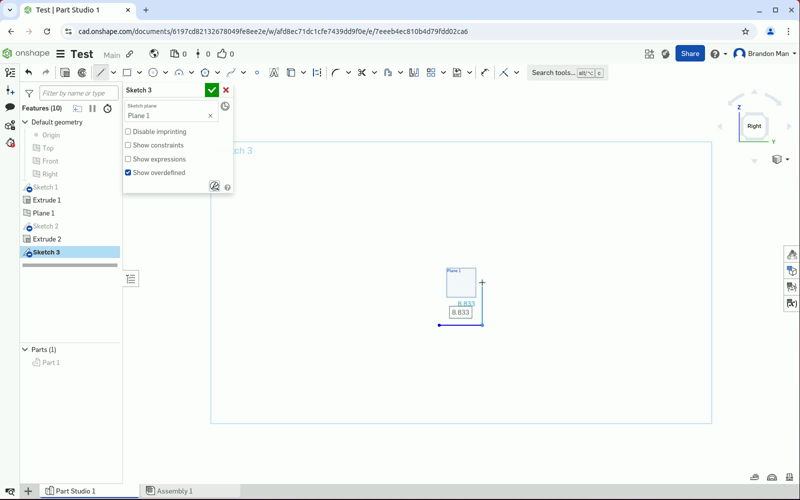
key_up(shift)
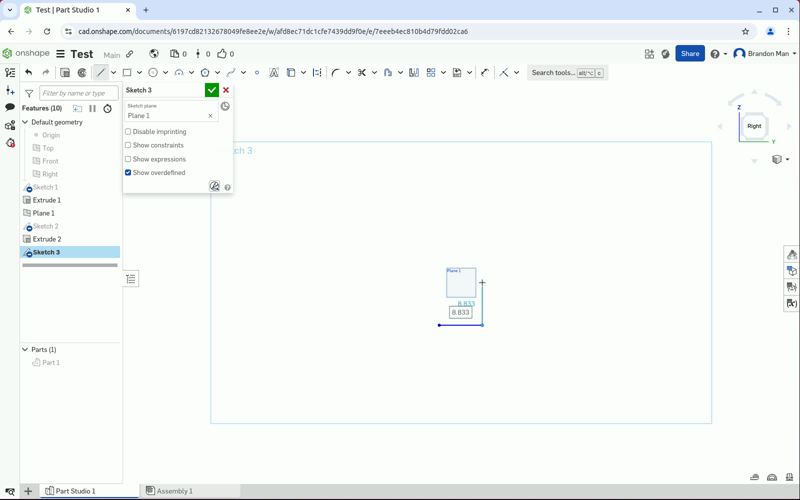
key_down(shift)
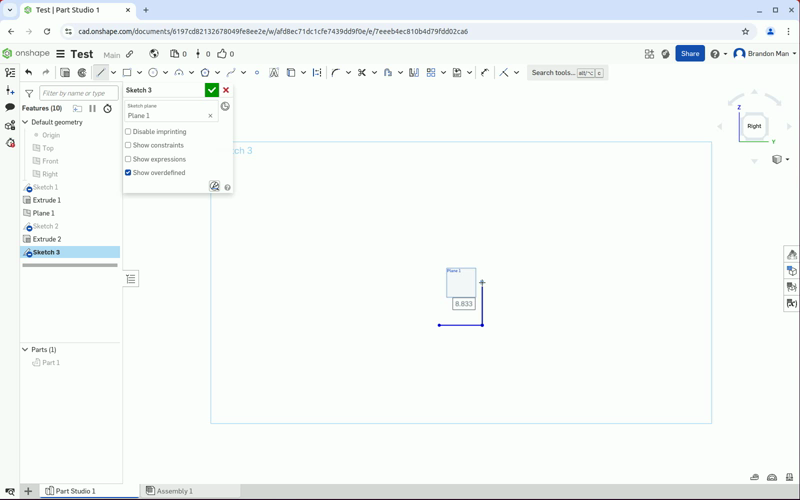
mouse_move(512, 282)
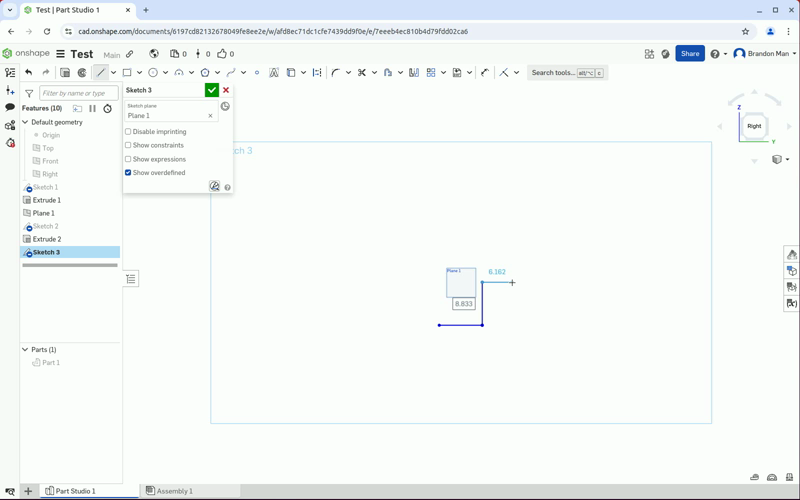
mouse_move(439, 282)
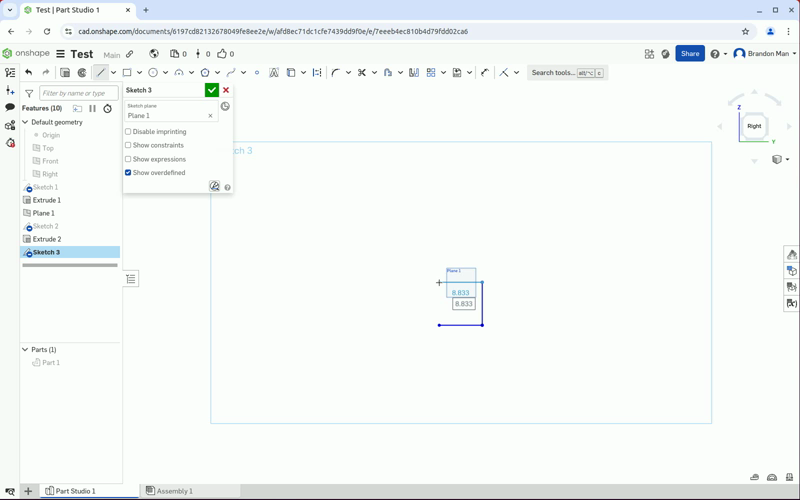
click(439, 282)
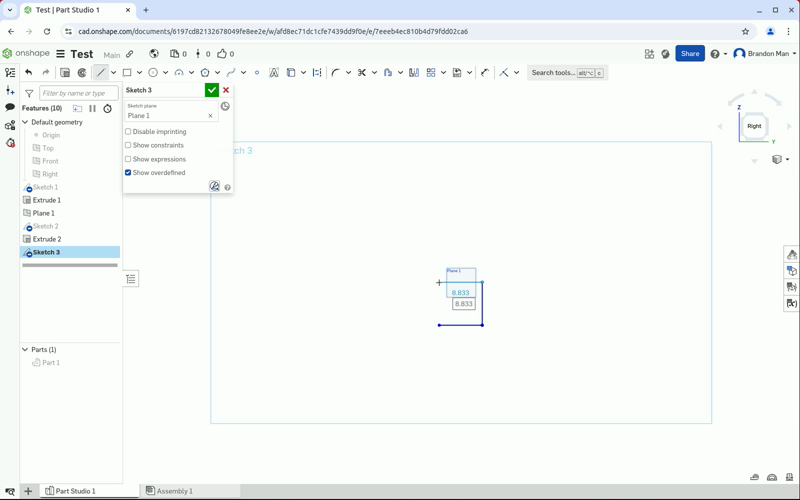
key_up(shift)
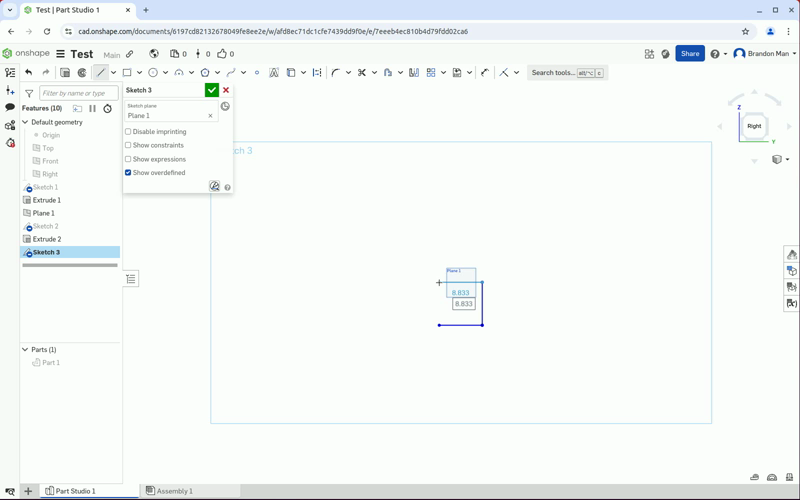
mouse_move(469, 282)
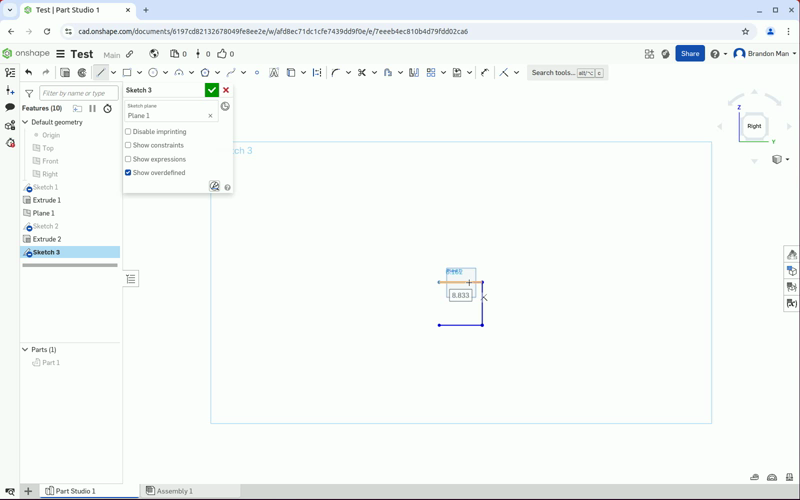
key_down(shift)
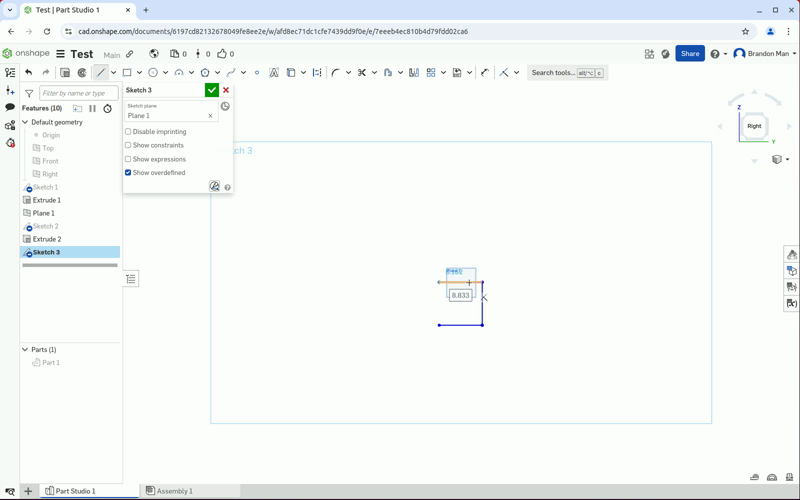
mouse_move(439, 325)
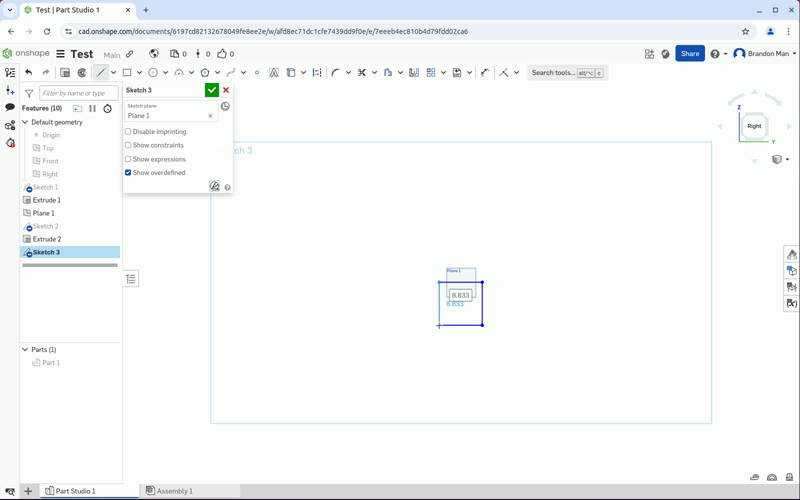
key_up(shift)
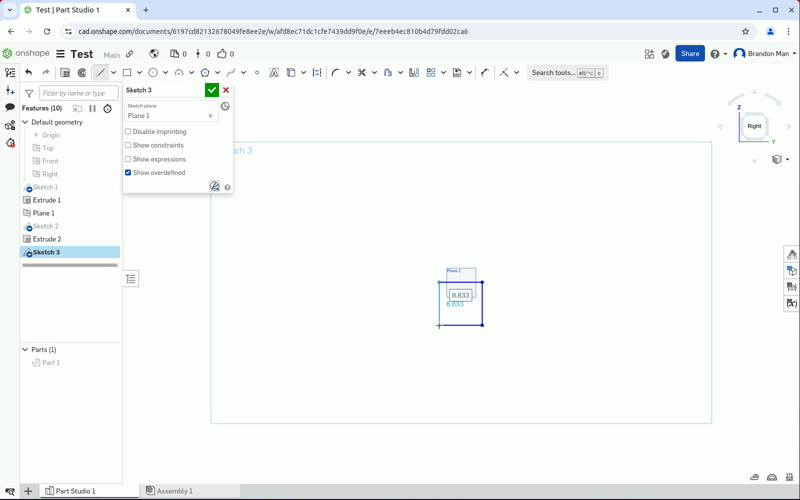
click(439, 325)
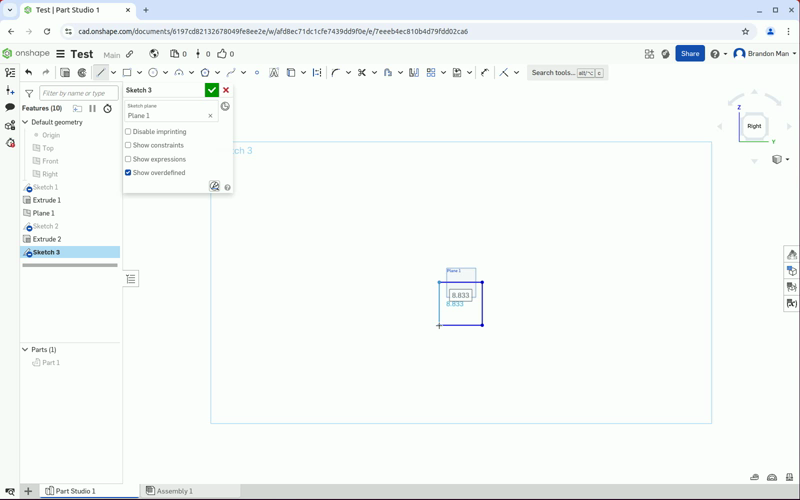
key(esc)
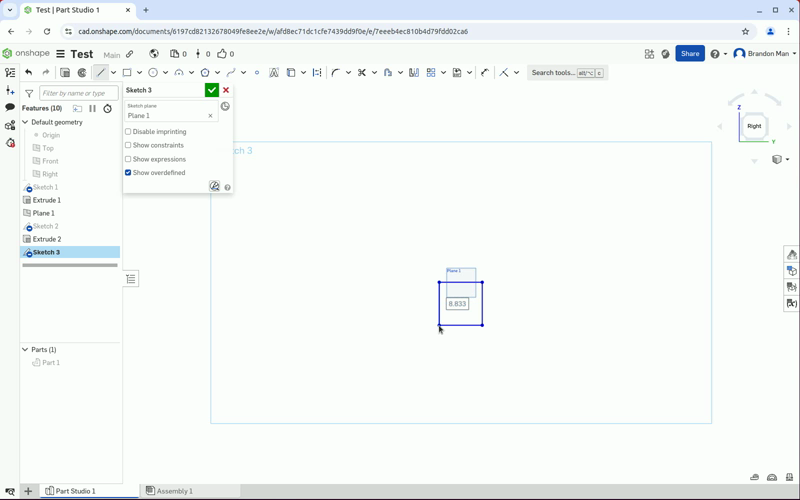
mouse_move(443, 319)
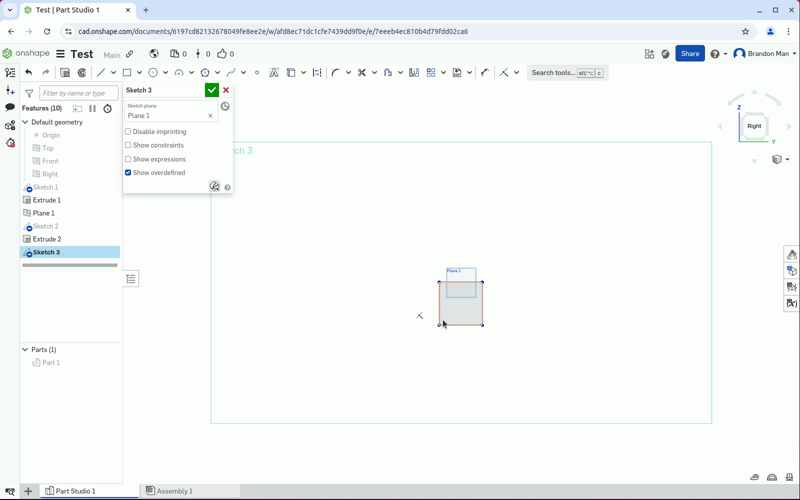
click(443, 319)
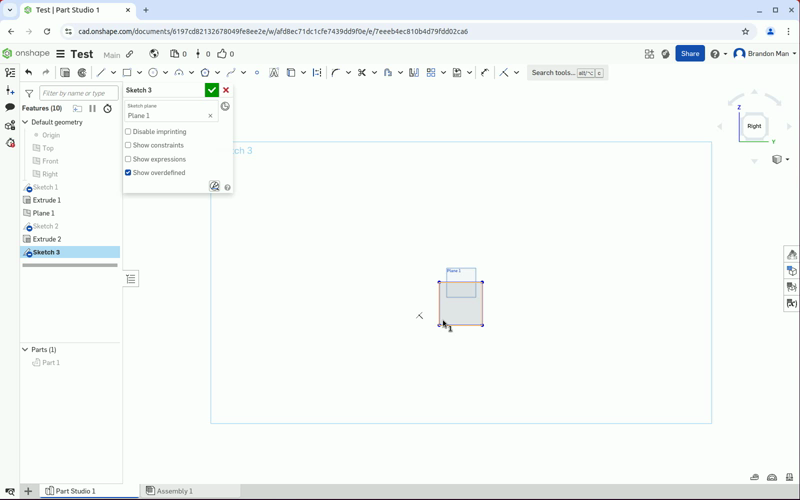
mouse_move(73, 352)
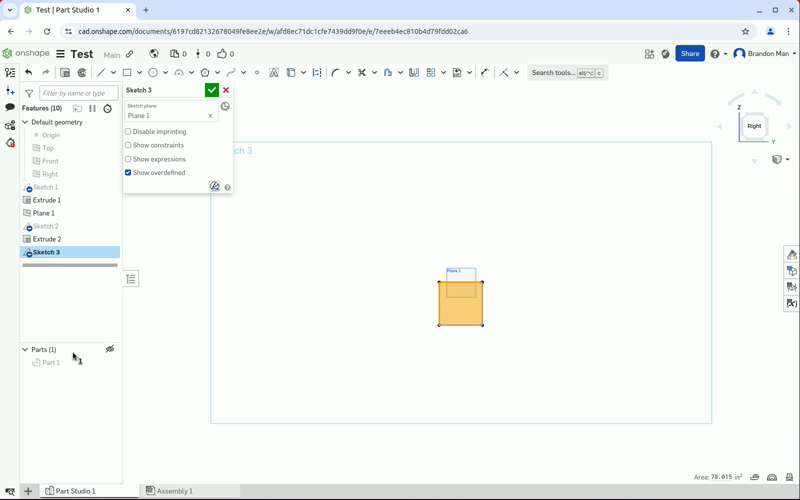
key(shift+y)
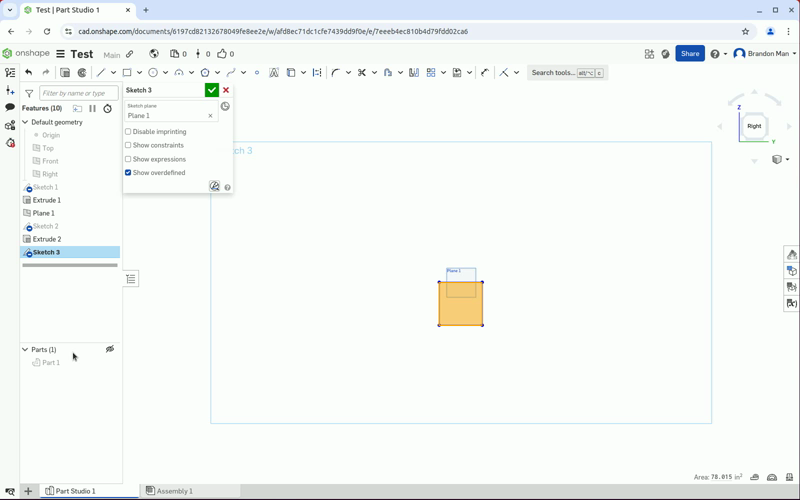
key(shift+e)
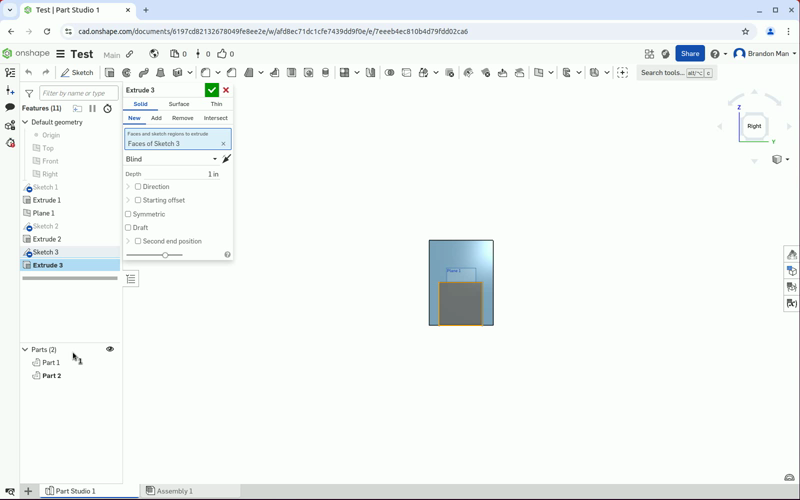
mouse_move(143, 106)
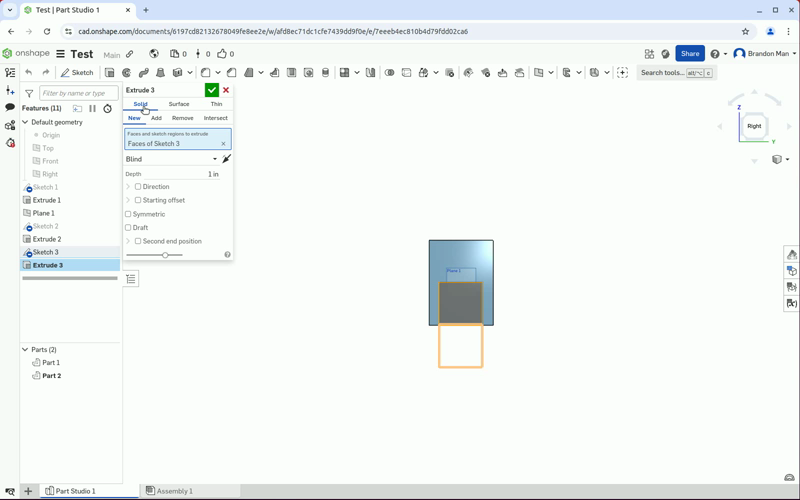
click(143, 106)
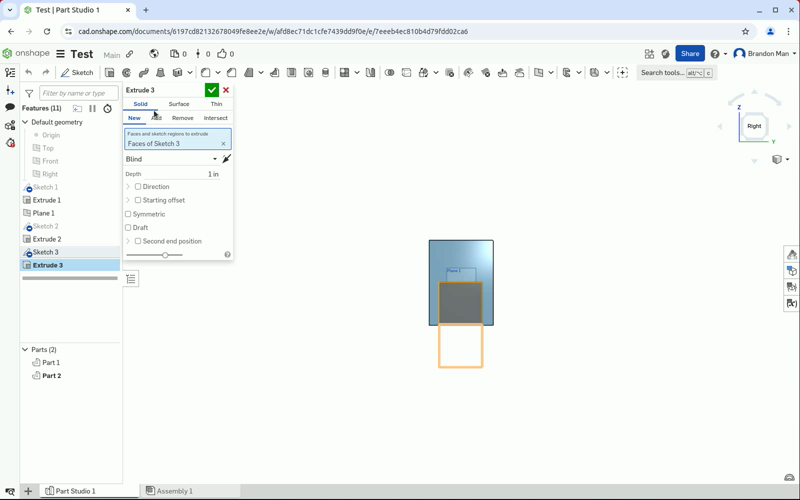
mouse_move(186, 120)
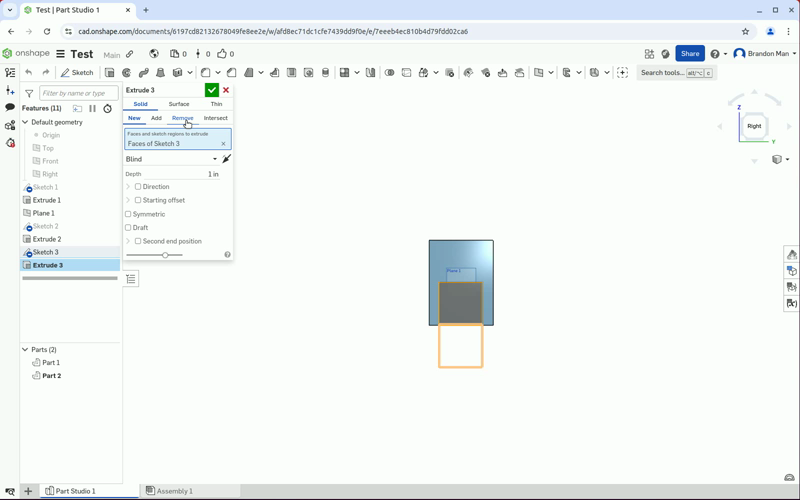
click(186, 120)
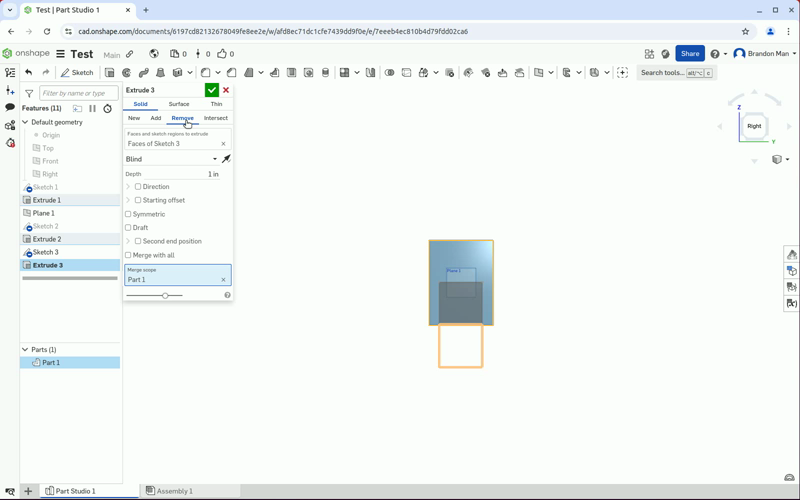
key(tab, 4)
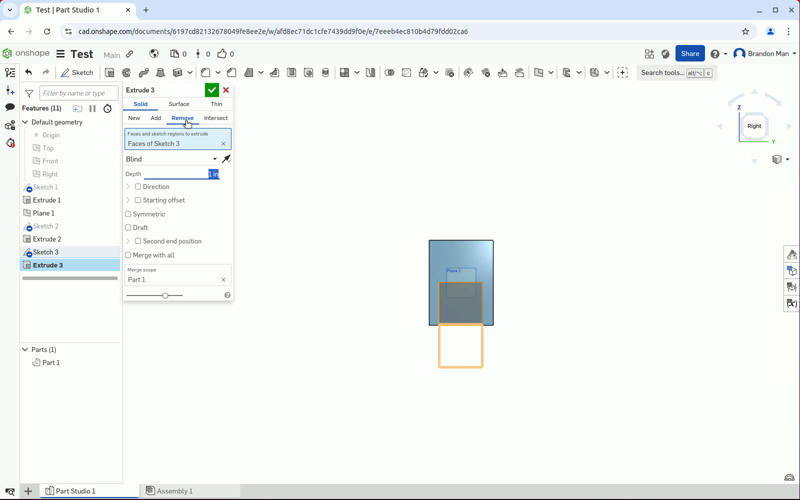
text(4.333)
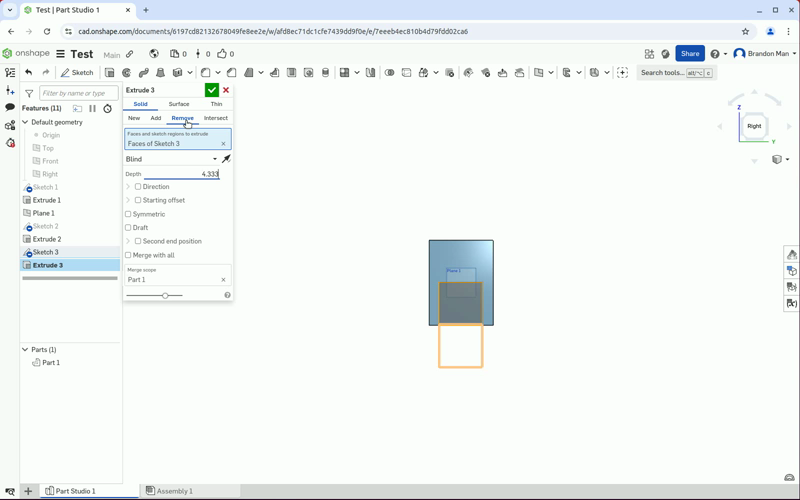
key(tab, 6)
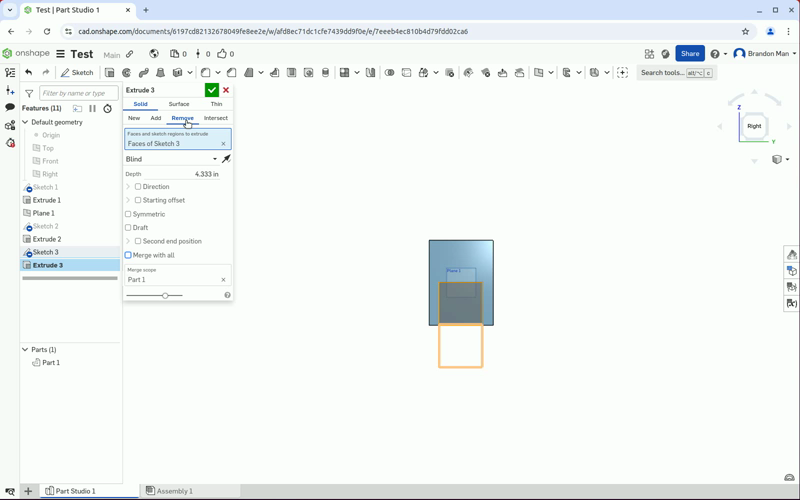
key(space)
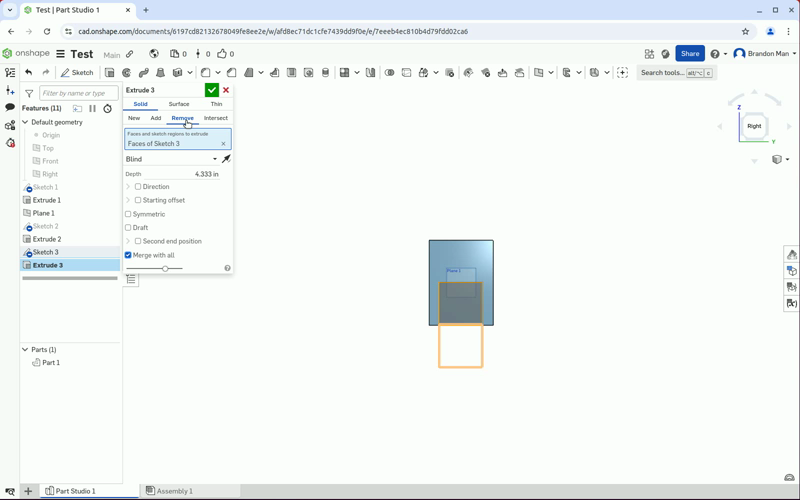
key(enter)
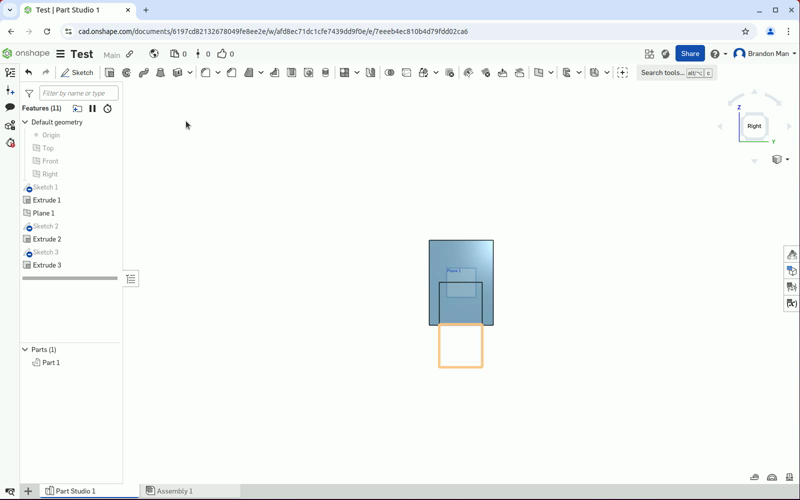
key(shift+h)
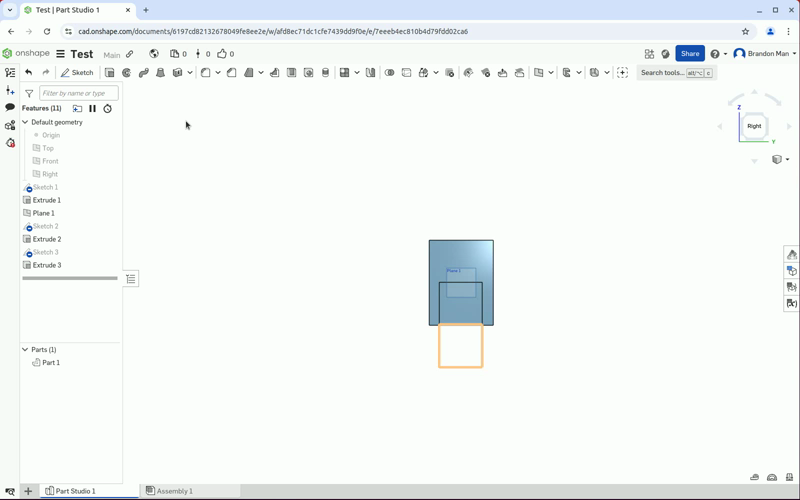
key(shift+h)
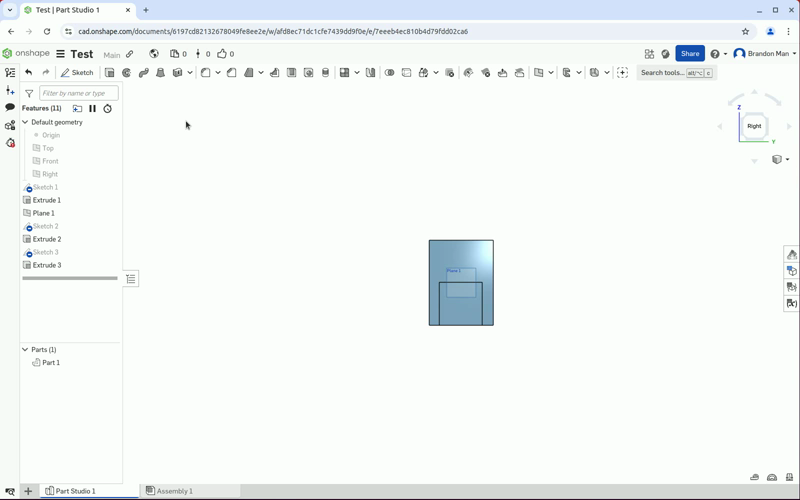
mouse_move(73, 189)
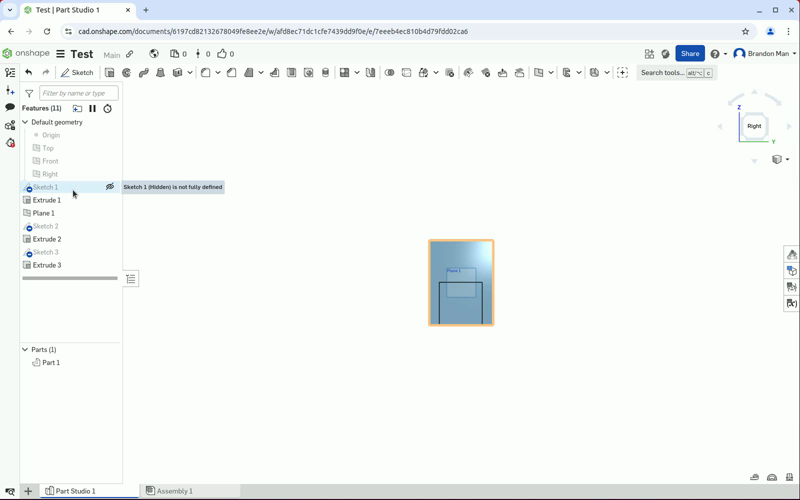
click(73, 189)
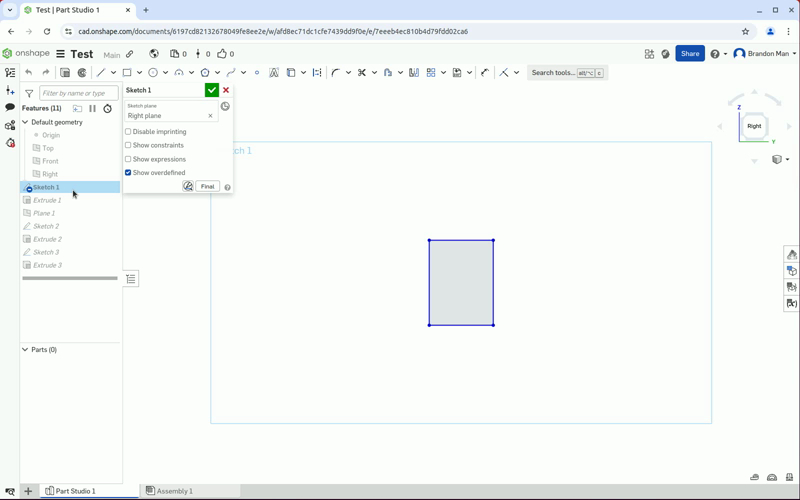
mouse_move(229, 92)
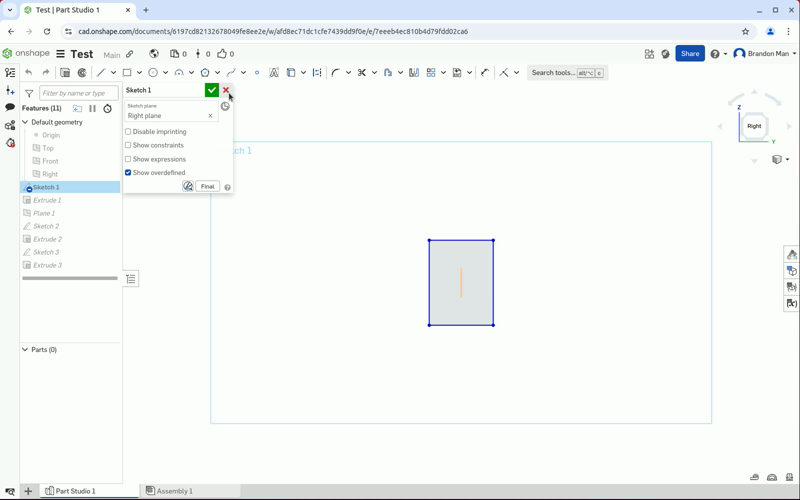
click(229, 92)
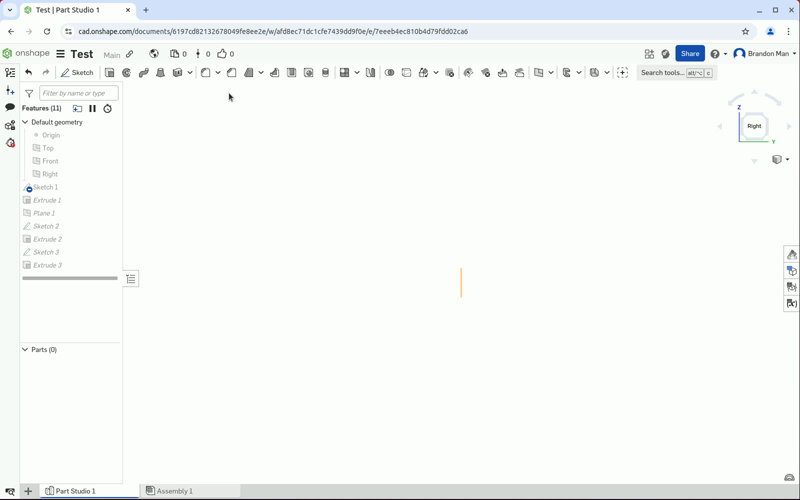
mouse_move(73, 352)
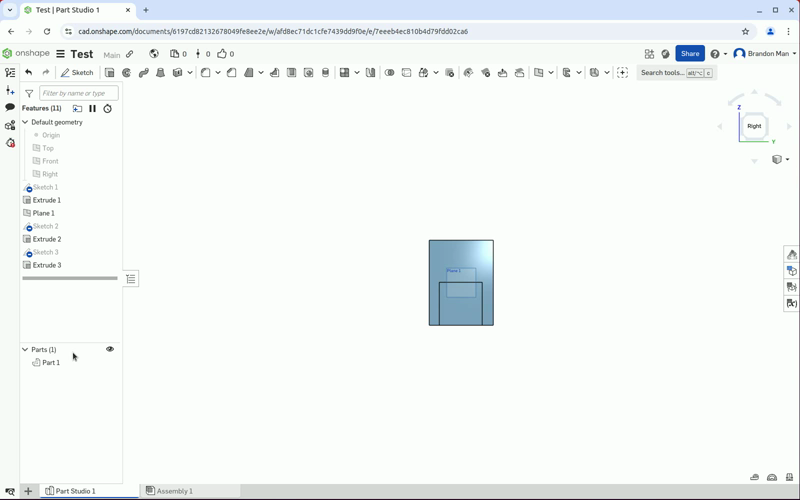
key(y)
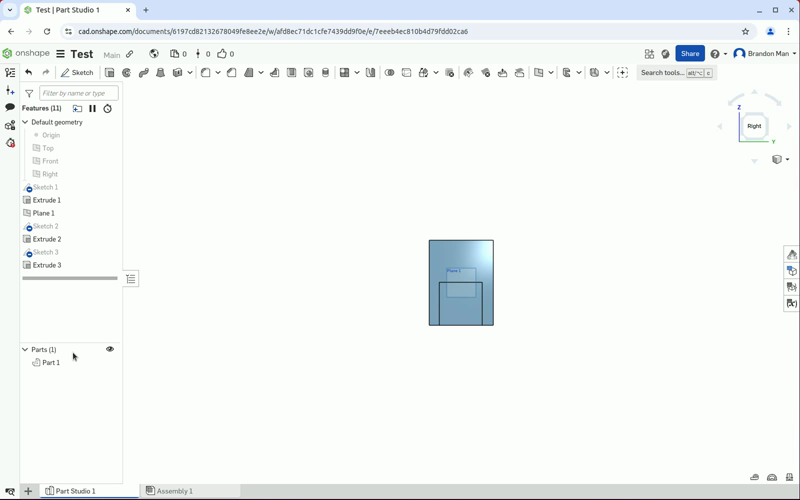
key(shift+p)
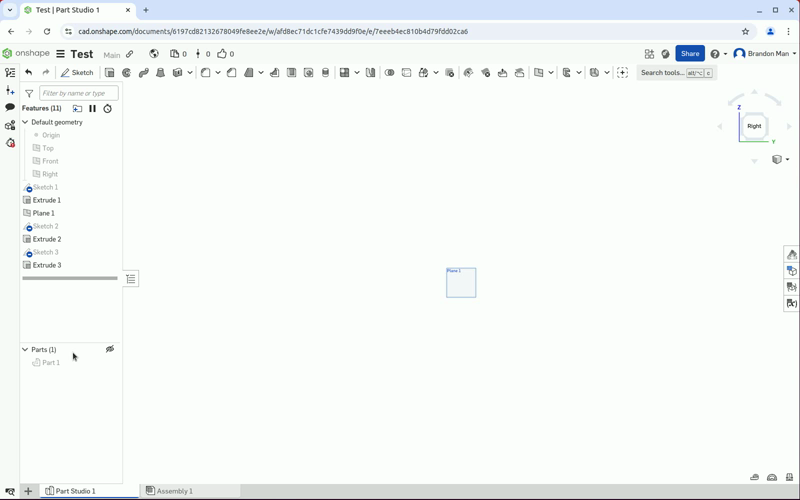
key(space)
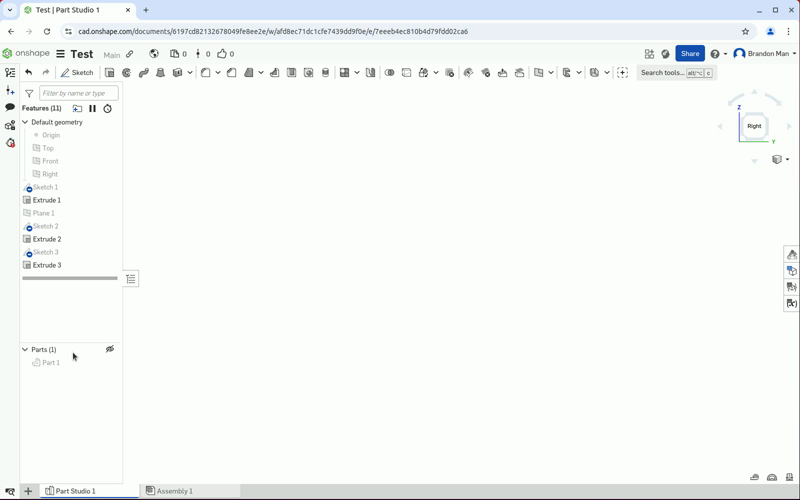
key_down(shift)
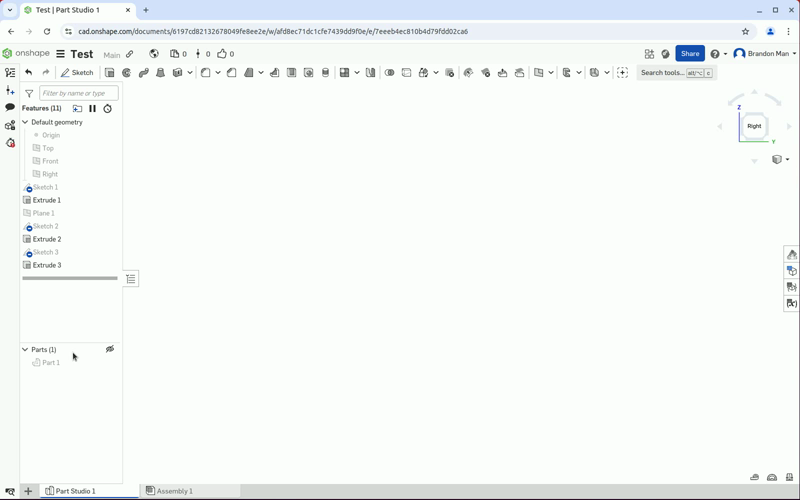
key(right)
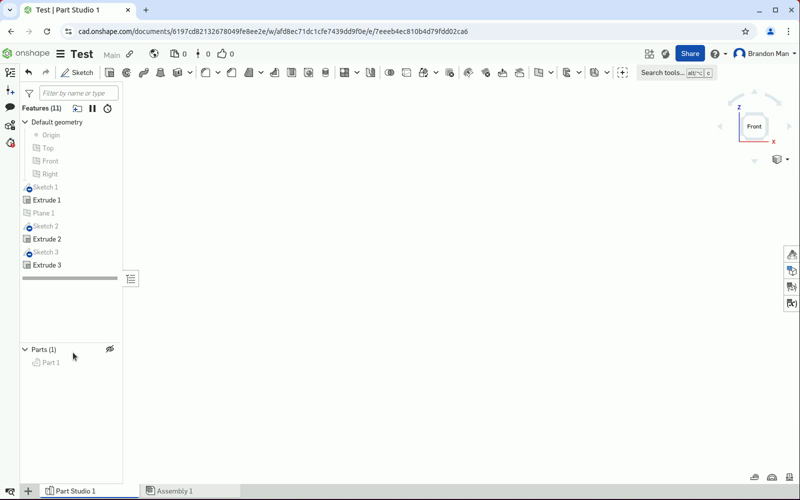
key_up(shift)
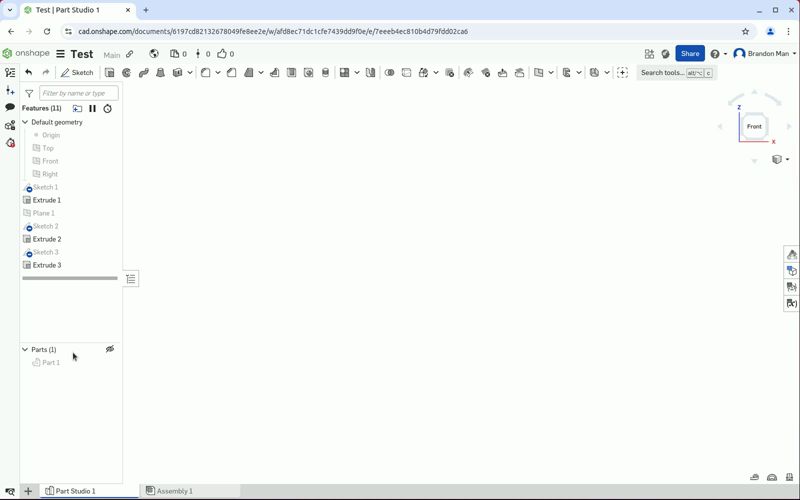
key(space)
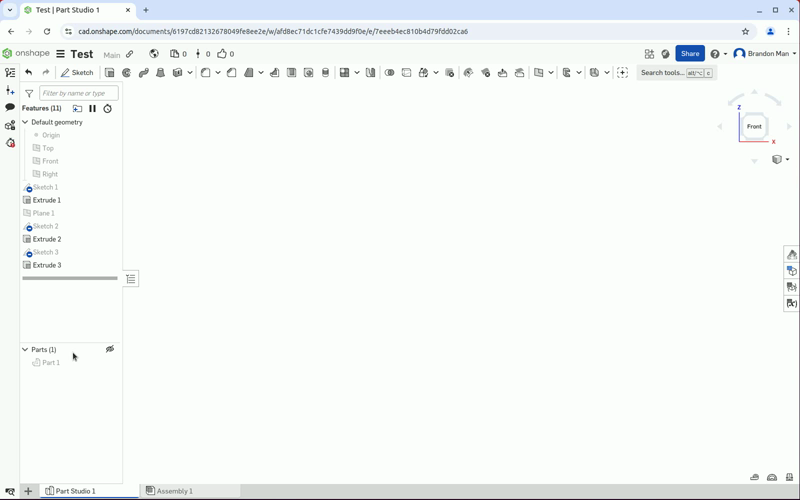
key_down(shift)
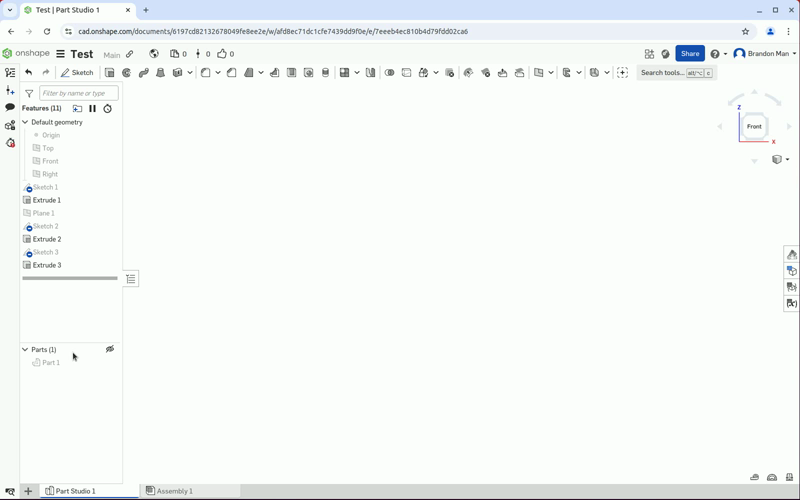
key(down)
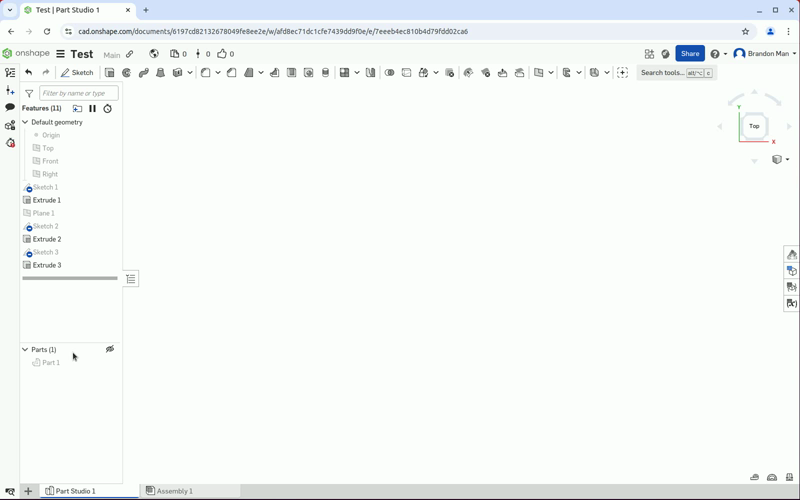
key_up(shift)
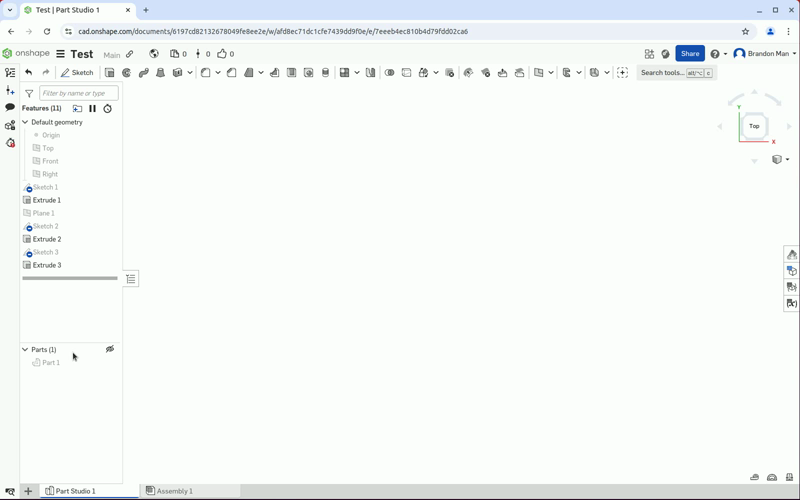
mouse_move(73, 352)
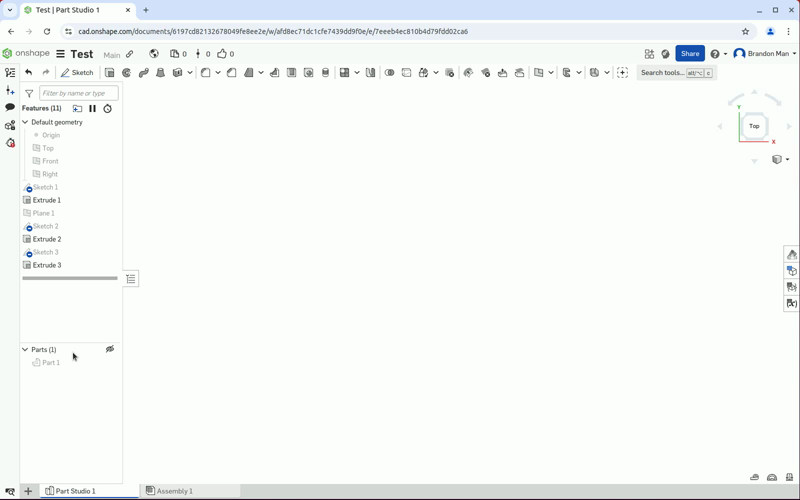
key(shift+y)
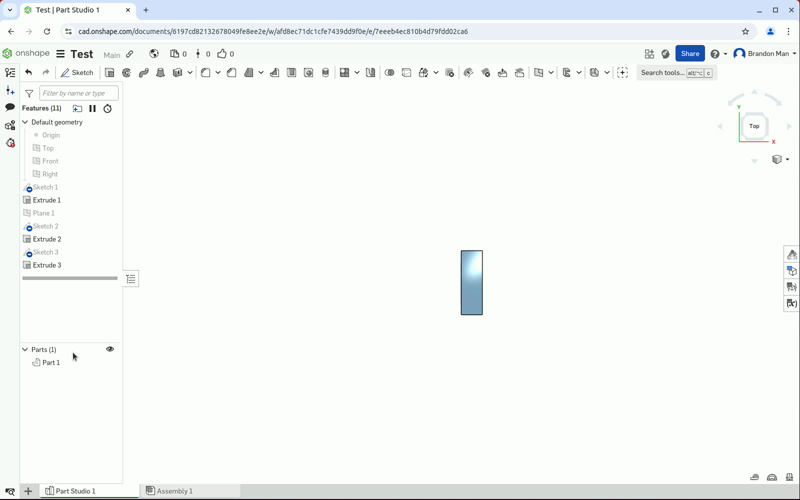
mouse_move(541, 75)
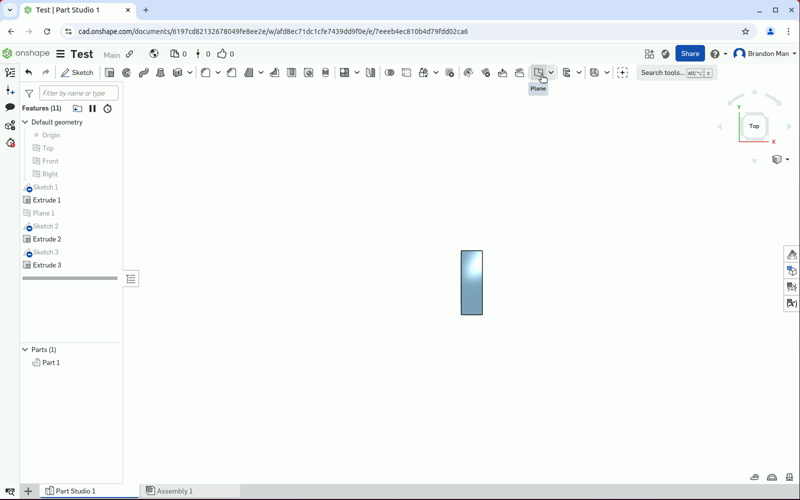
click(541, 75)
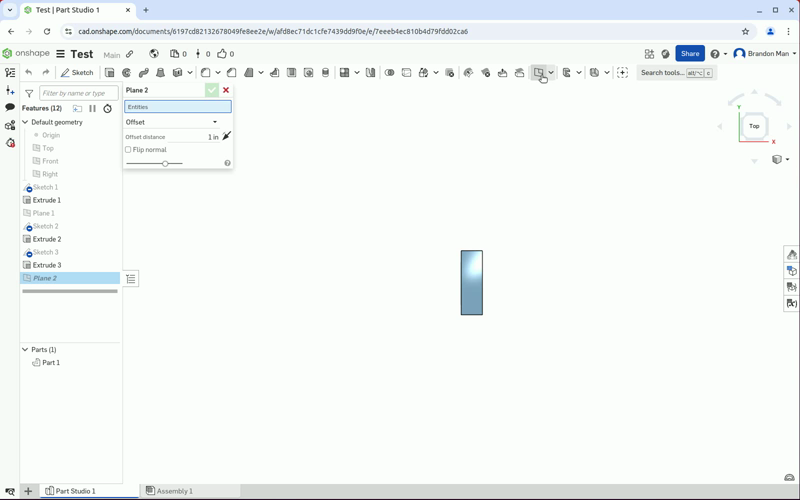
mouse_move(73, 150)
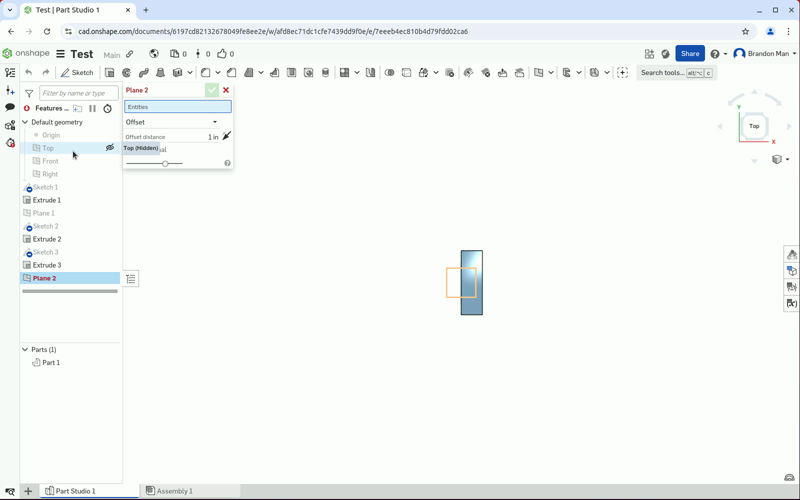
click(73, 150)
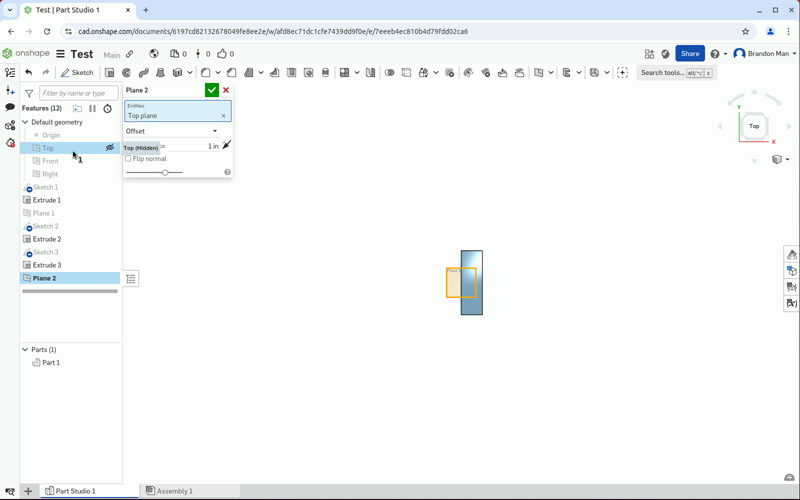
key(tab, 2)
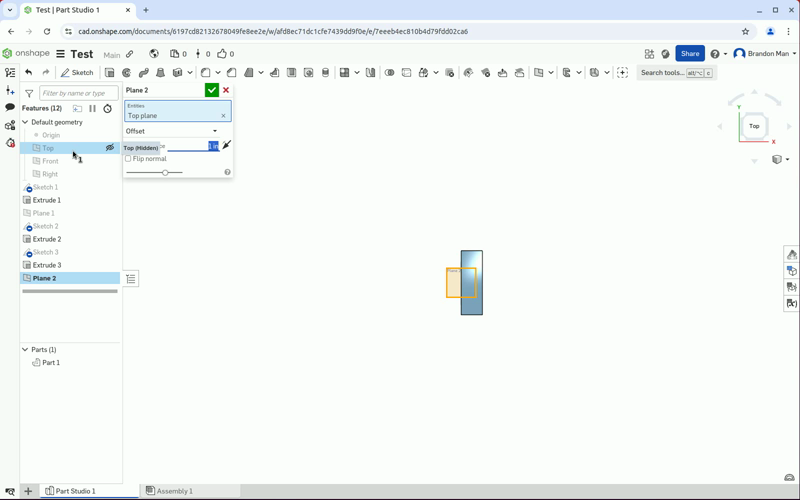
text(8.658)
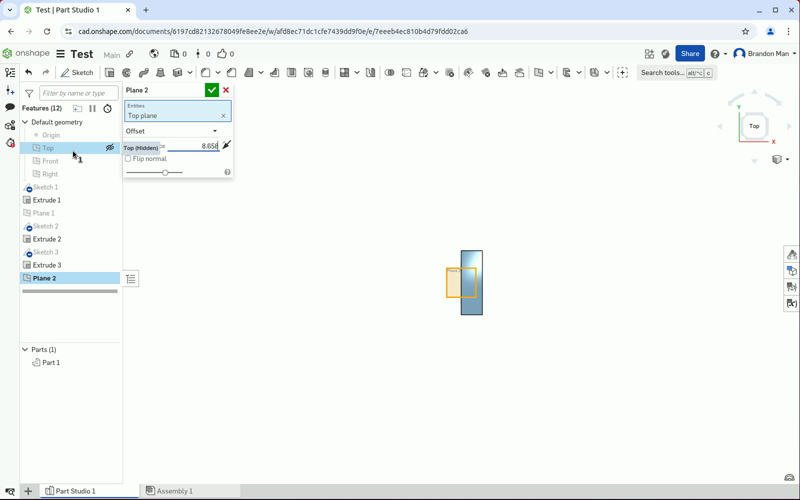
key(enter, 2)
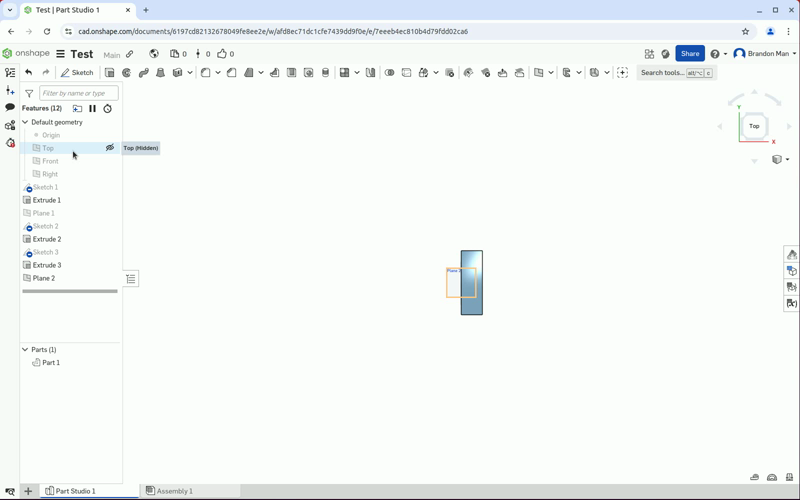
key(shift+s)
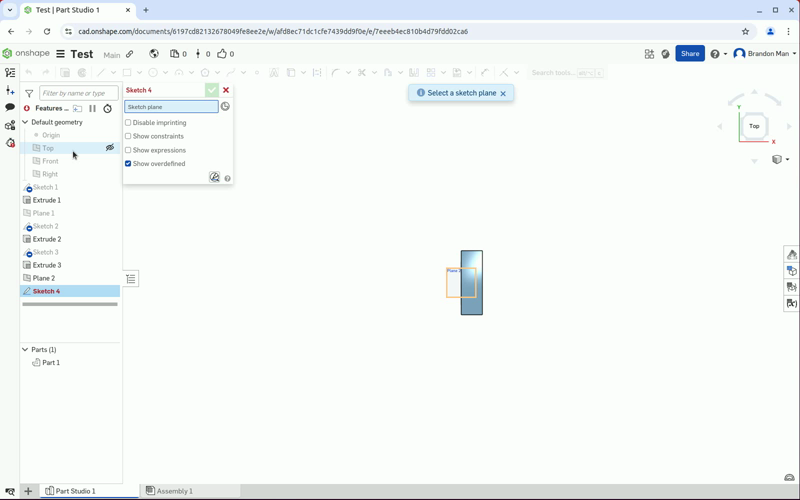
mouse_move(73, 280)
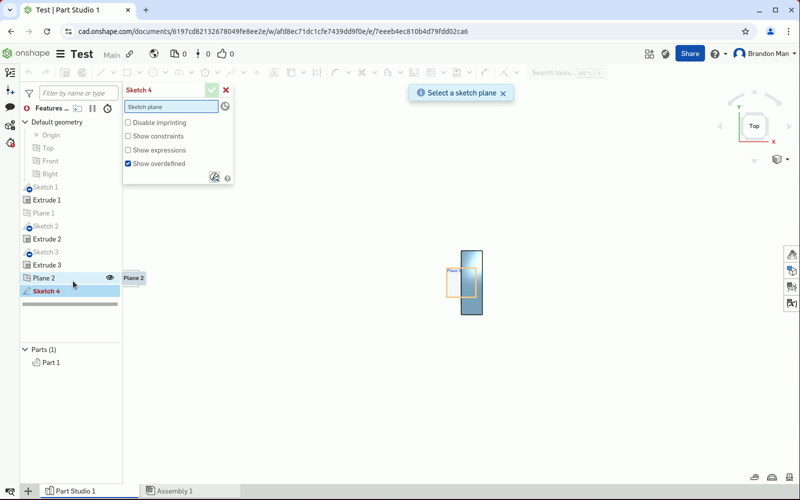
click(73, 280)
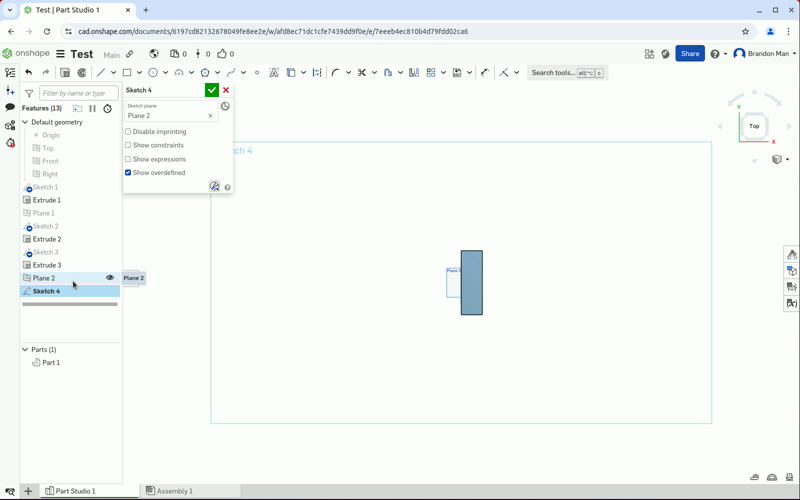
mouse_move(73, 352)
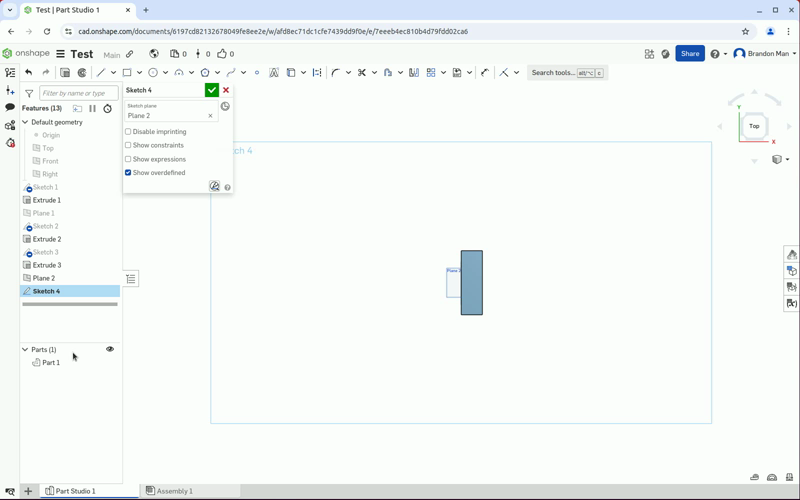
key(y)
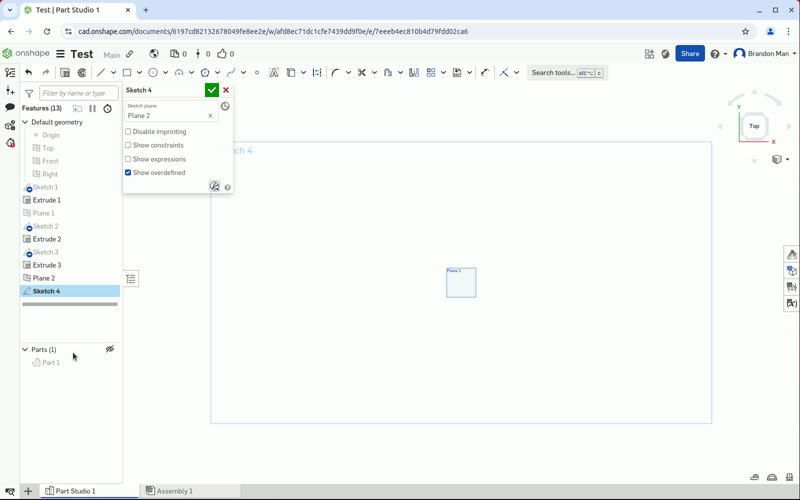
key(c)
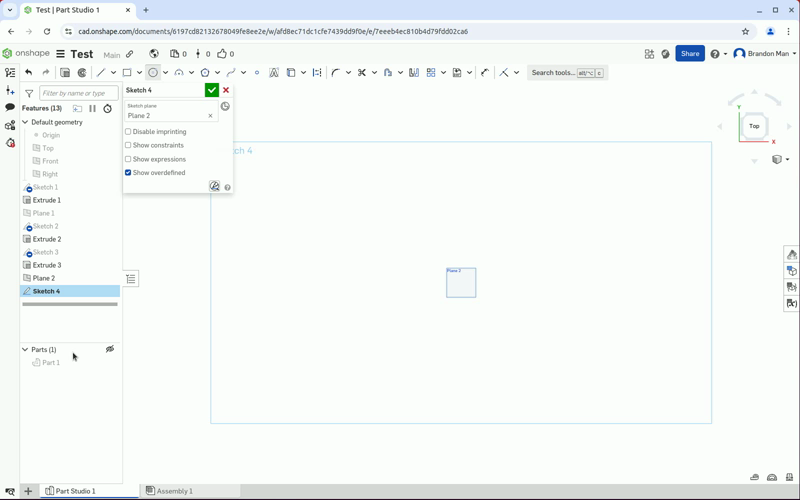
key_down(shift)
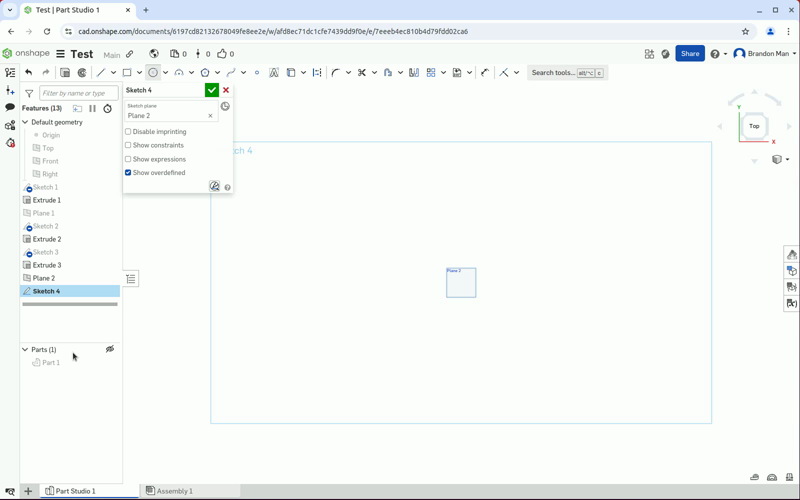
mouse_move(471, 282)
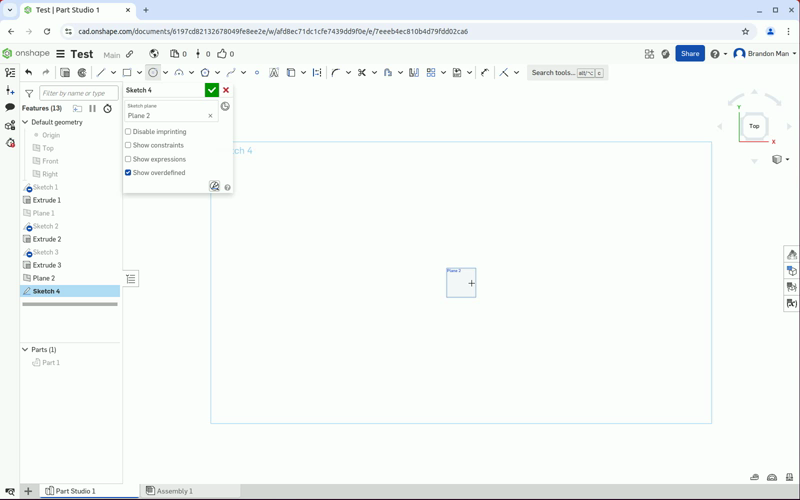
click(471, 282)
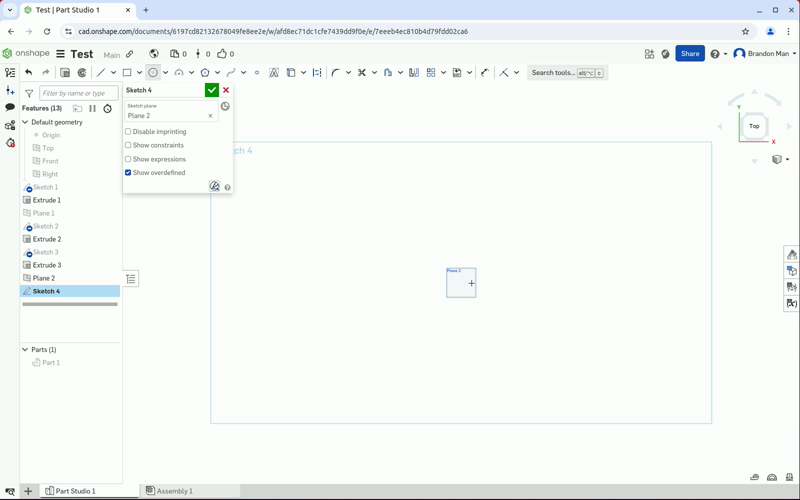
key_up(shift)
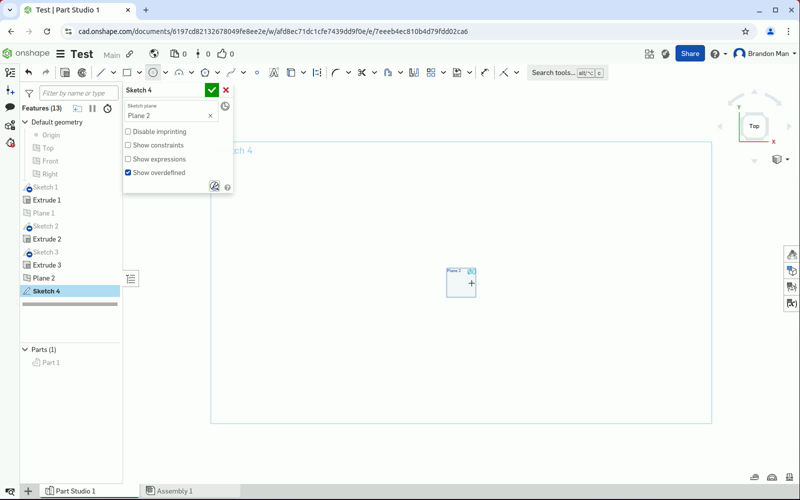
mouse_move(483, 282)
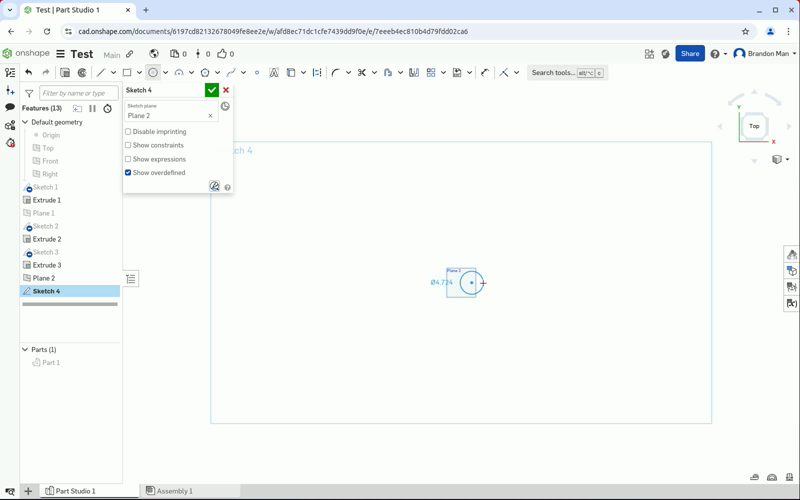
click(483, 282)
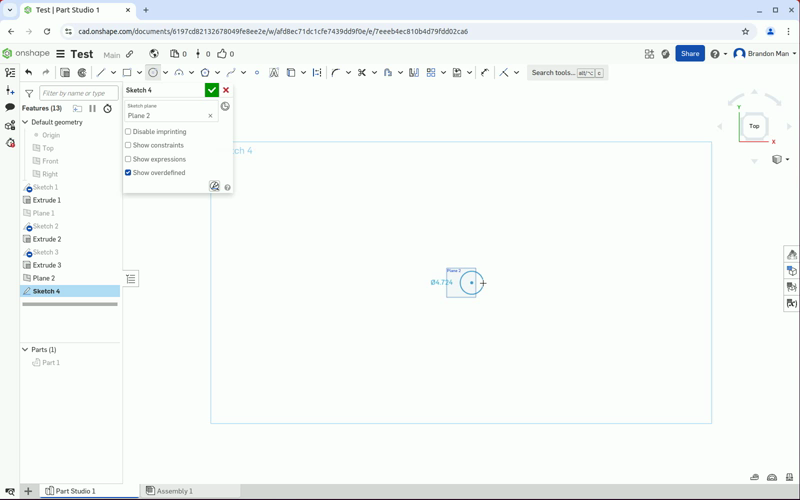
key(esc)
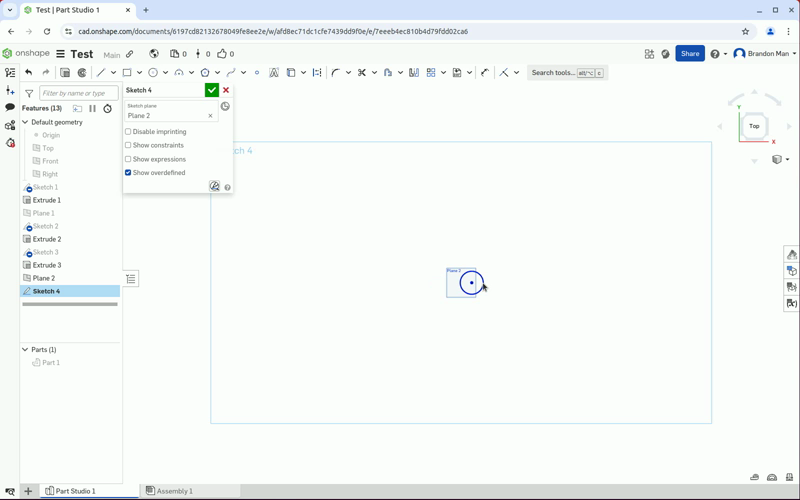
mouse_move(477, 285)
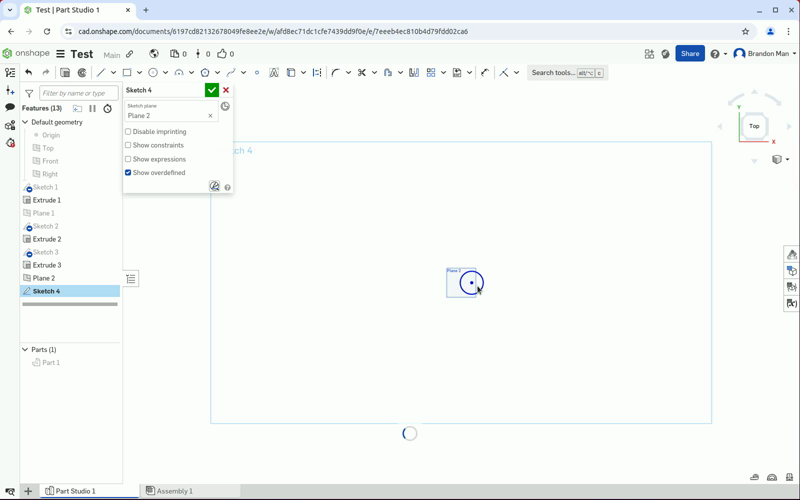
scroll(6)
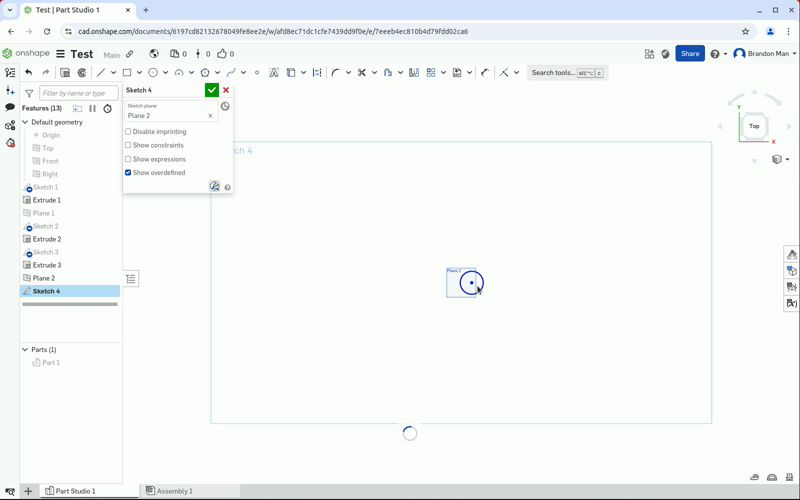
scroll(6)
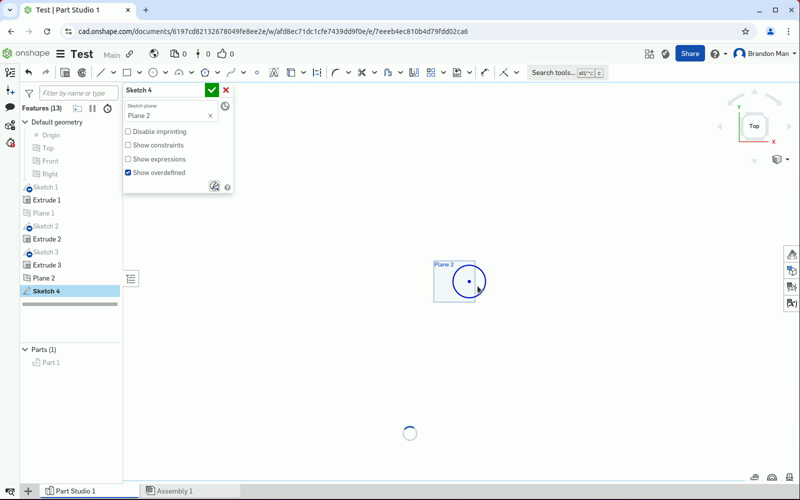
scroll(6)
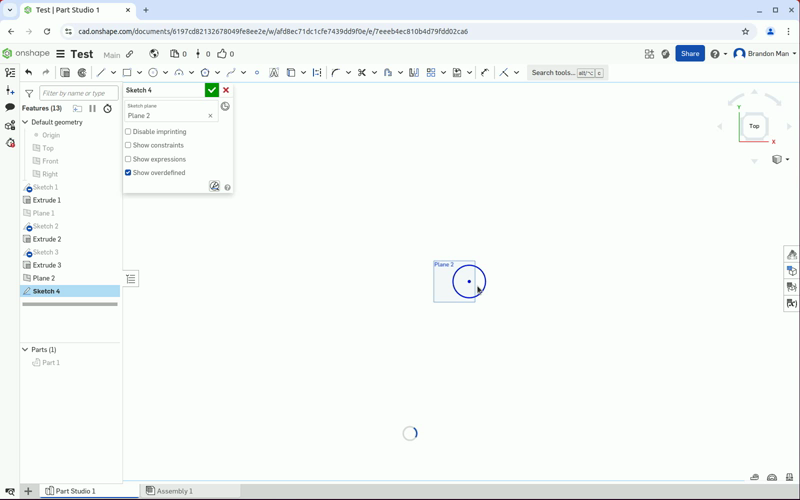
scroll(6)
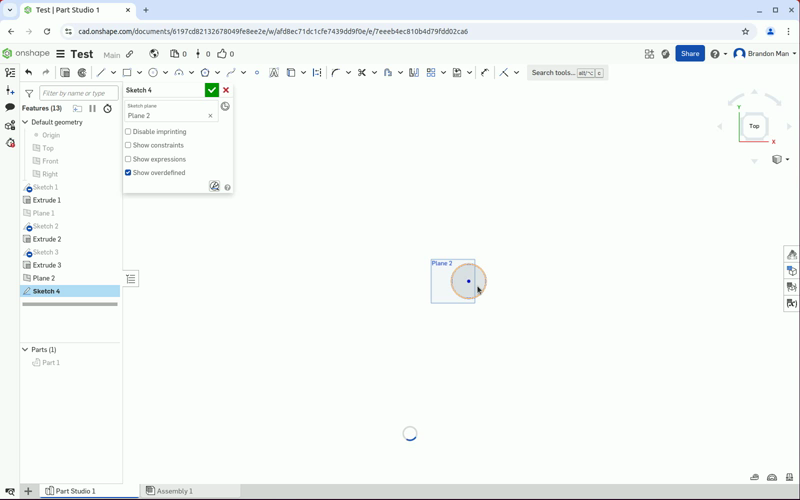
scroll(6)
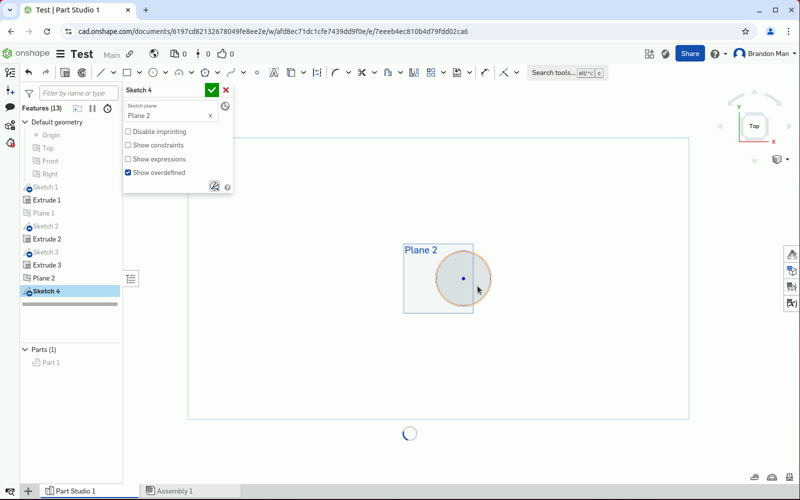
scroll(6)
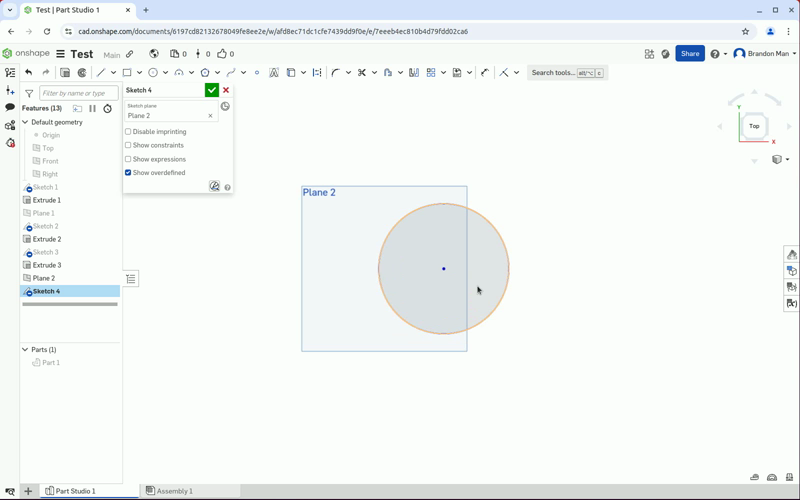
scroll(6)
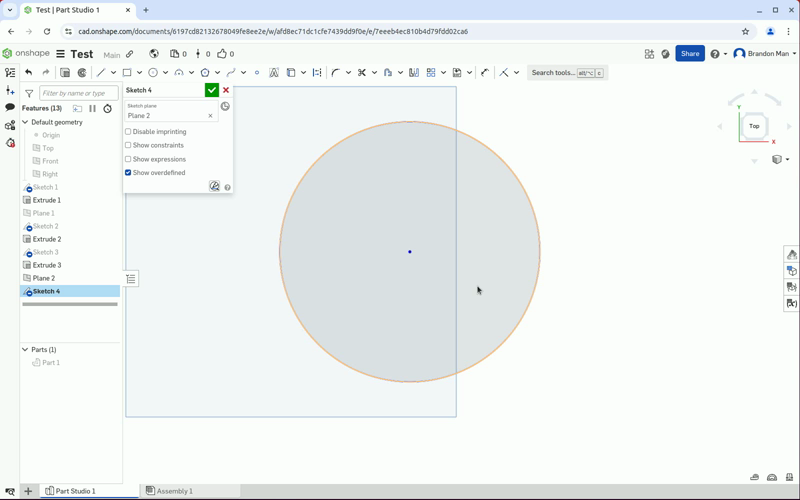
click(477, 285)
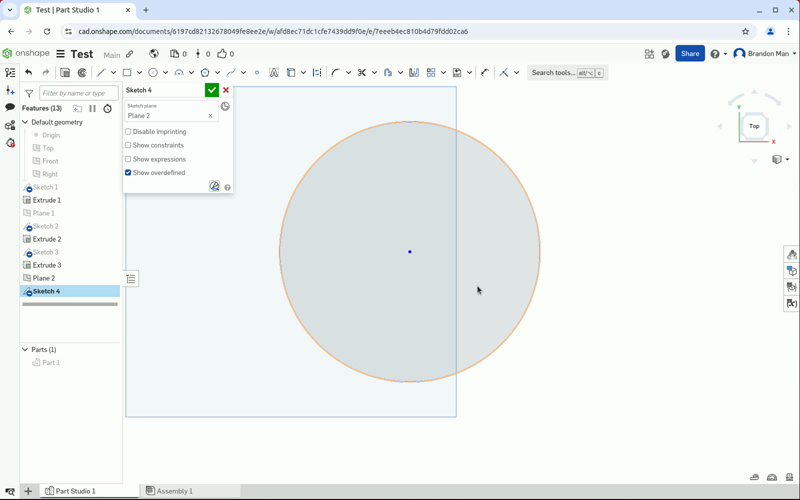
scroll(-6)
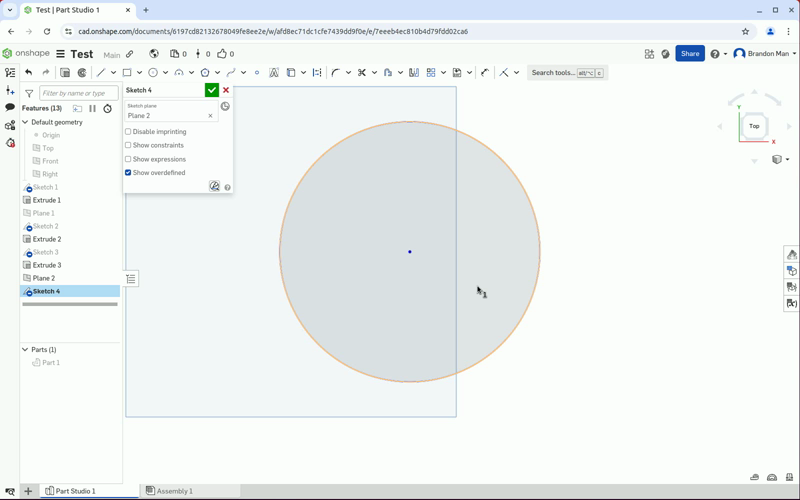
scroll(-6)
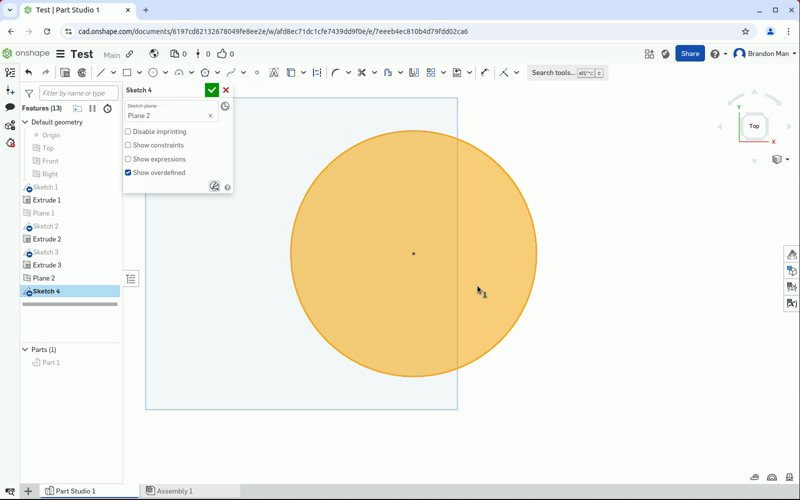
scroll(-6)
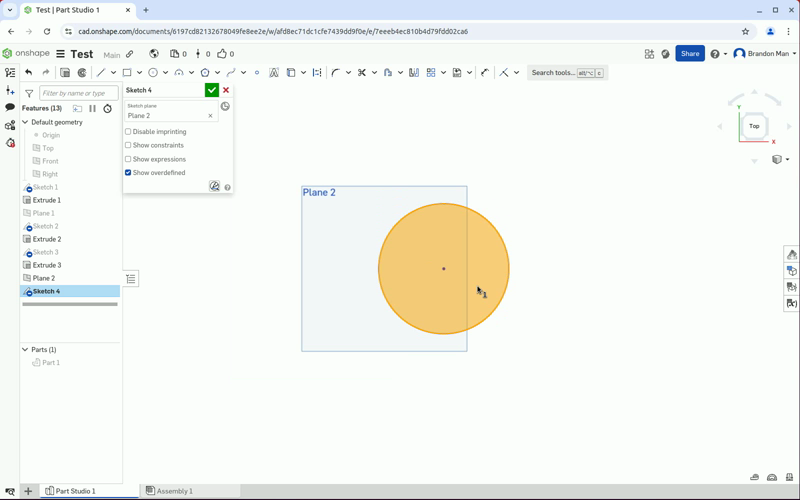
scroll(-6)
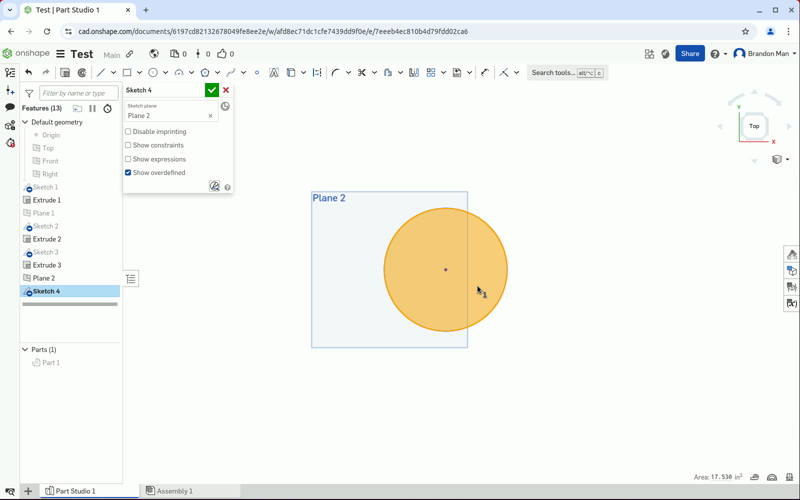
scroll(-6)
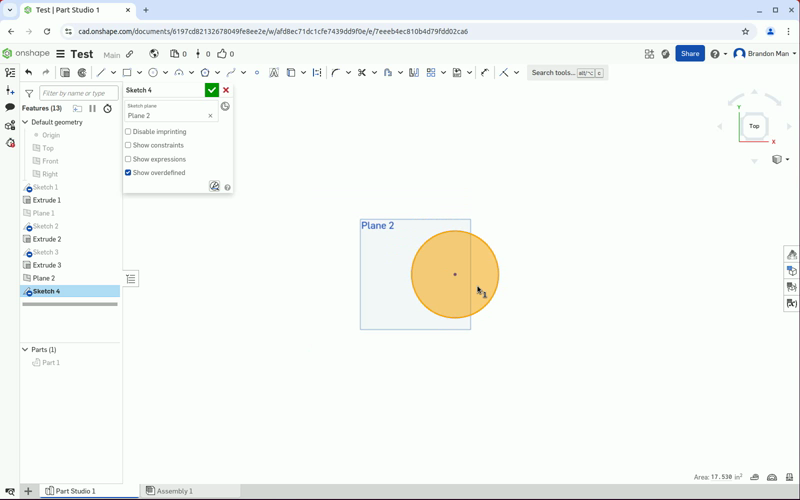
scroll(-6)
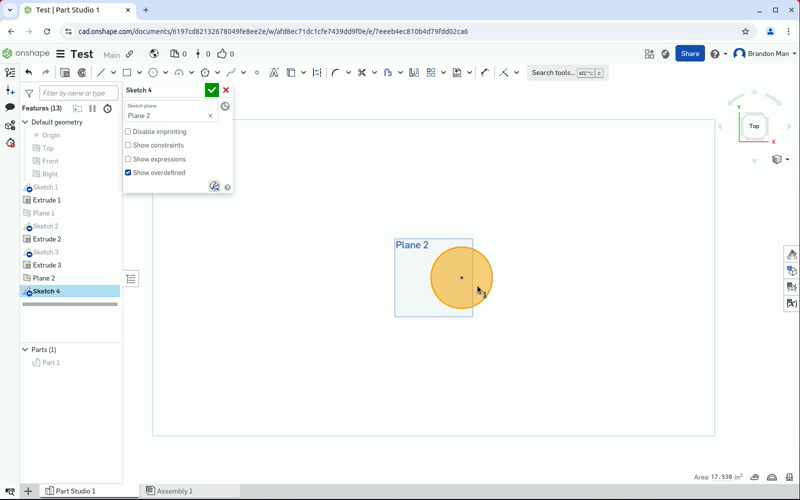
scroll(-6)
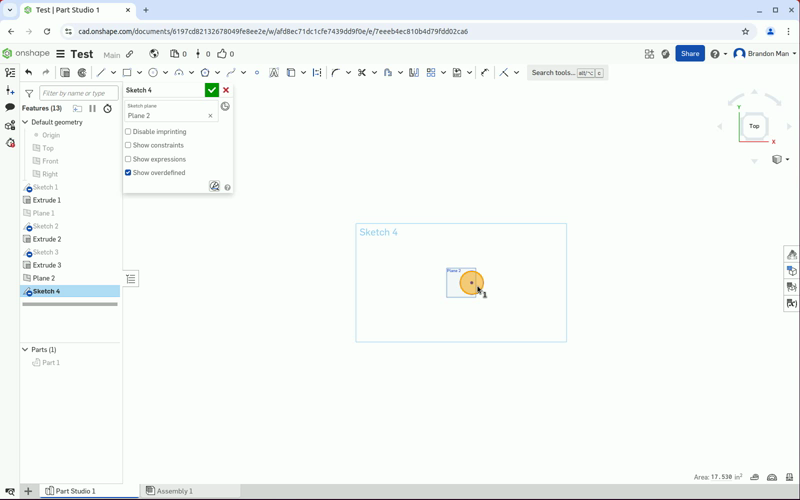
mouse_move(73, 352)
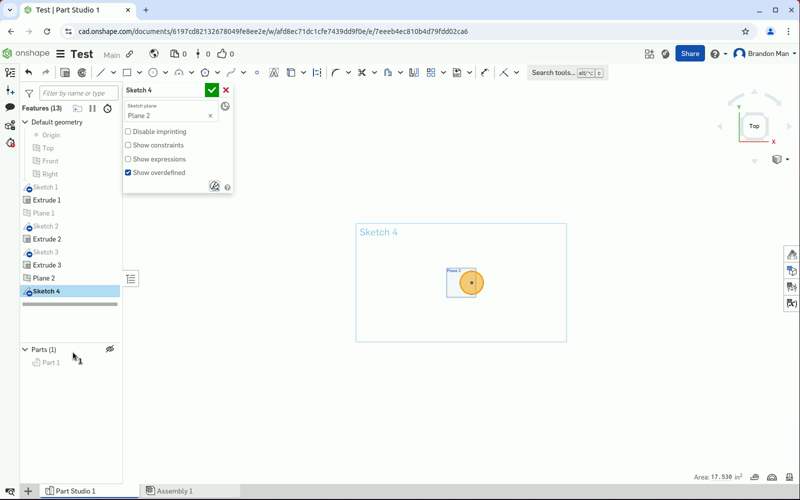
key(shift+y)
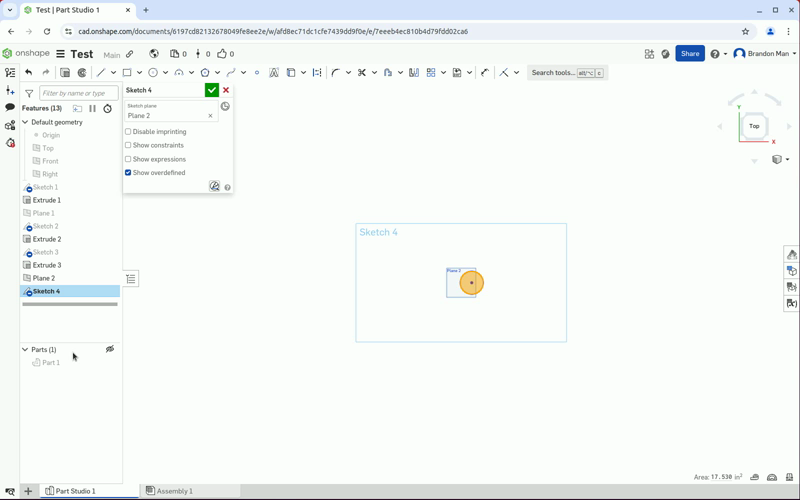
key(shift+e)
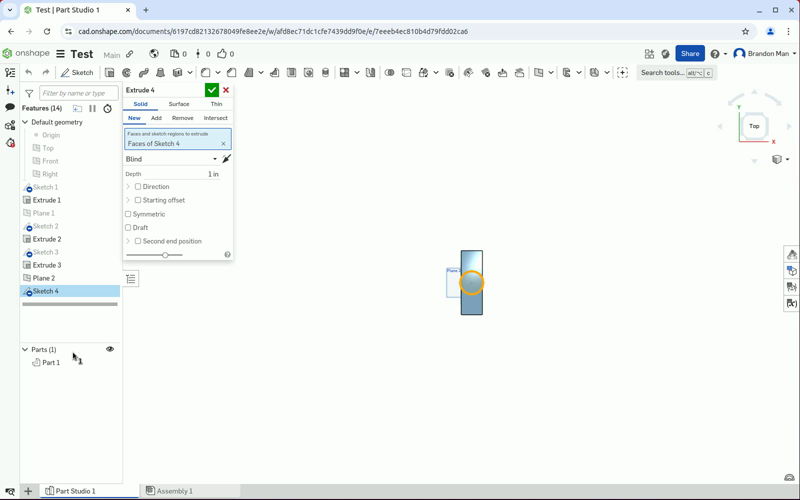
mouse_move(143, 106)
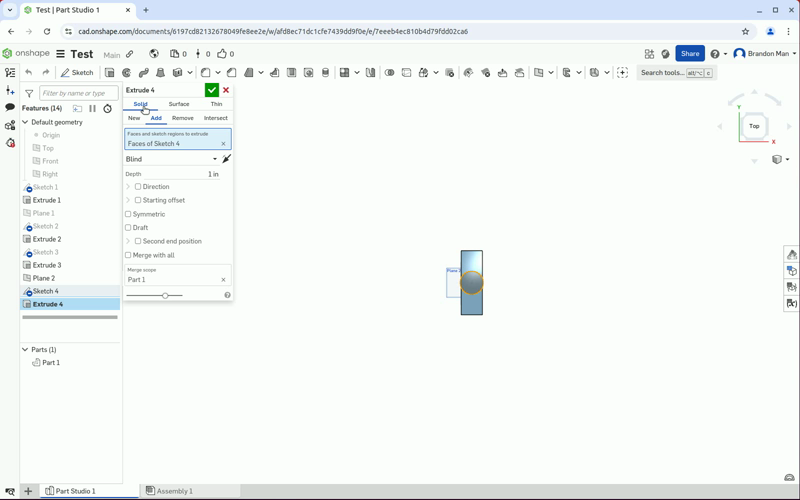
click(143, 106)
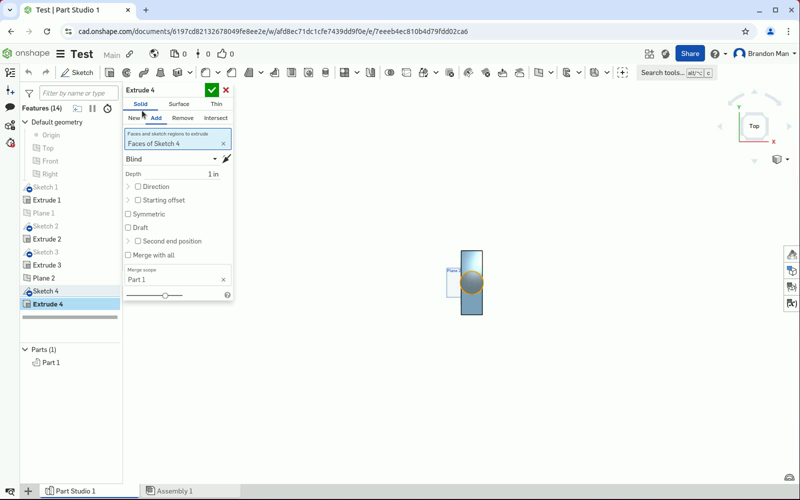
mouse_move(137, 120)
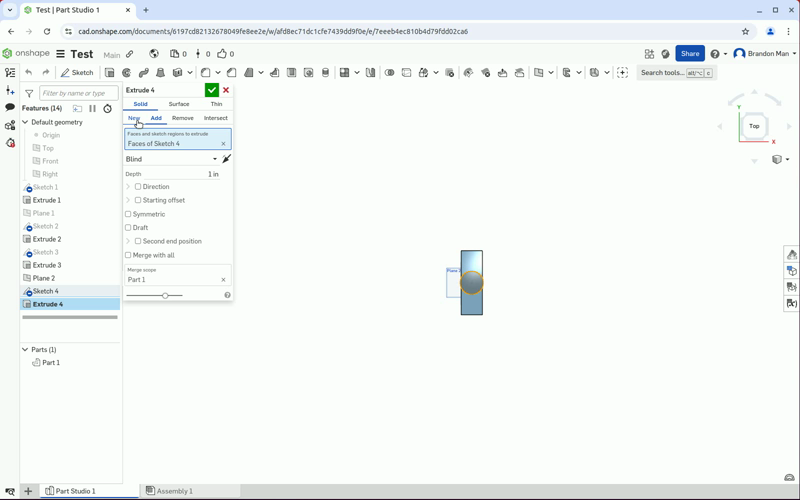
click(137, 120)
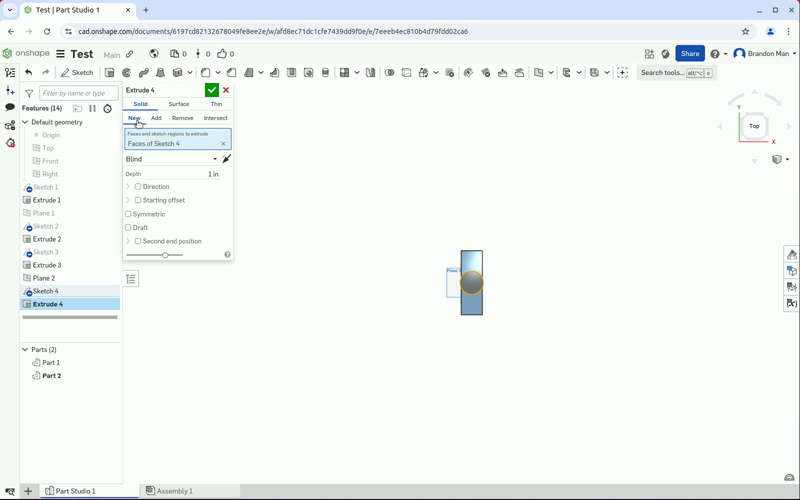
key(tab, 4)
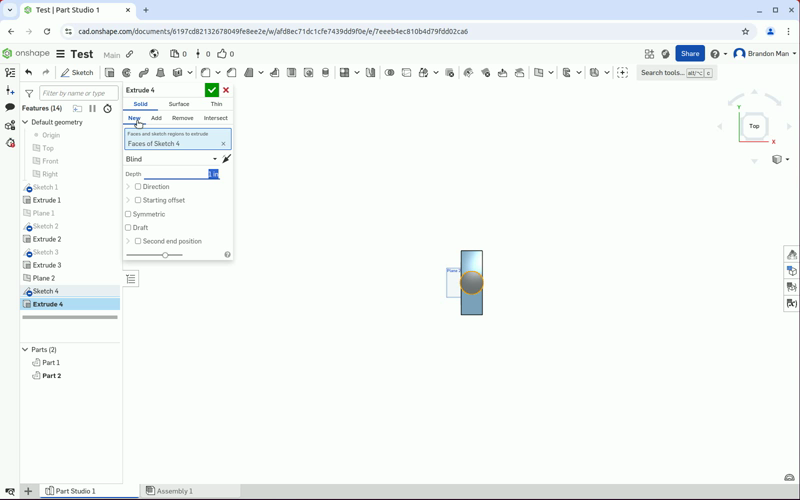
text(14.443)
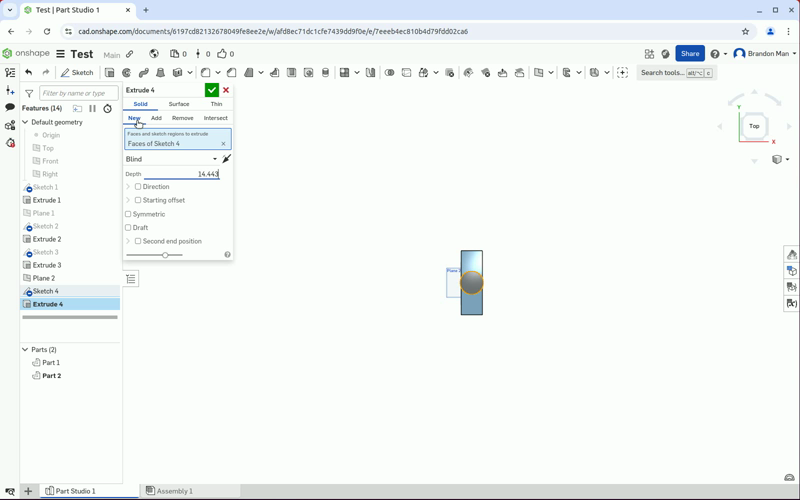
key(enter)
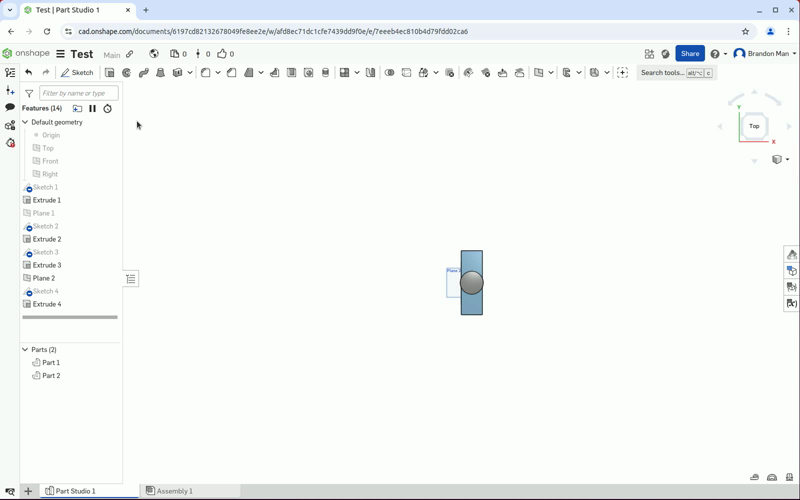
key(shift+h)
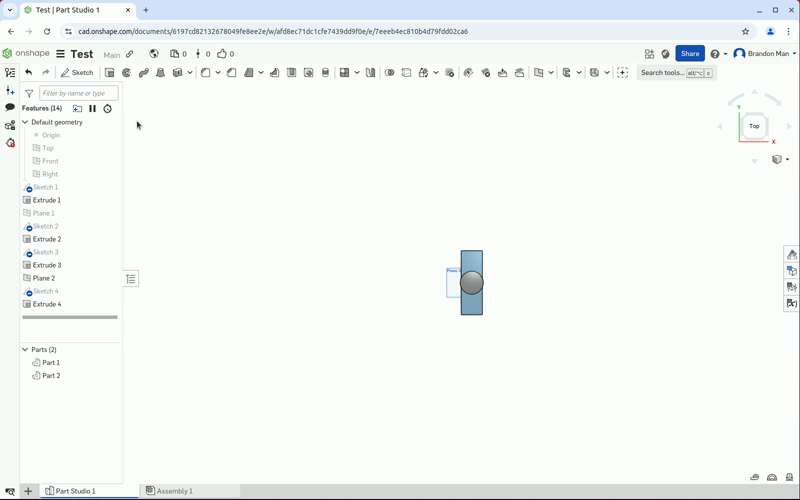
key(shift+h)
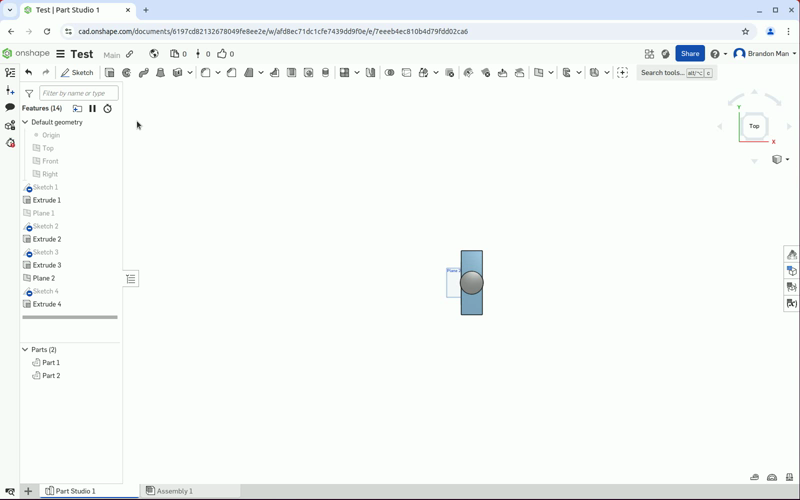
mouse_move(73, 189)
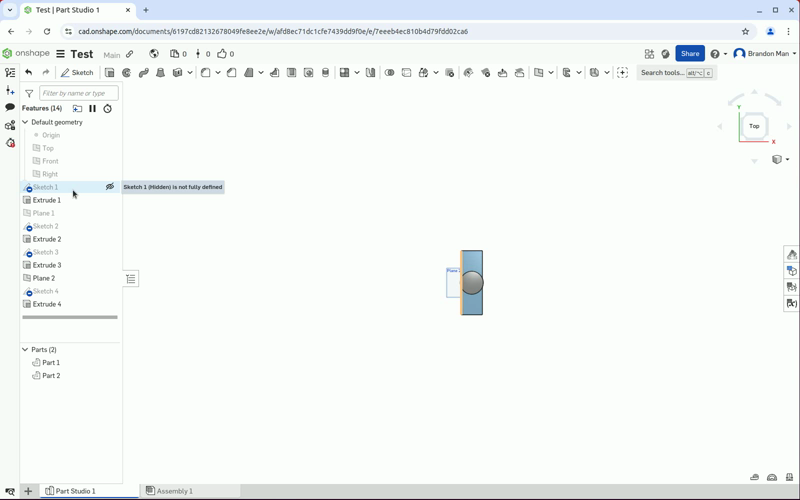
click(73, 189)
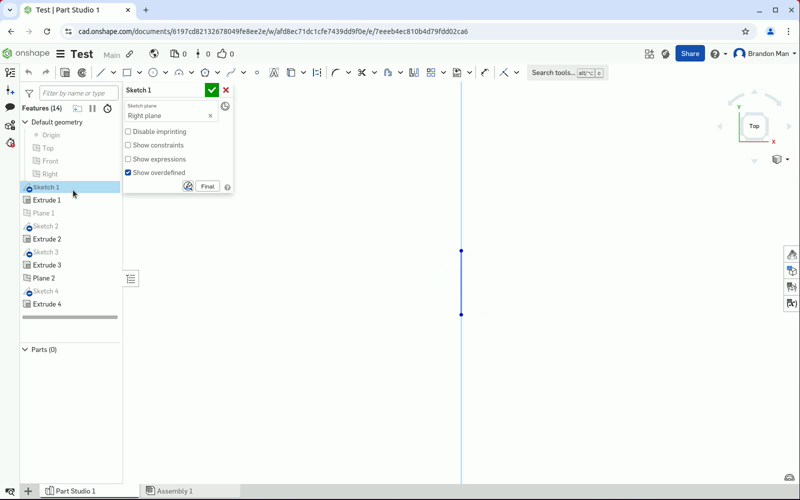
mouse_move(229, 92)
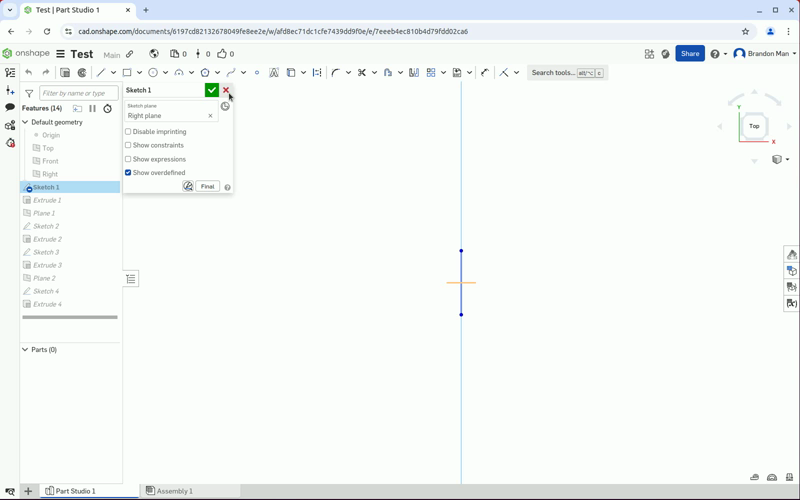
click(229, 92)
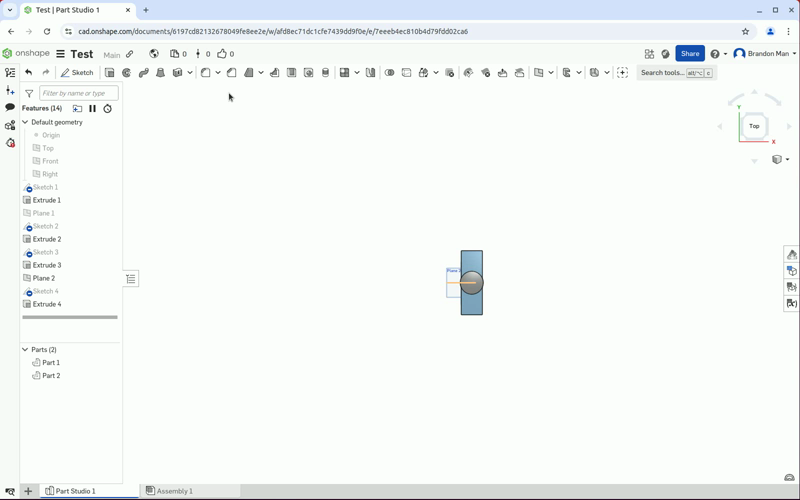
mouse_move(73, 352)
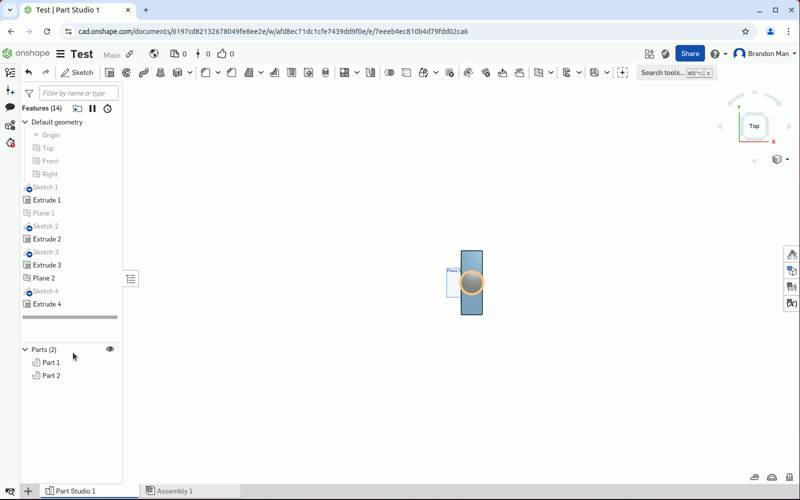
key(y)
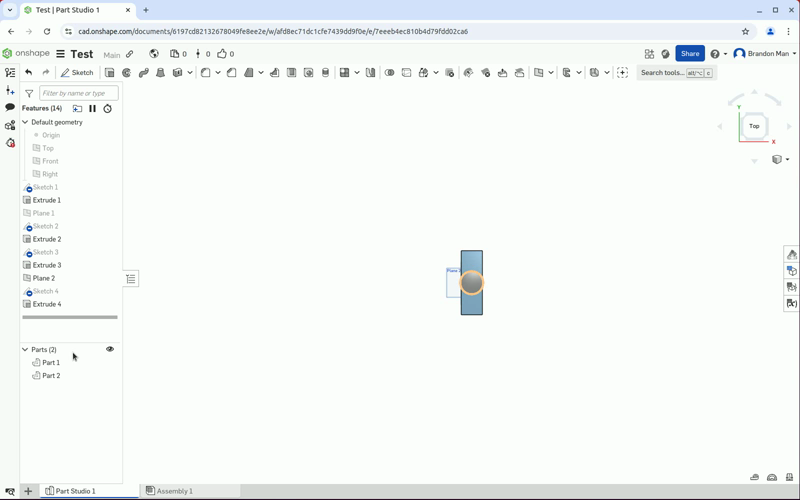
key(shift+p)
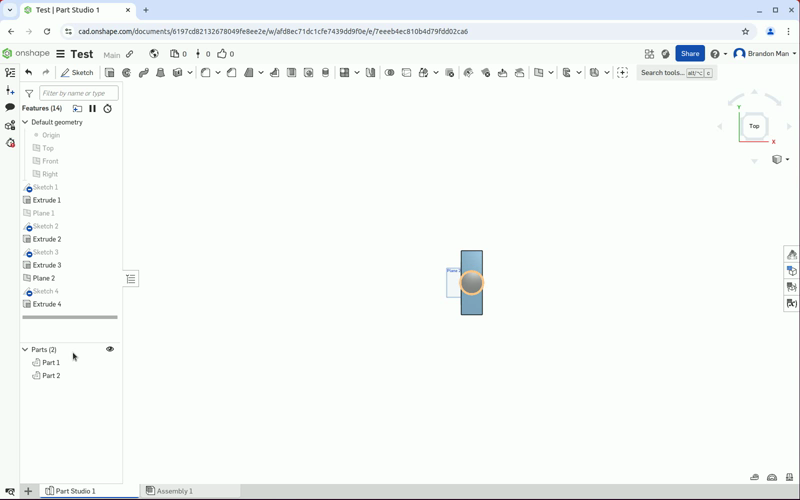
key(space)
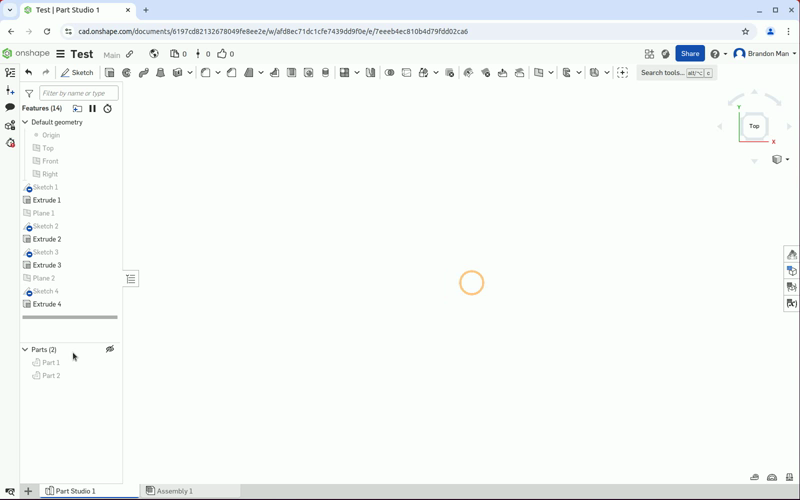
key_down(shift)
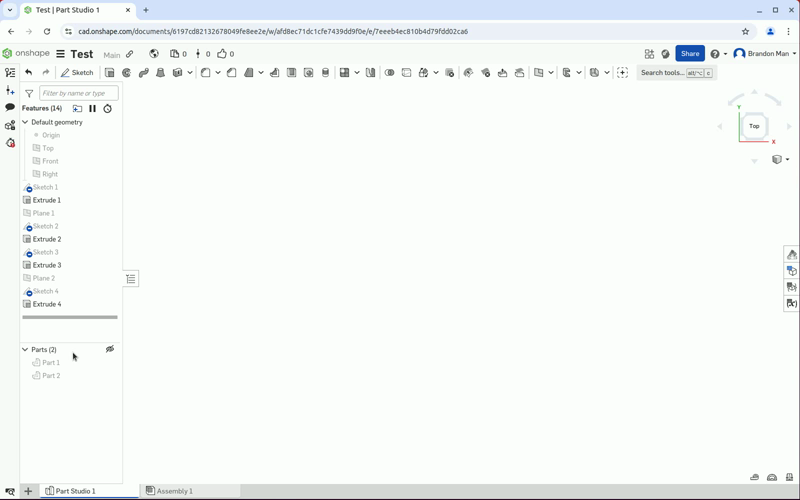
key(up)
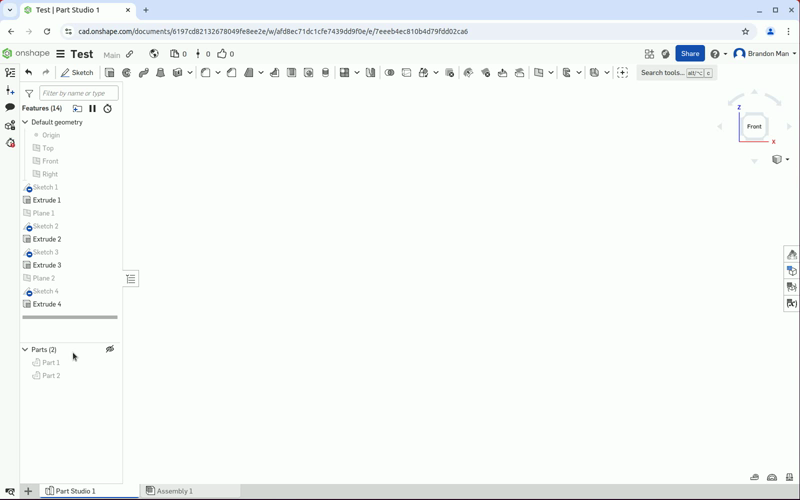
key_up(shift)
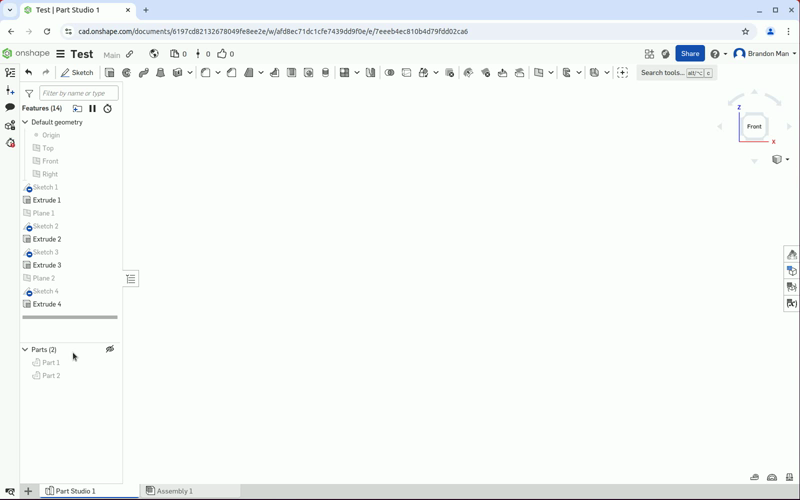
mouse_move(73, 352)
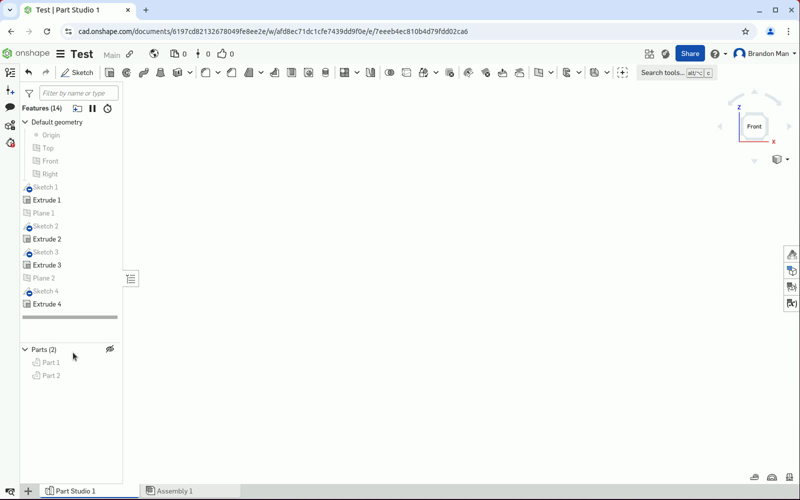
key(shift+y)
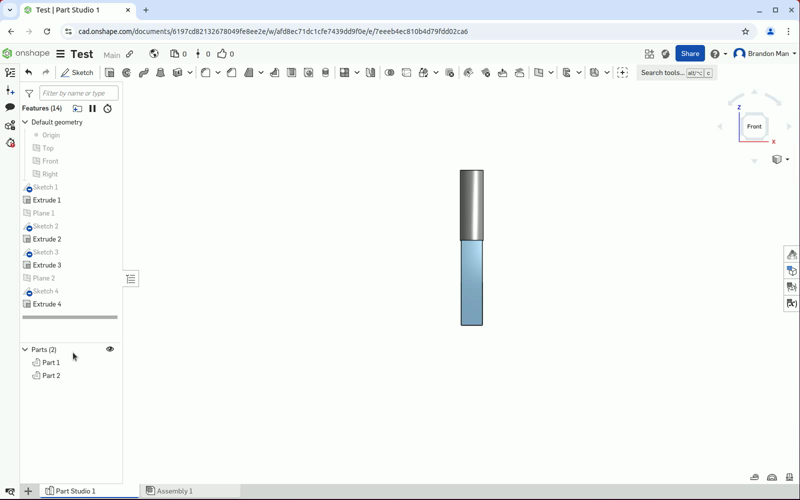
mouse_move(541, 75)
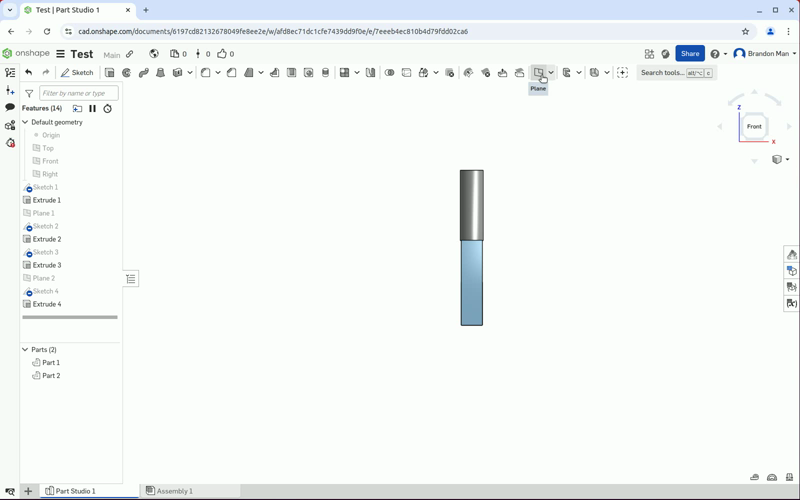
click(541, 75)
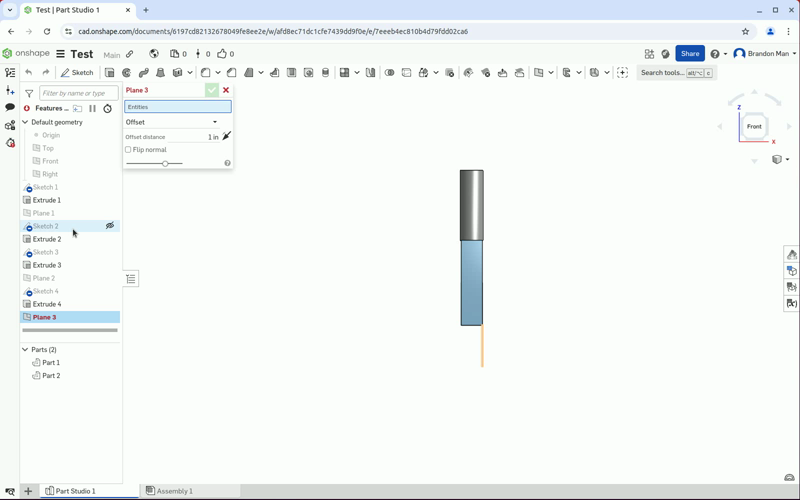
scroll(3)
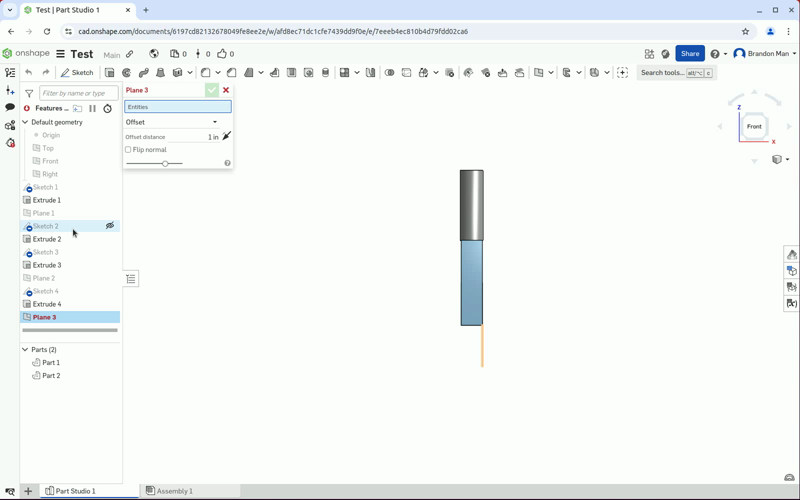
mouse_move(73, 163)
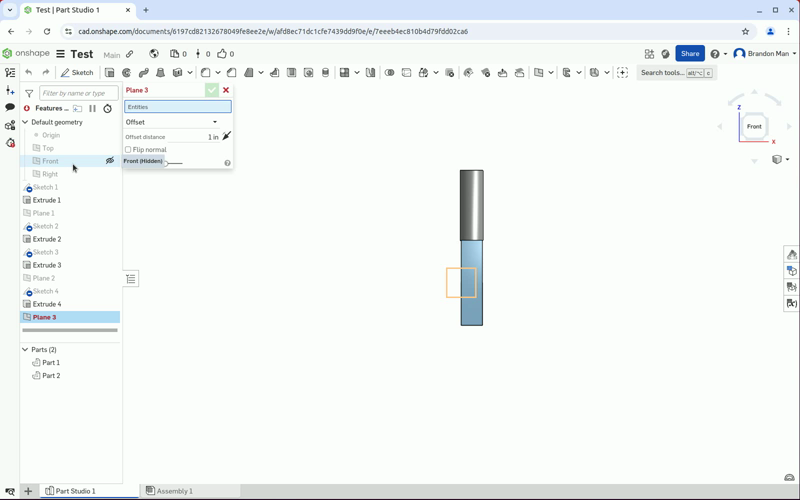
click(73, 163)
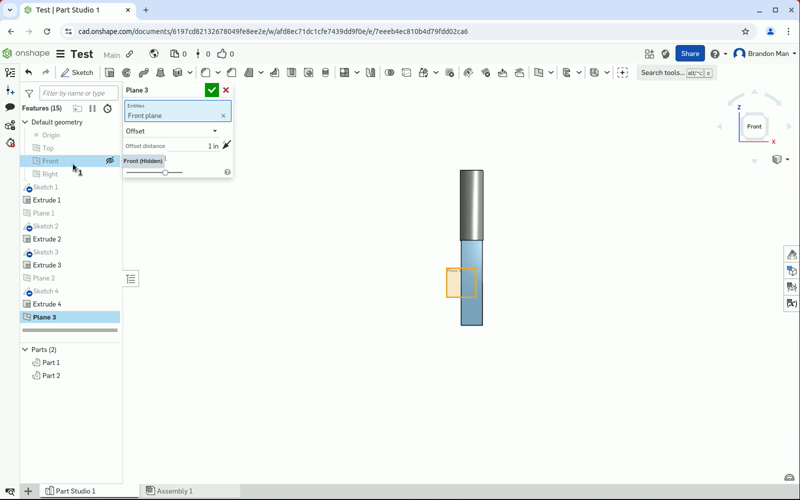
key(tab, 2)
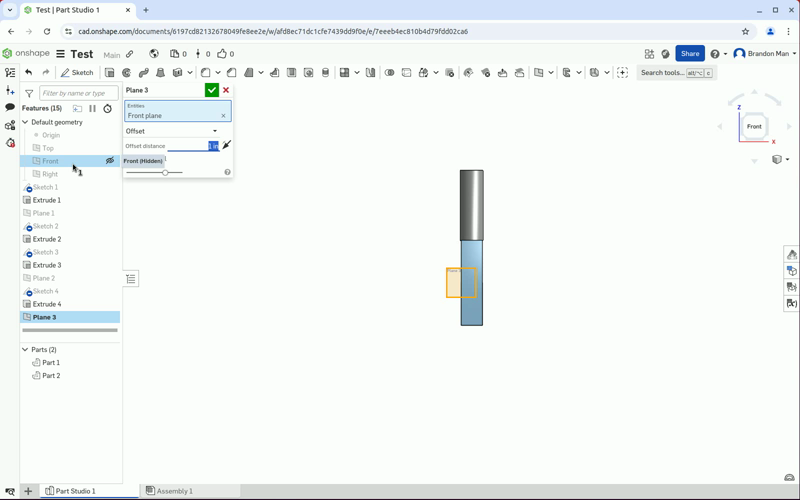
text(6.501)
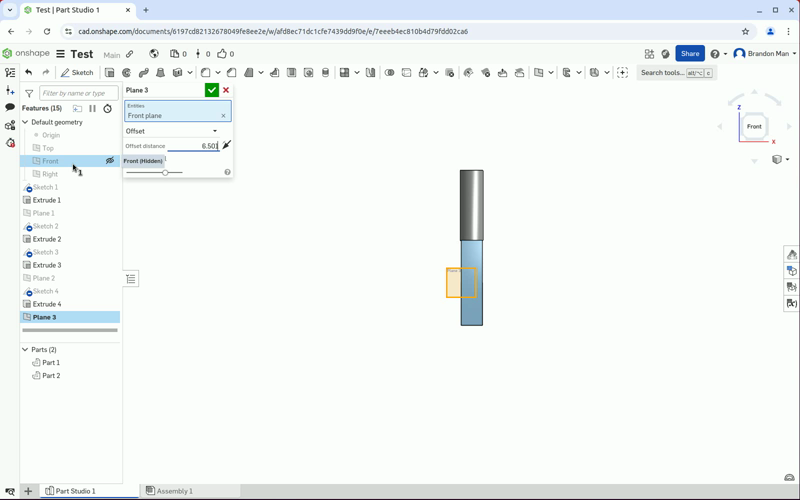
key(enter, 2)
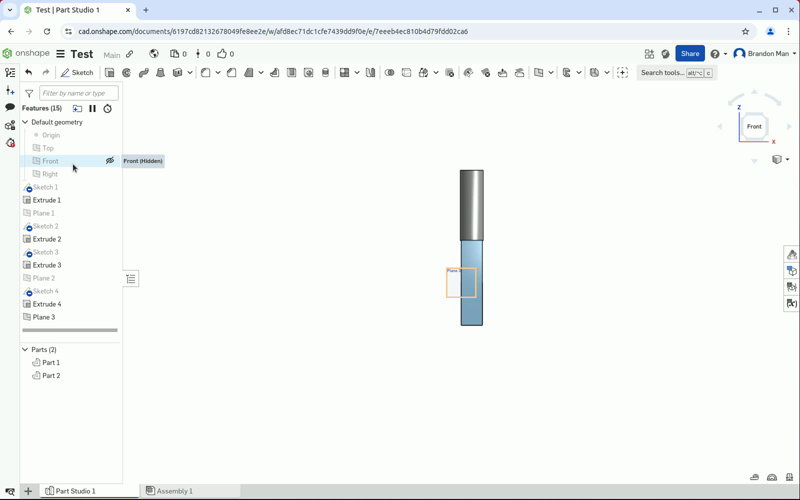
key(shift+s)
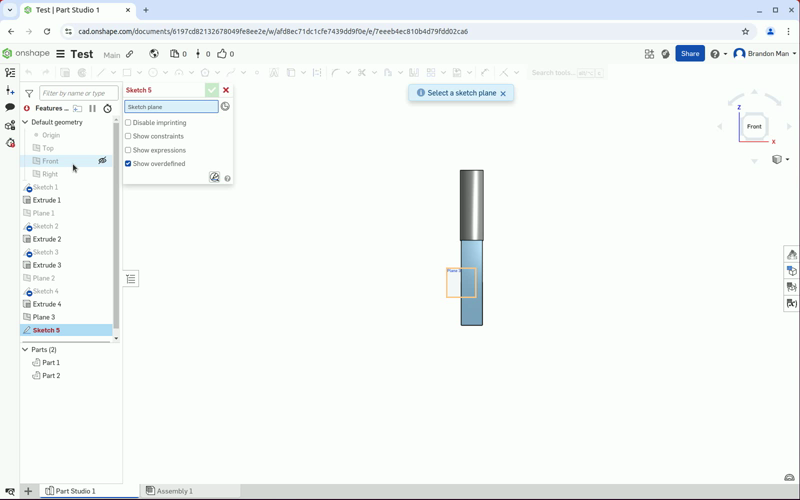
mouse_move(69, 319)
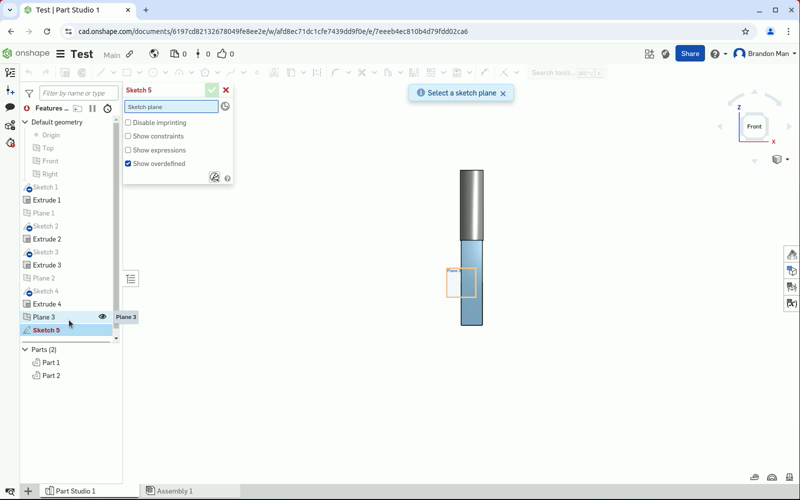
click(69, 319)
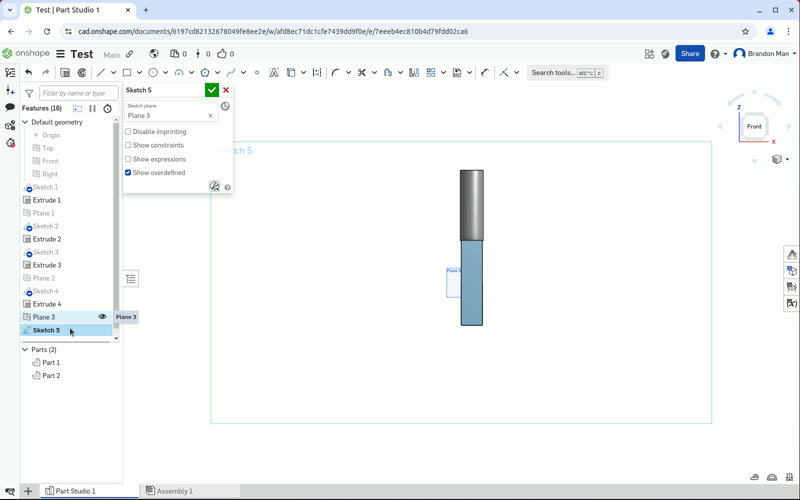
mouse_move(73, 352)
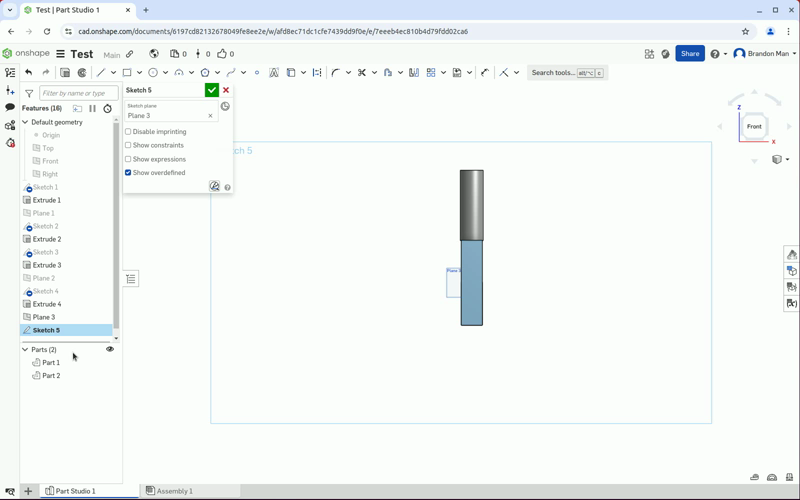
key(y)
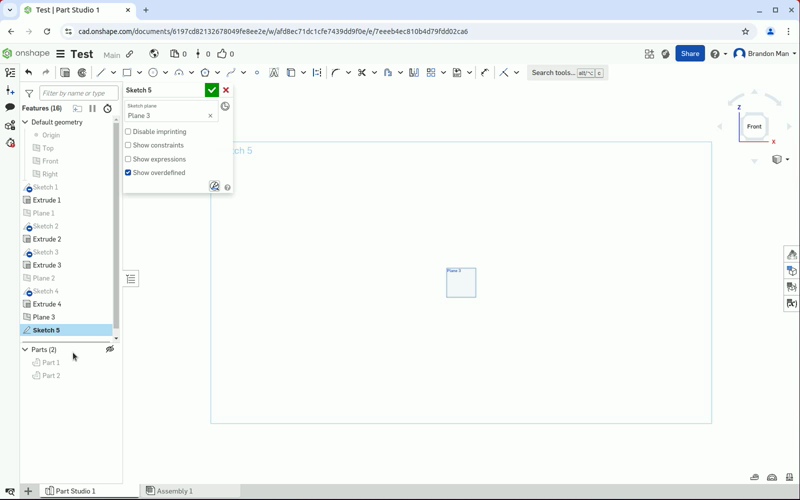
key(c)
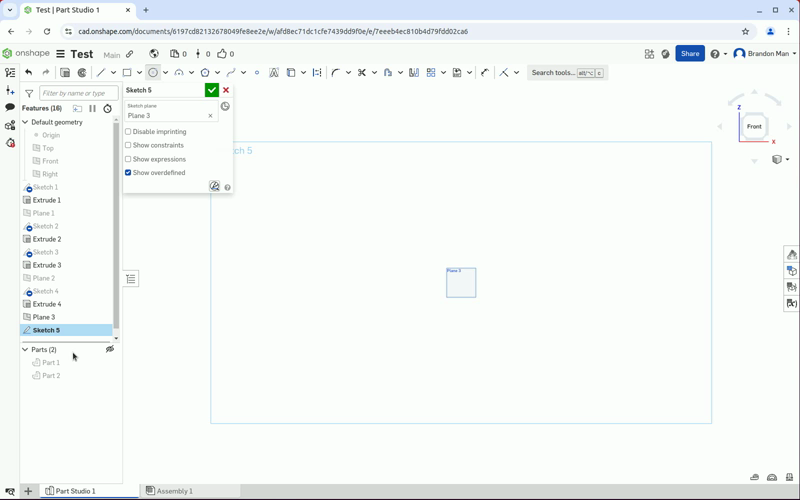
key_down(shift)
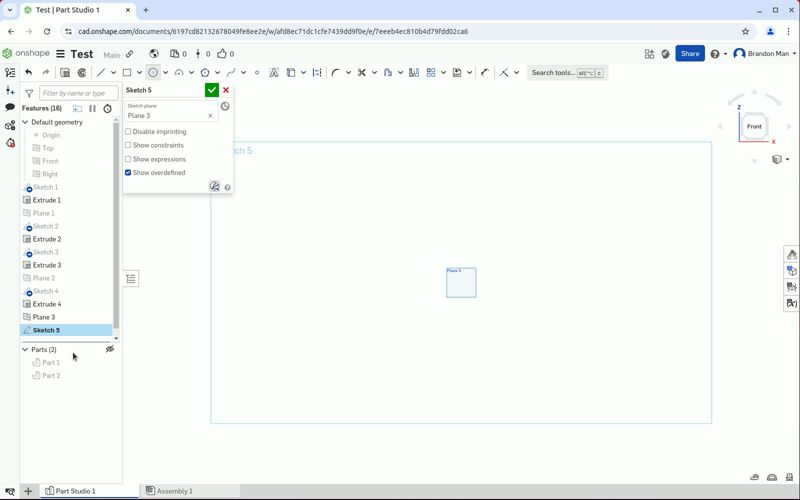
mouse_move(472, 304)
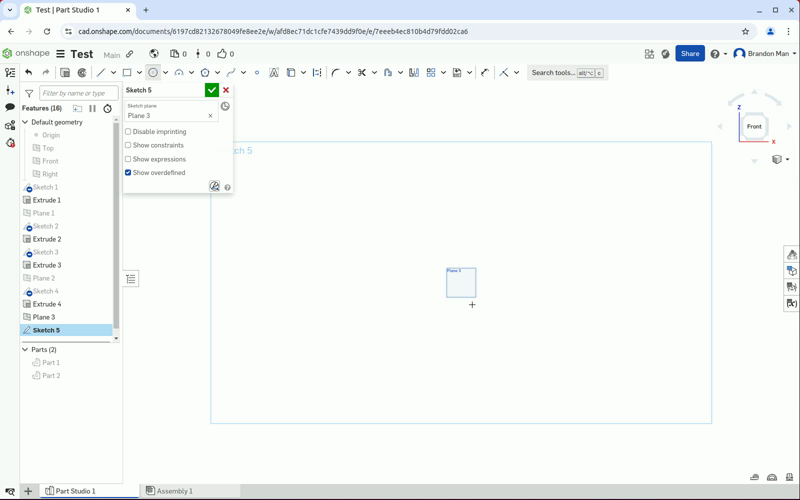
click(472, 304)
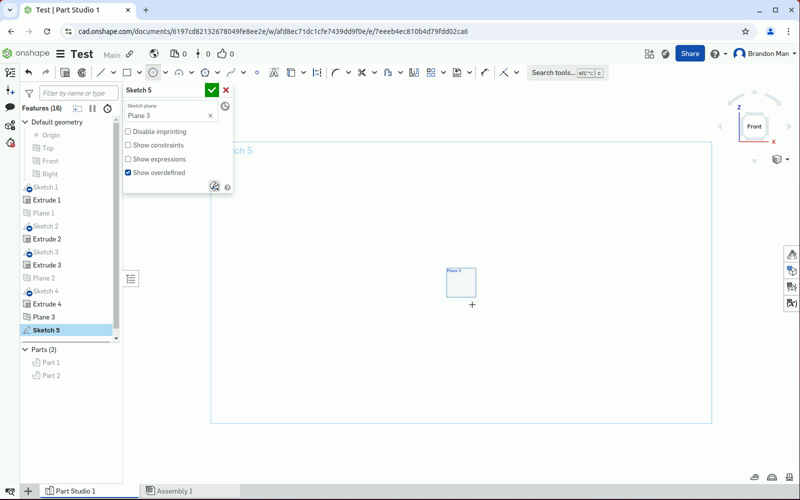
key_up(shift)
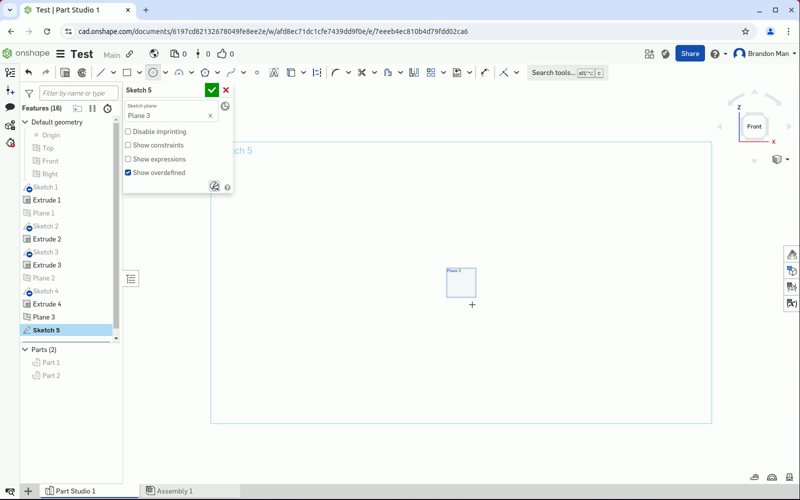
mouse_move(480, 304)
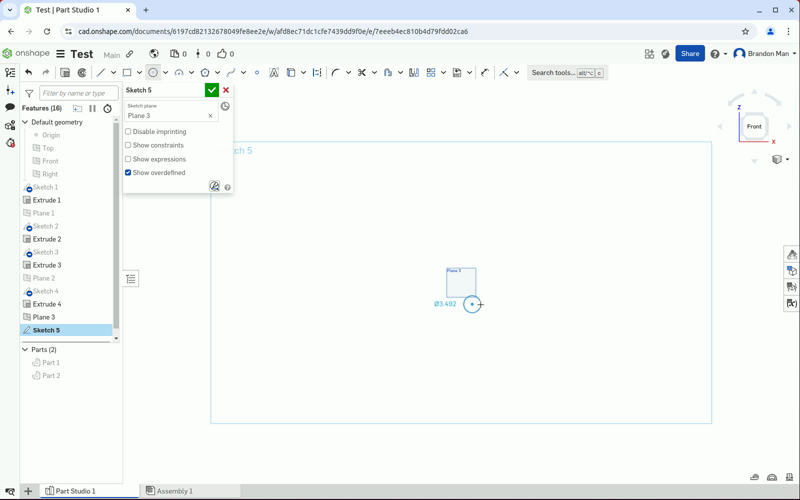
click(480, 304)
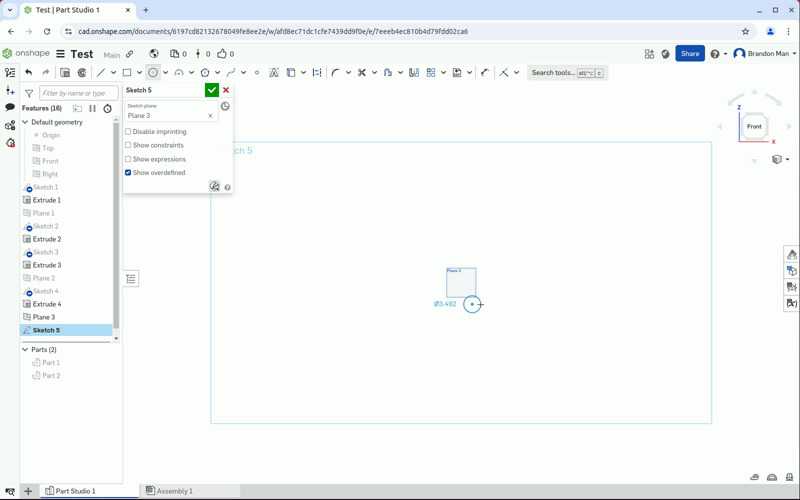
key(esc)
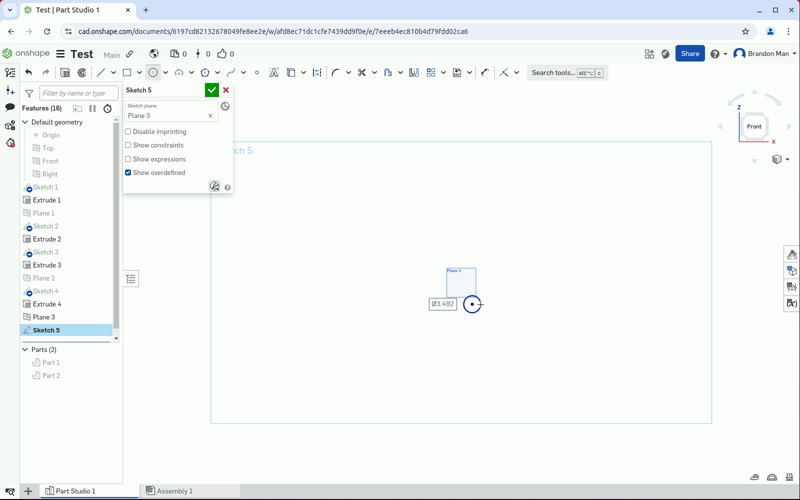
mouse_move(478, 303)
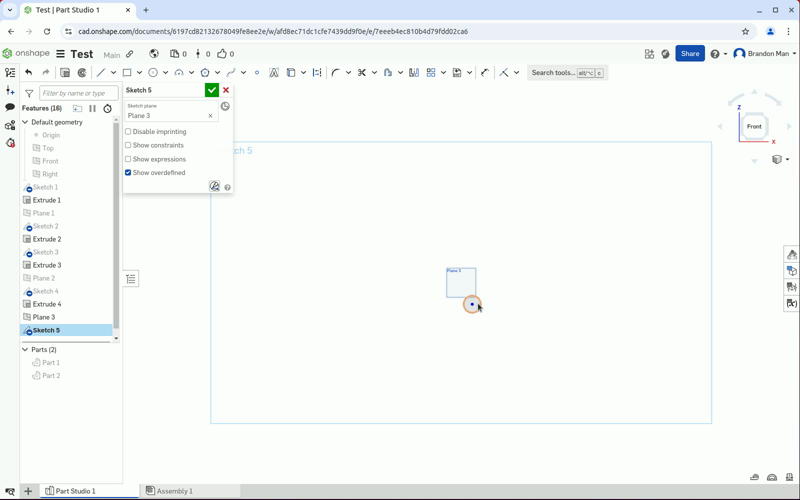
scroll(6)
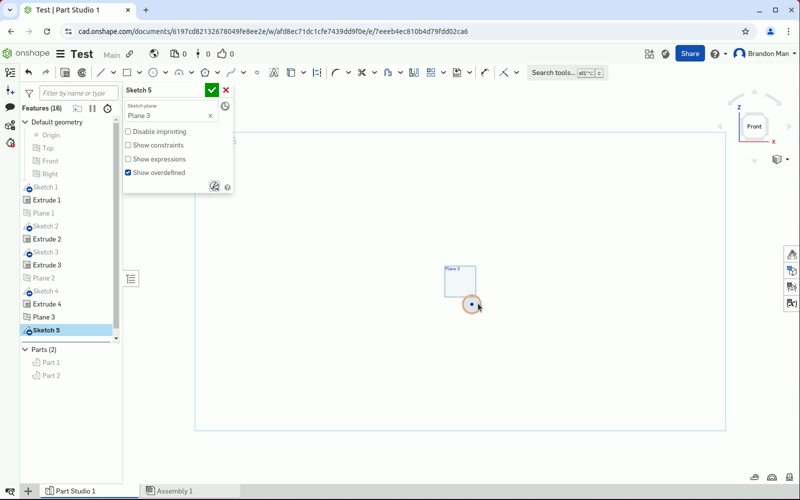
scroll(6)
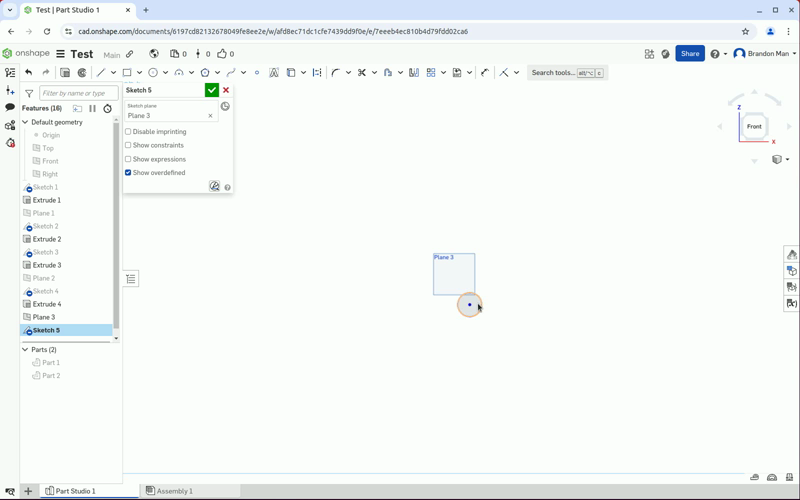
scroll(6)
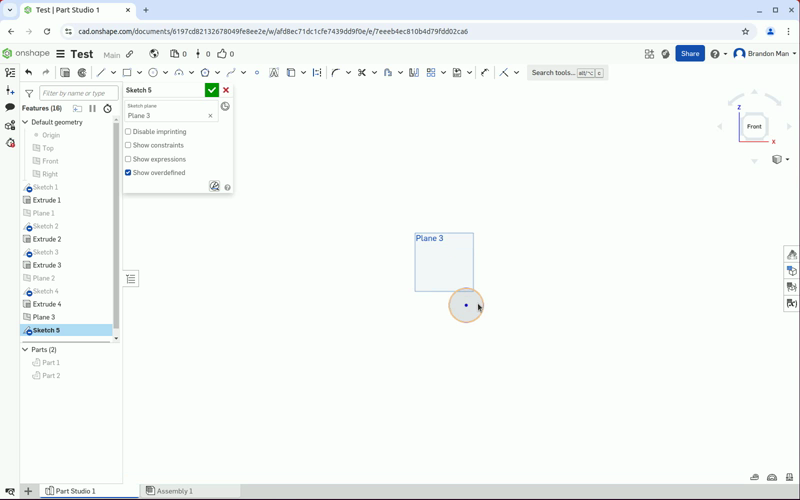
scroll(6)
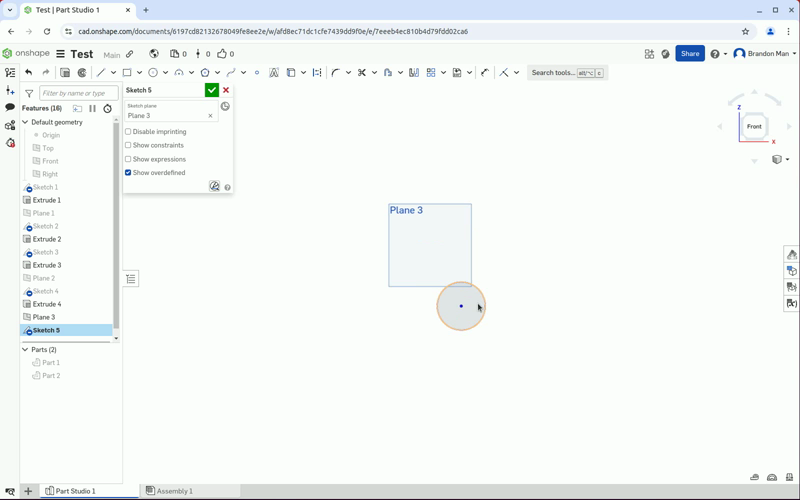
scroll(6)
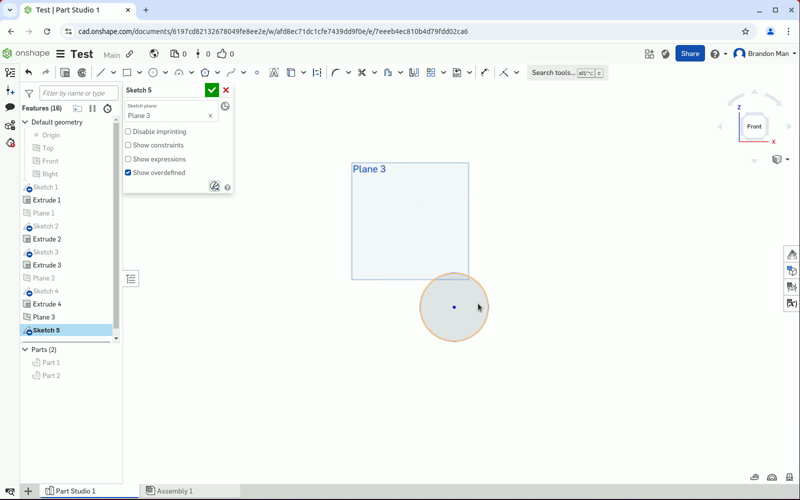
scroll(6)
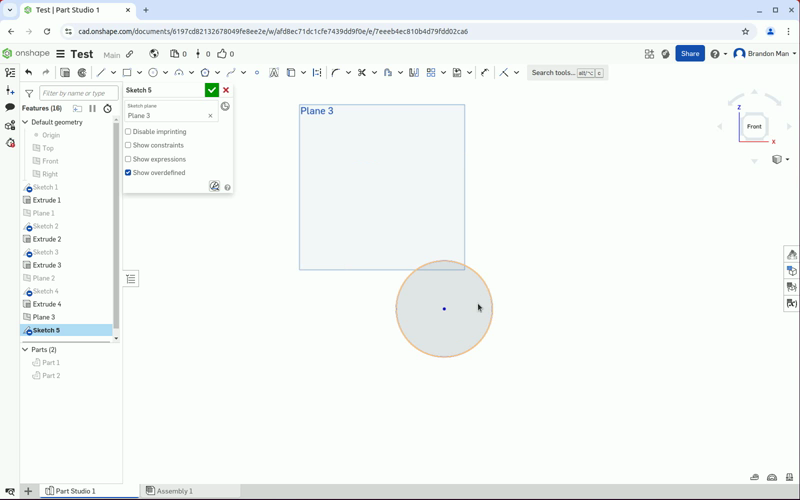
scroll(6)
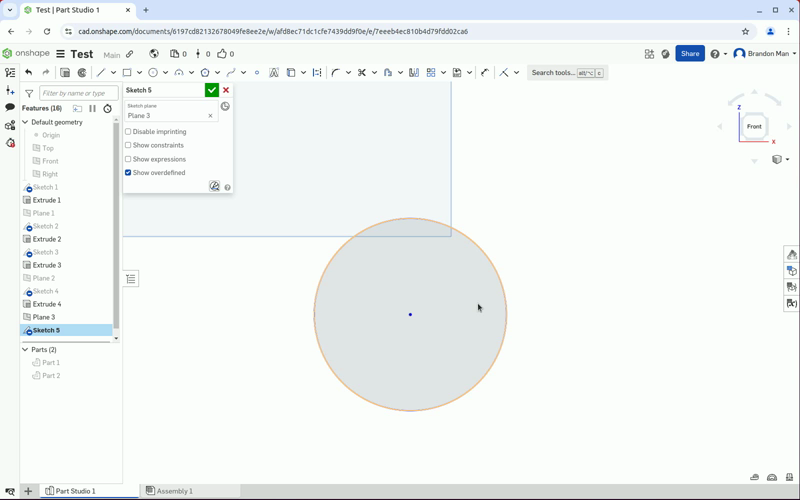
click(478, 303)
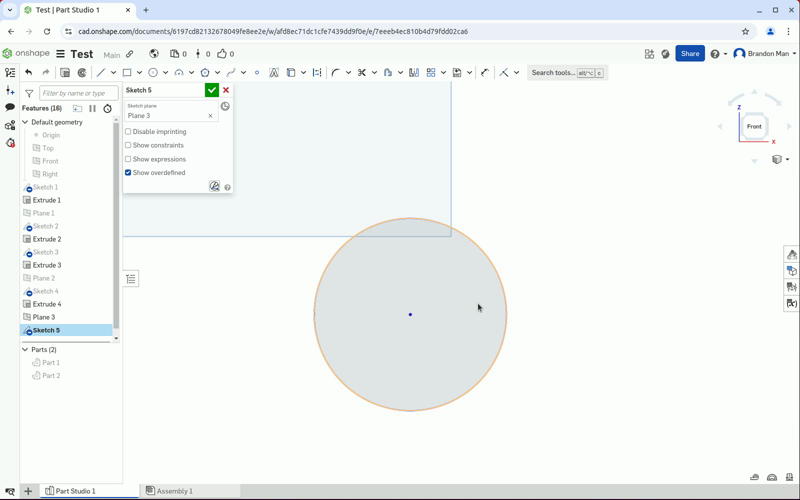
scroll(-6)
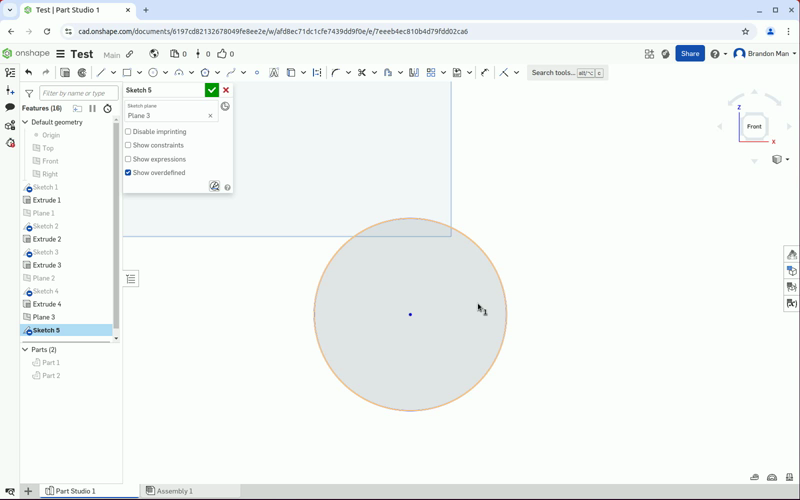
scroll(-6)
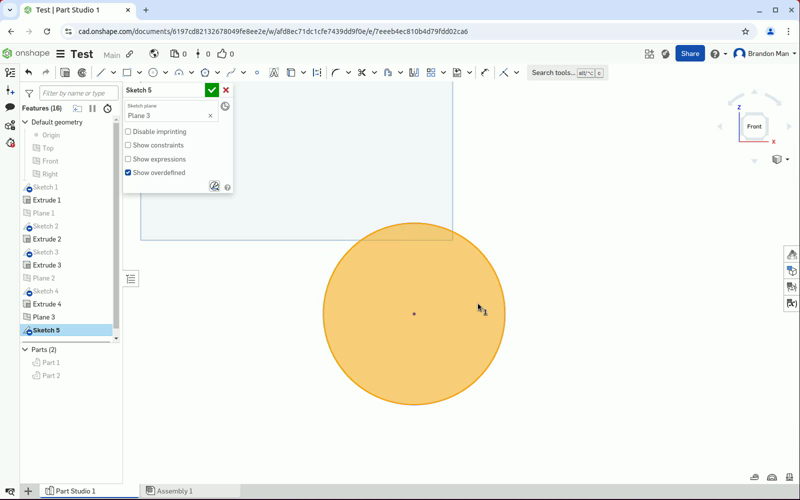
scroll(-6)
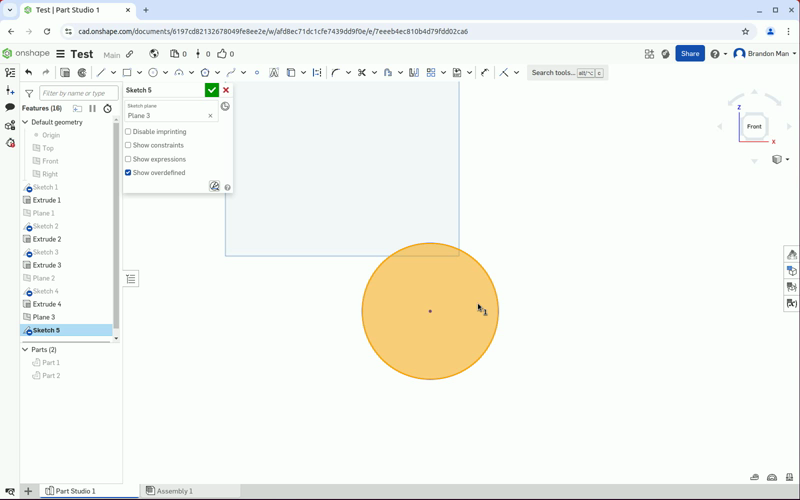
scroll(-6)
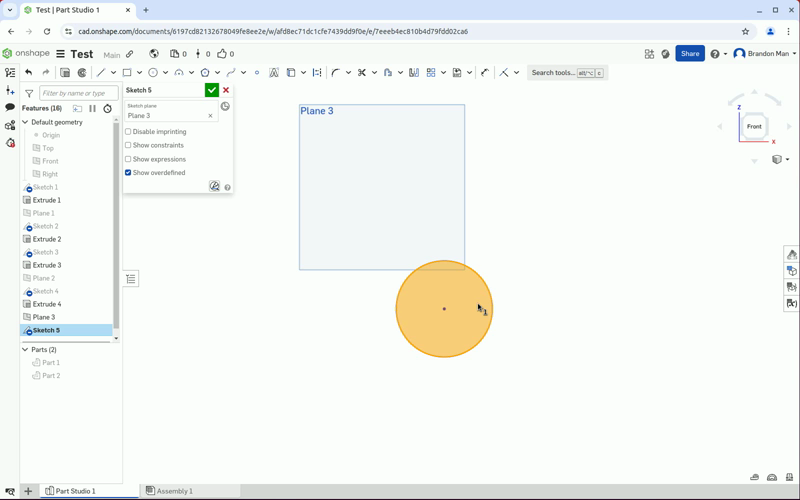
scroll(-6)
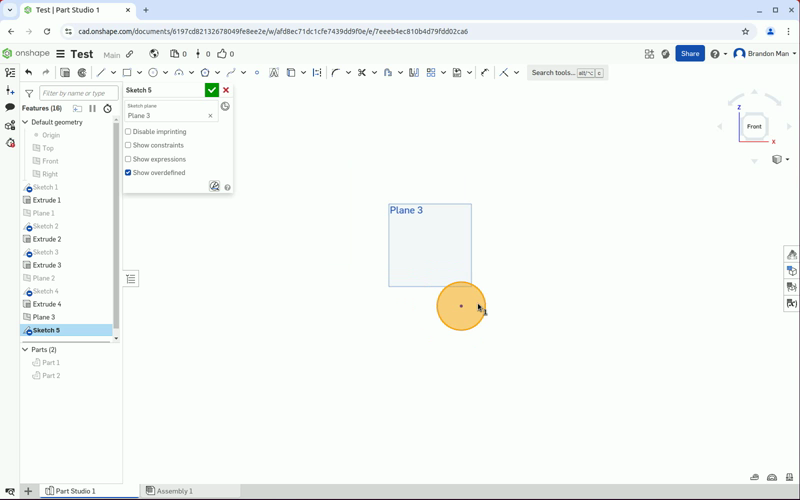
scroll(-6)
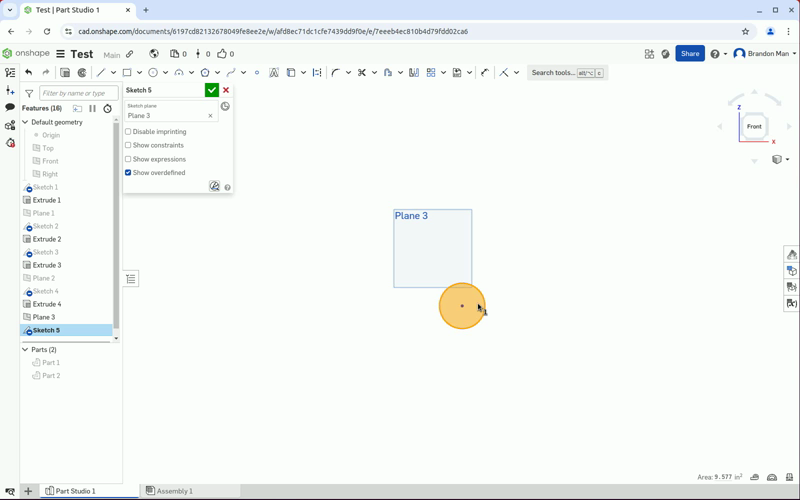
scroll(-6)
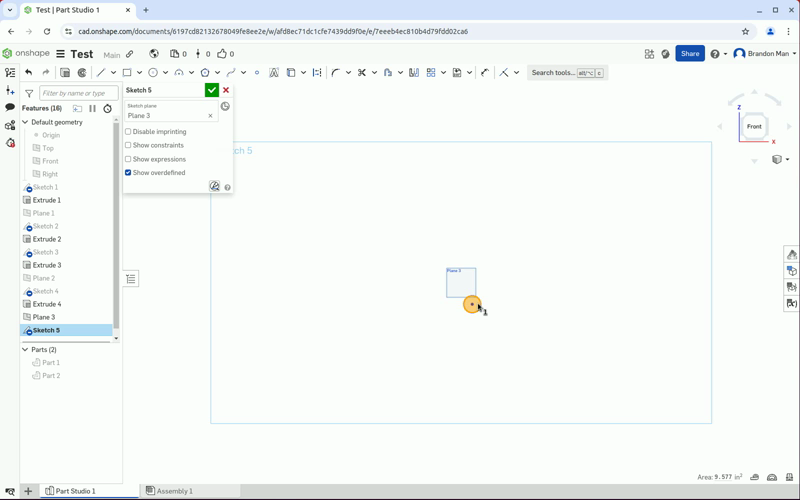
mouse_move(73, 352)
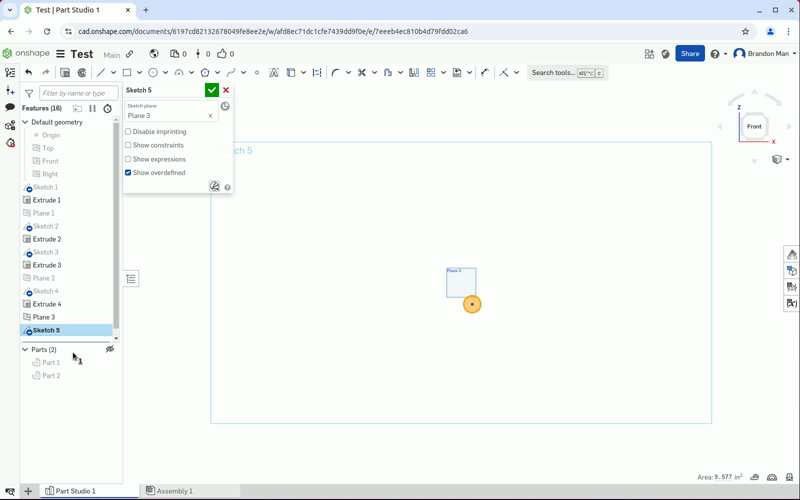
key(shift+y)
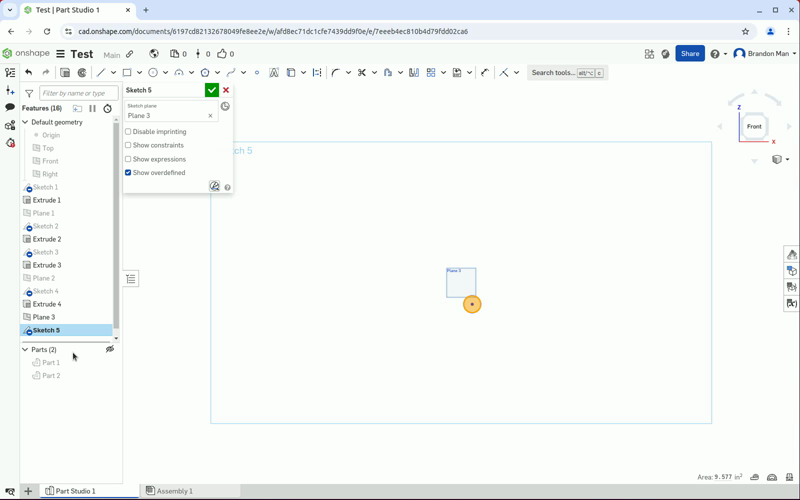
key(shift+e)
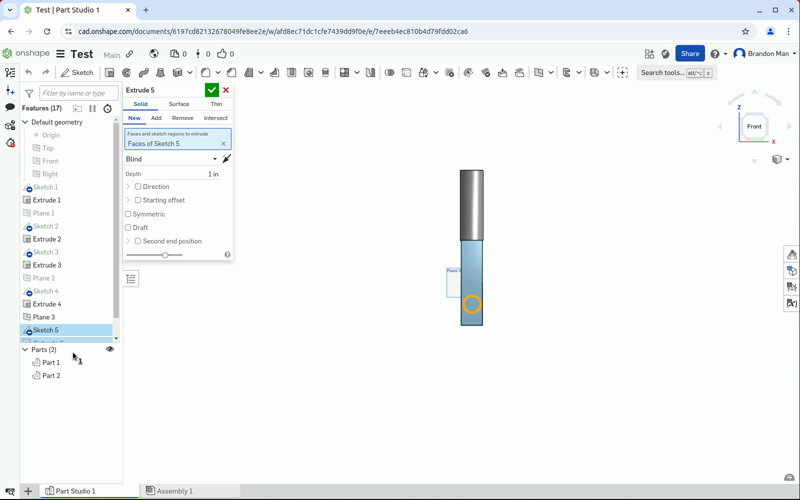
mouse_move(143, 106)
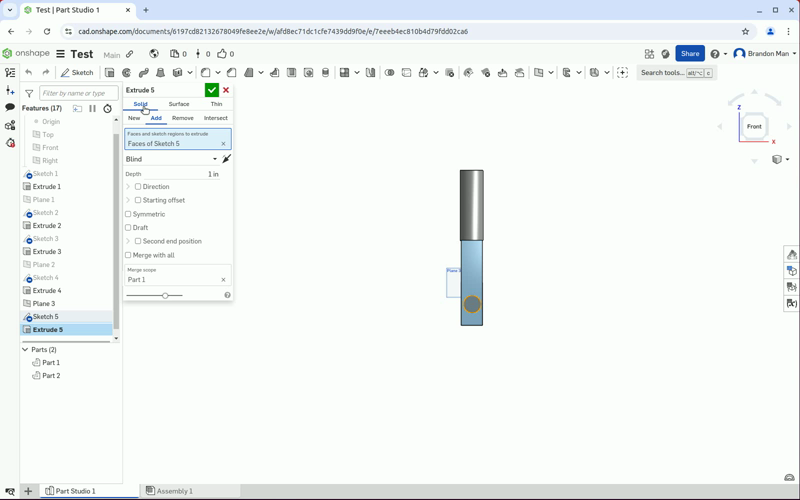
click(143, 106)
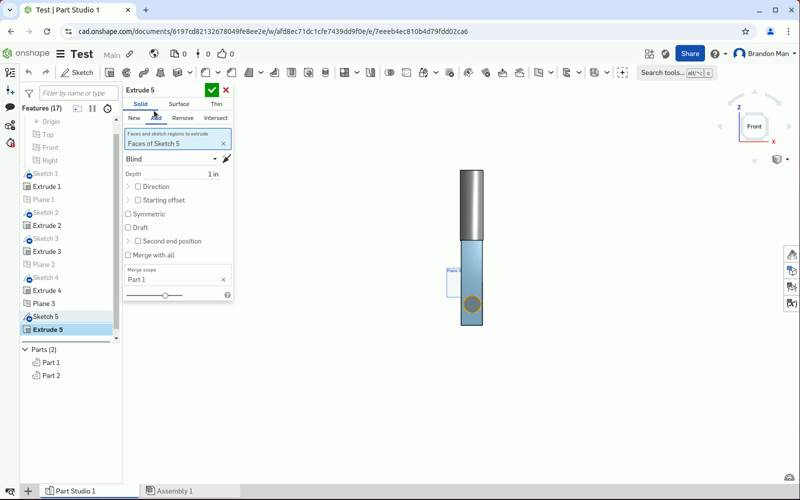
mouse_move(186, 120)
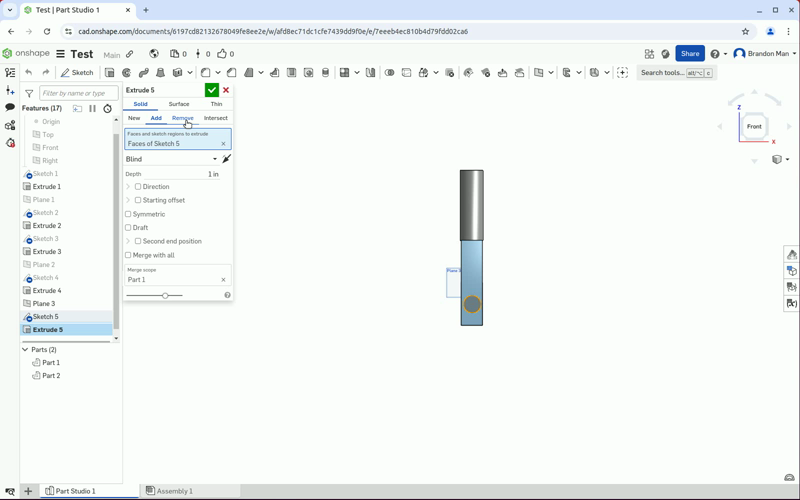
click(186, 120)
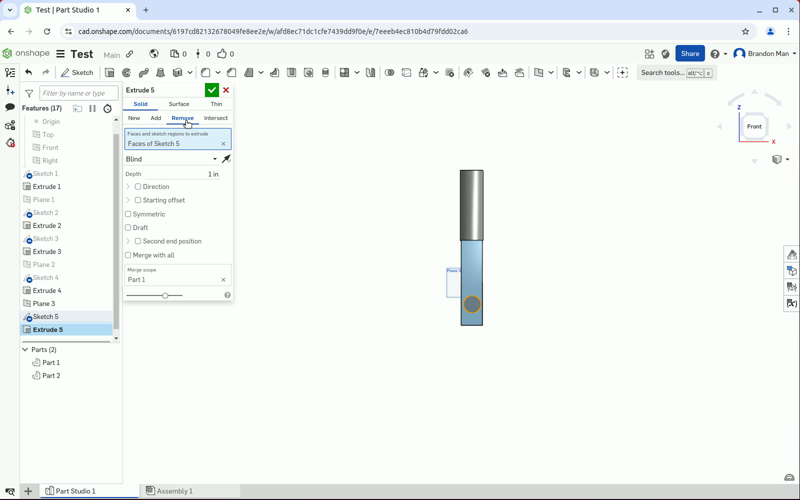
key(tab, 4)
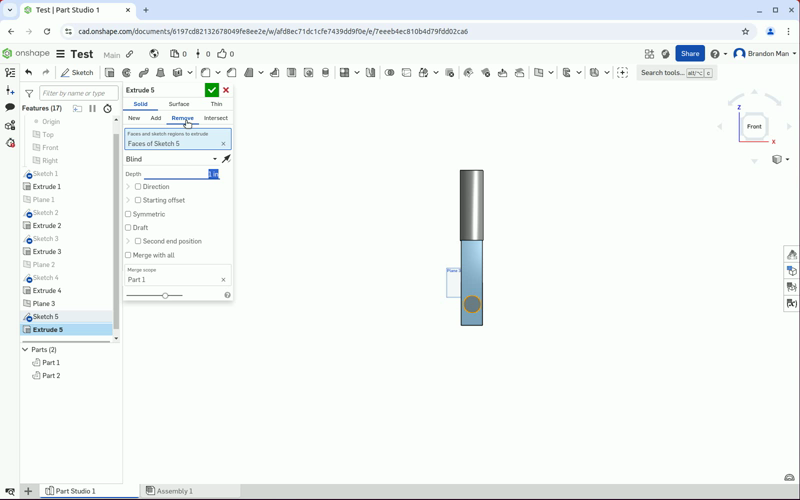
text(14.443)
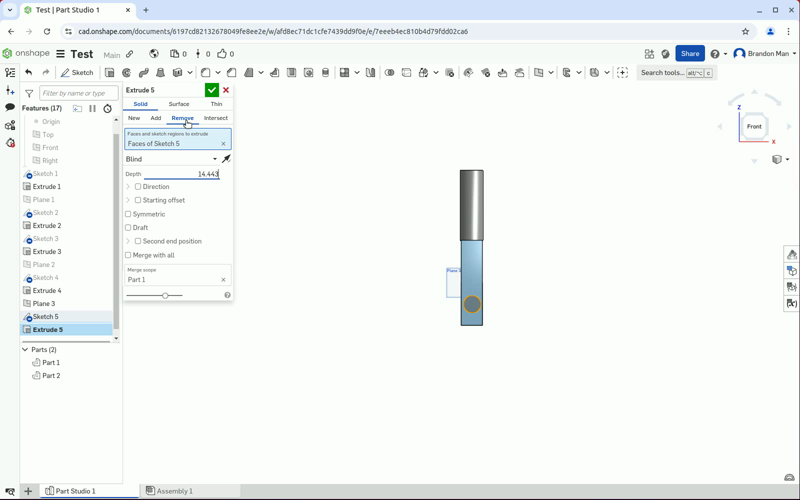
key(tab, 6)
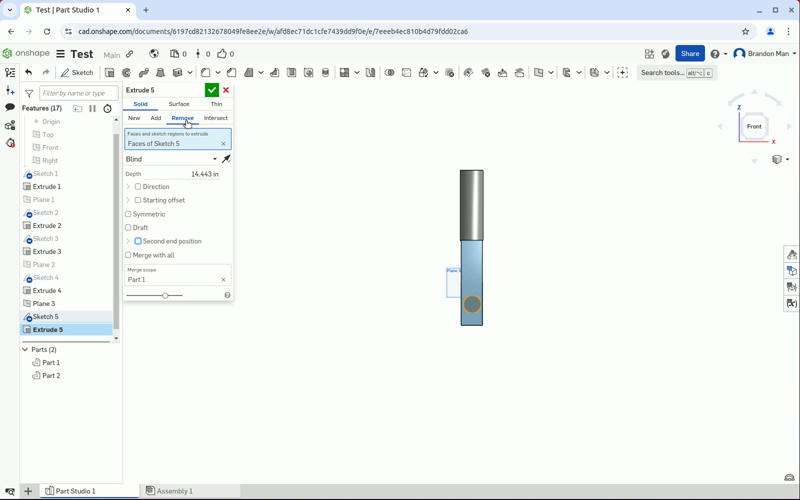
key(space)
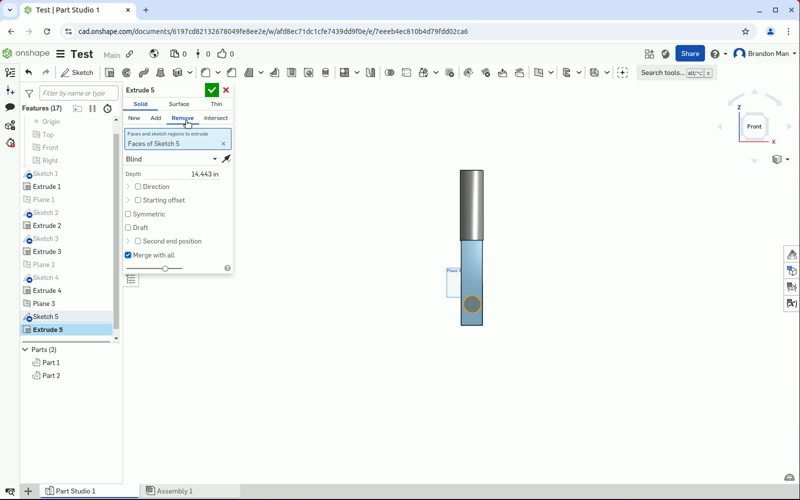
key(enter)
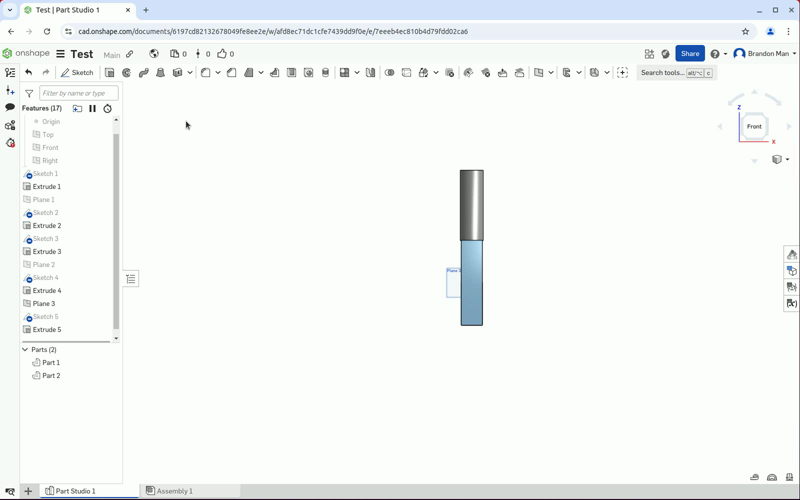
key(shift+h)
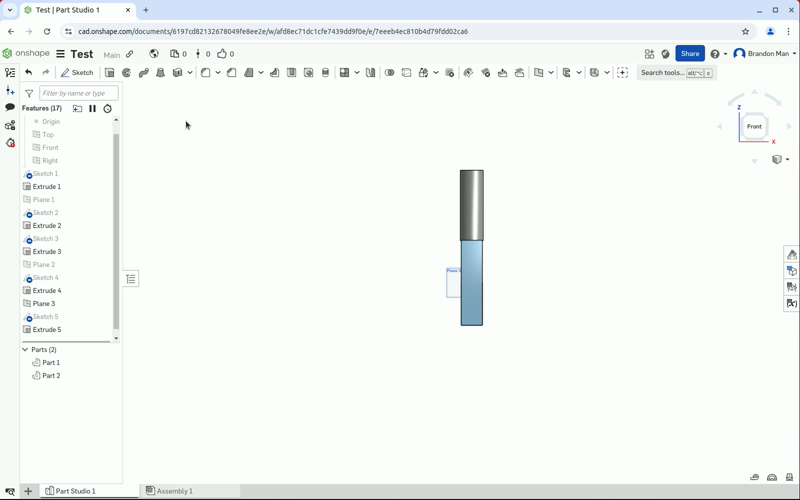
key(shift+h)
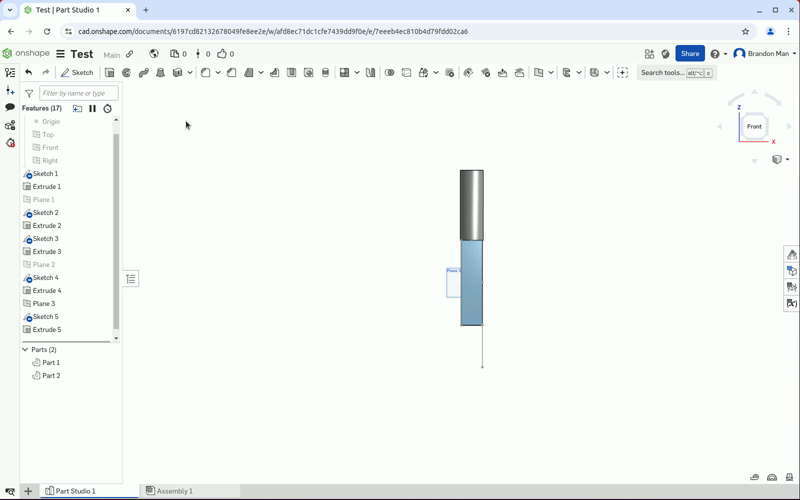
key(shift+7)
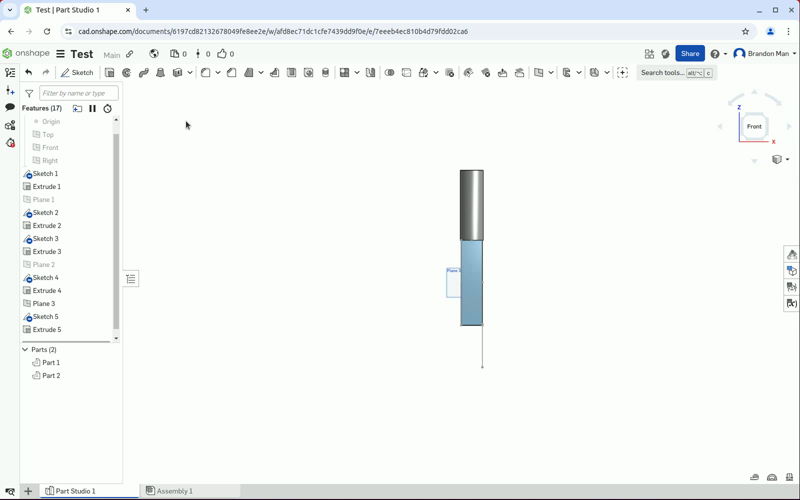
key(left, 2)
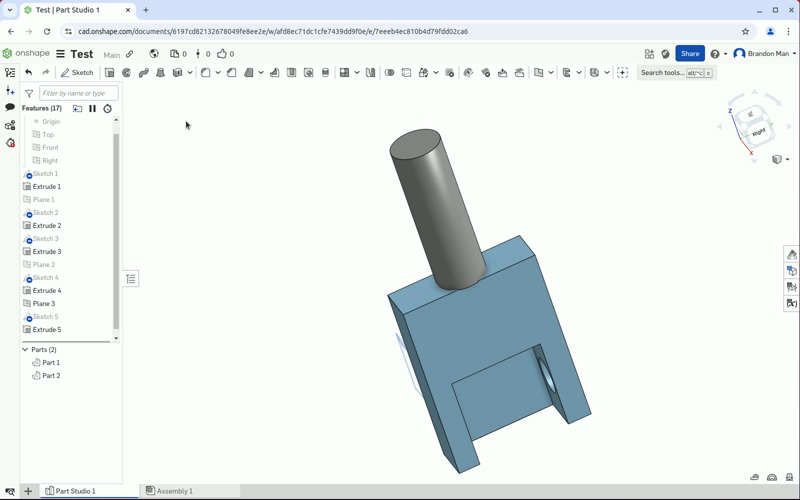
key(down, 2)
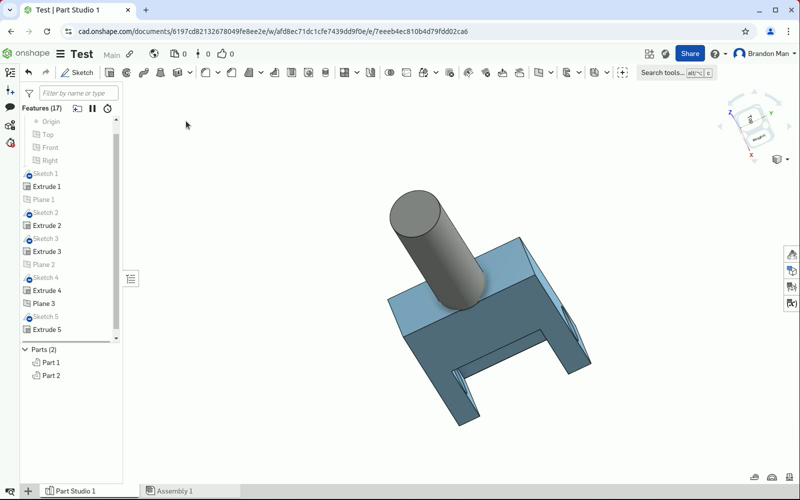
key(up, 2)
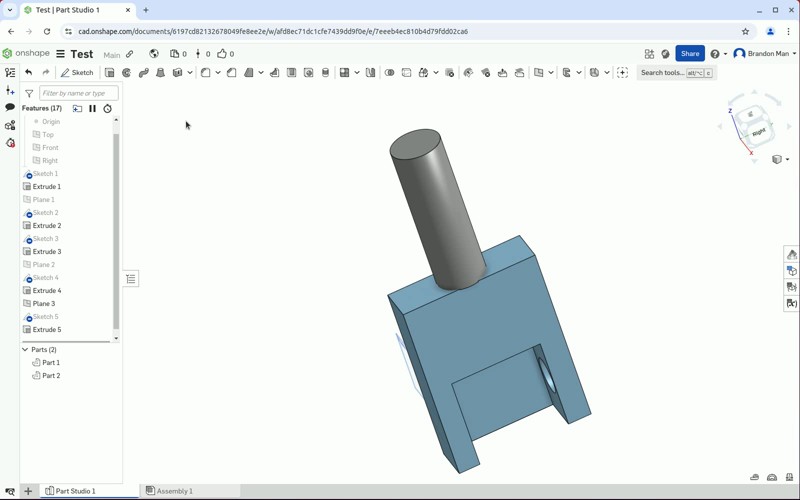
key(right, 2)
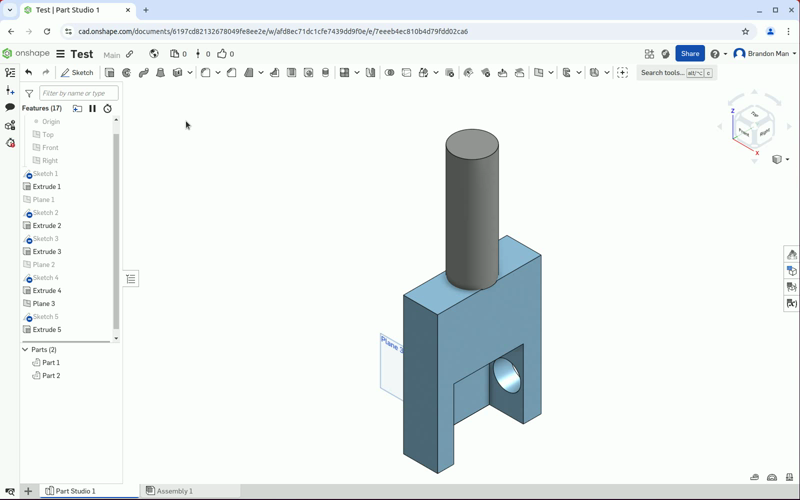
mouse_move(69, 176)
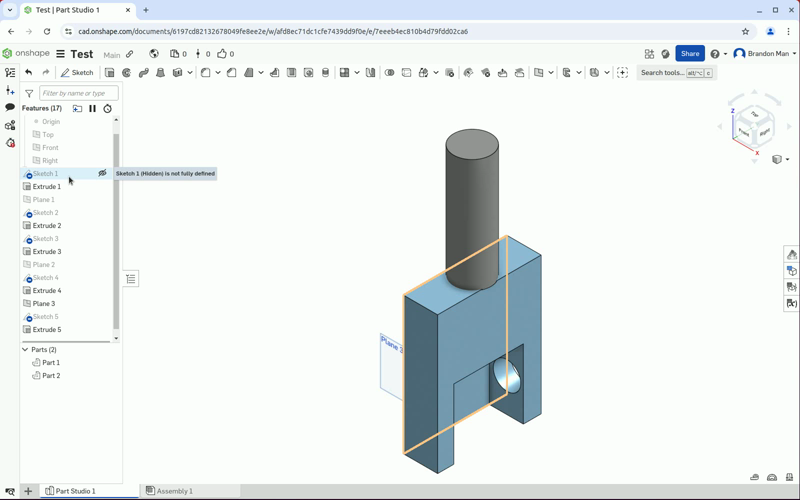
click(69, 176)